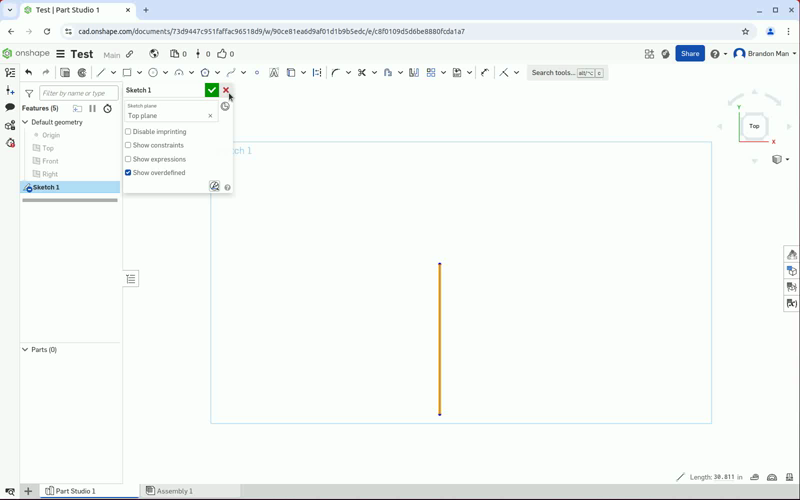
key(shift+h)
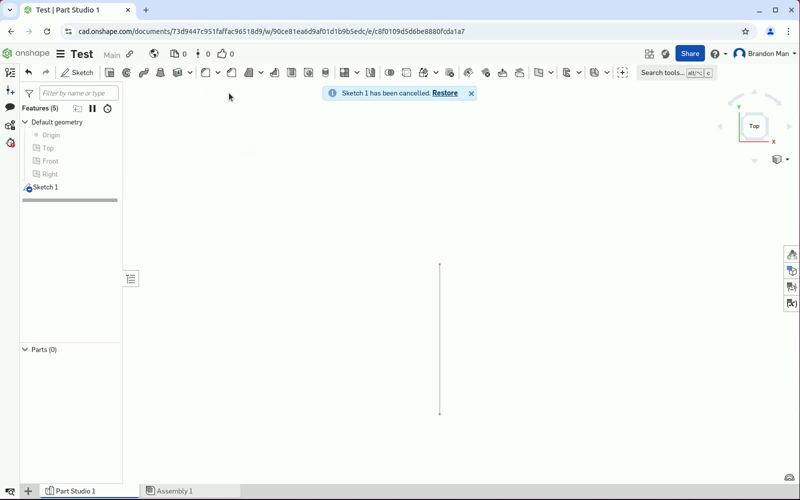
mouse_move(73, 352)
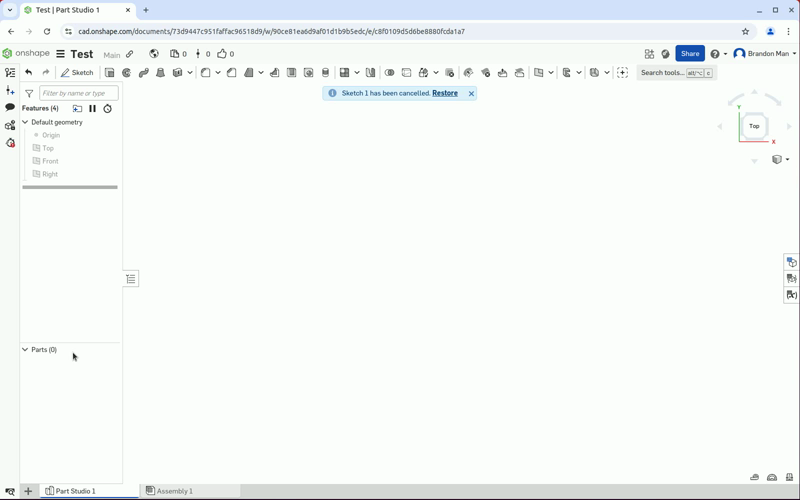
key(y)
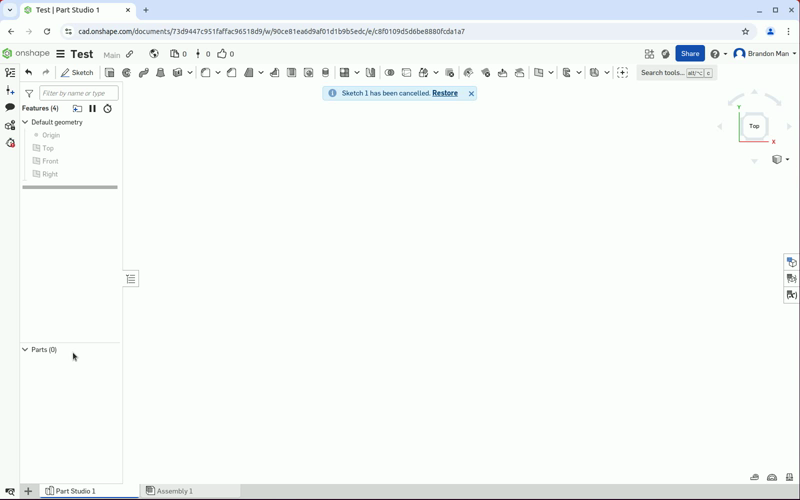
key(shift+p)
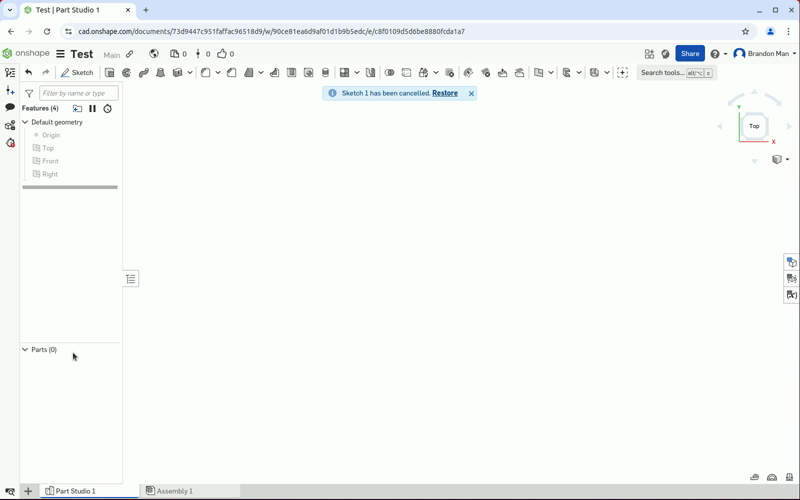
key(space)
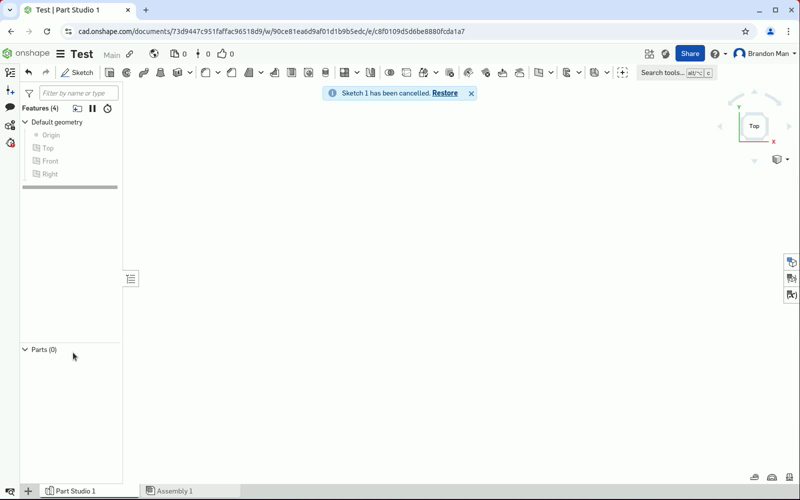
key_down(shift)
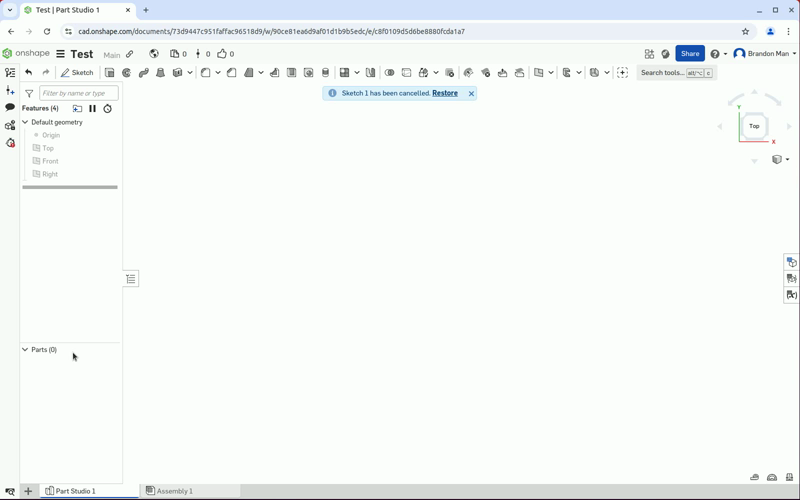
key(up)
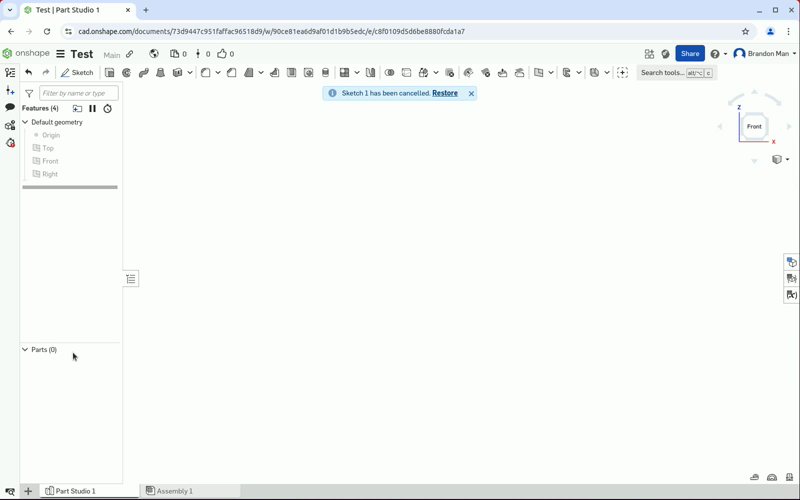
key_up(shift)
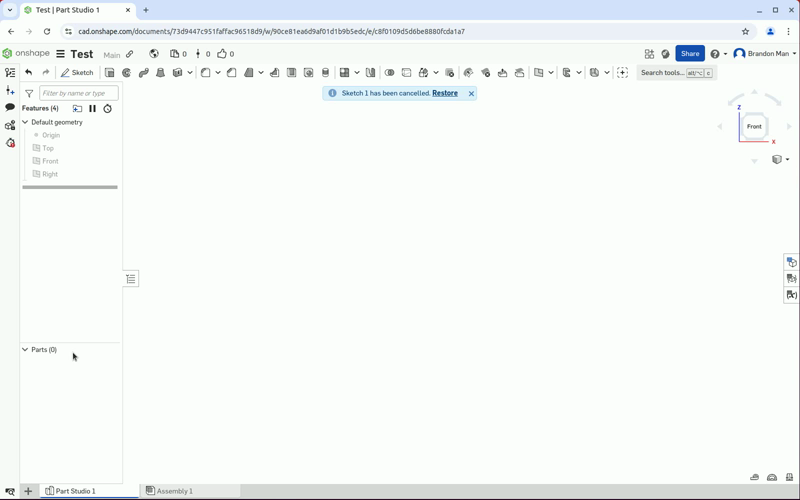
mouse_move(73, 352)
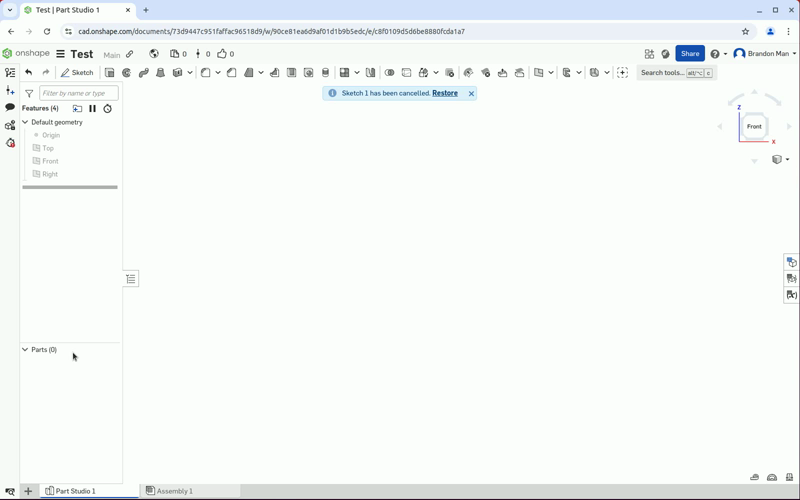
key(shift+y)
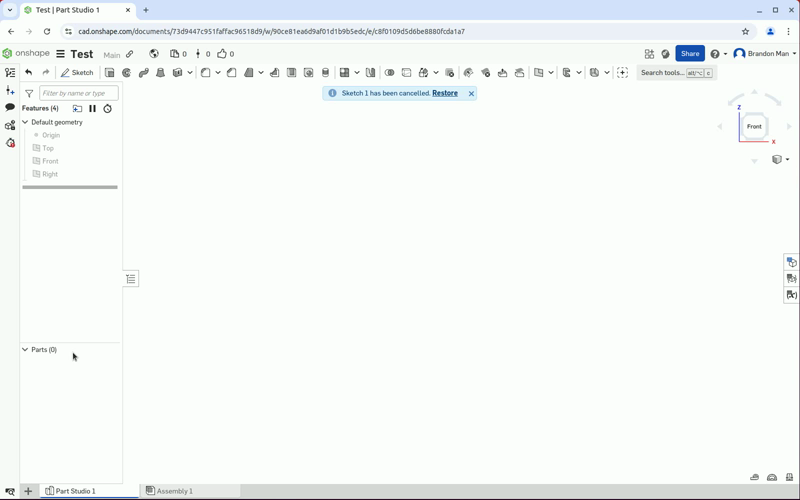
key(shift+s)
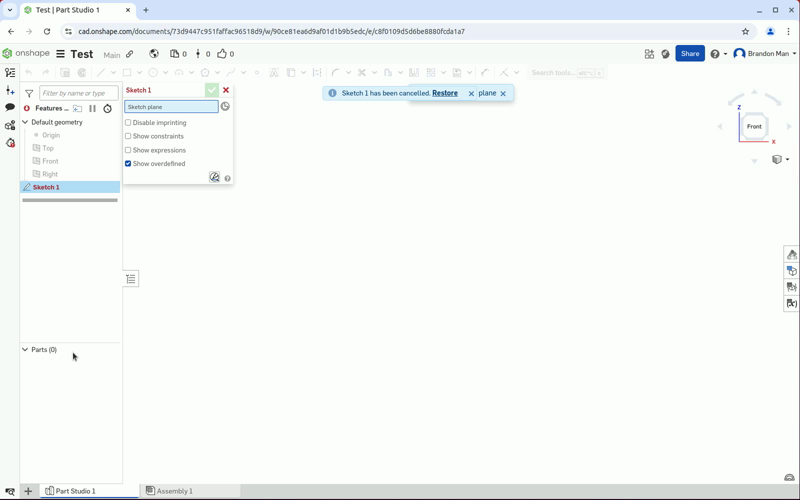
mouse_move(73, 163)
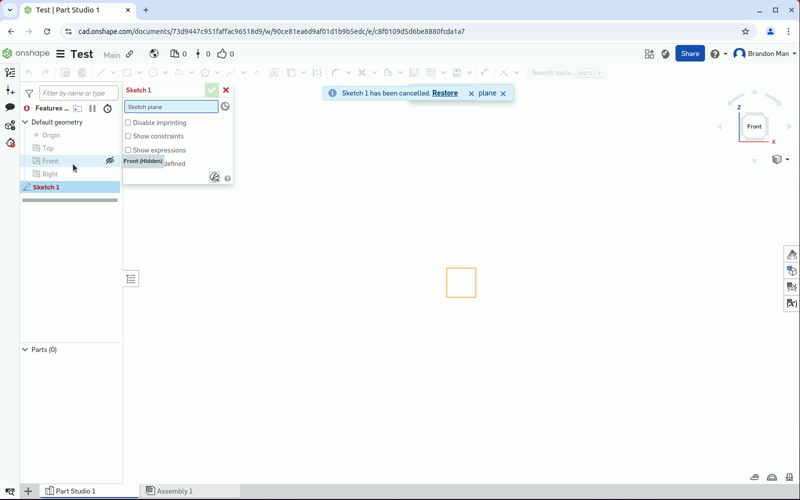
click(73, 163)
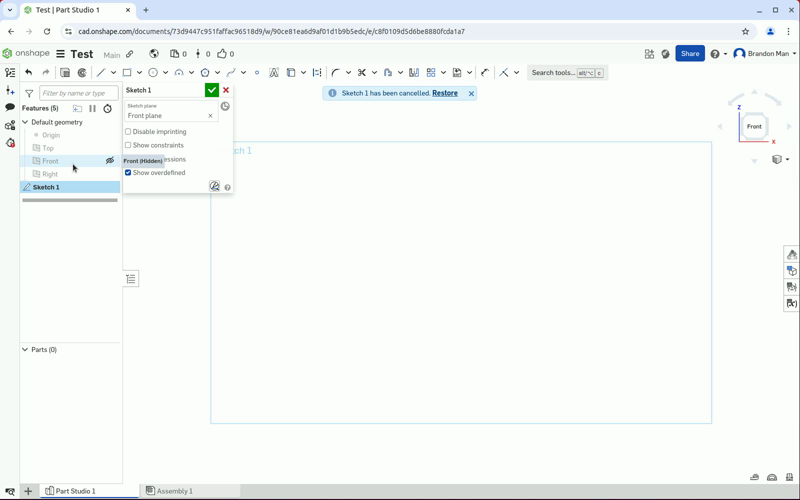
mouse_move(73, 352)
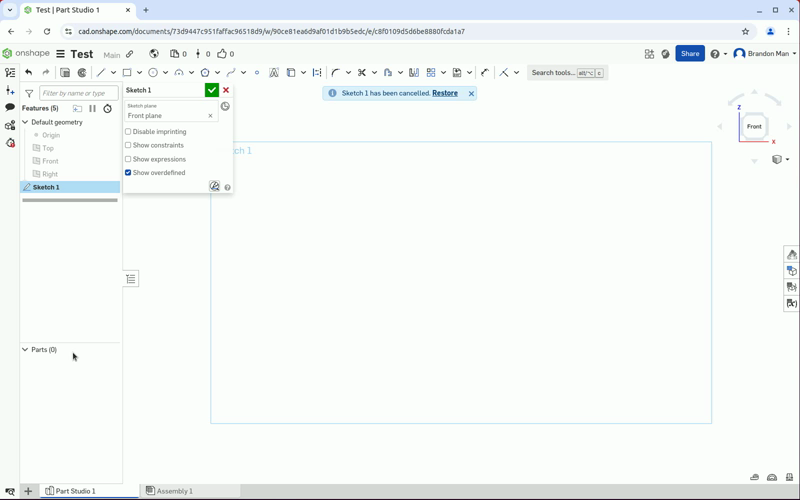
key(y)
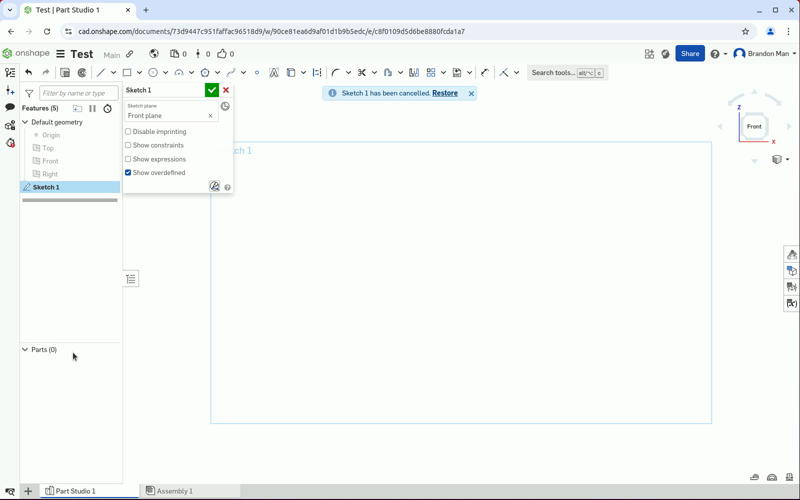
key(l)
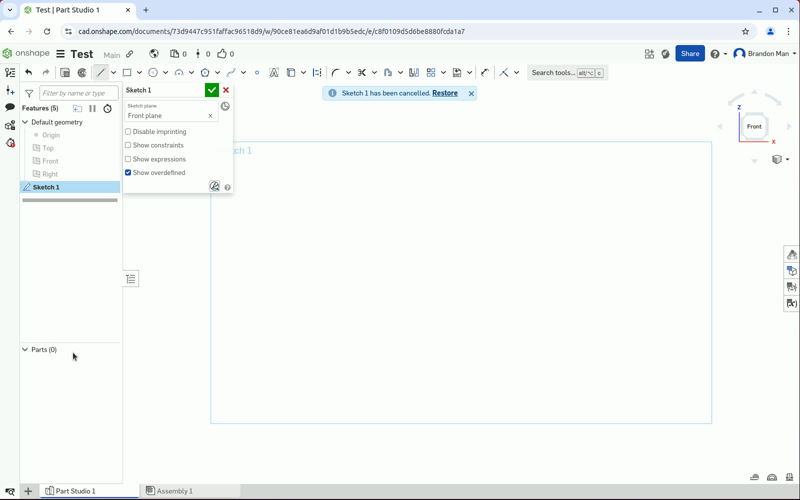
key_down(shift)
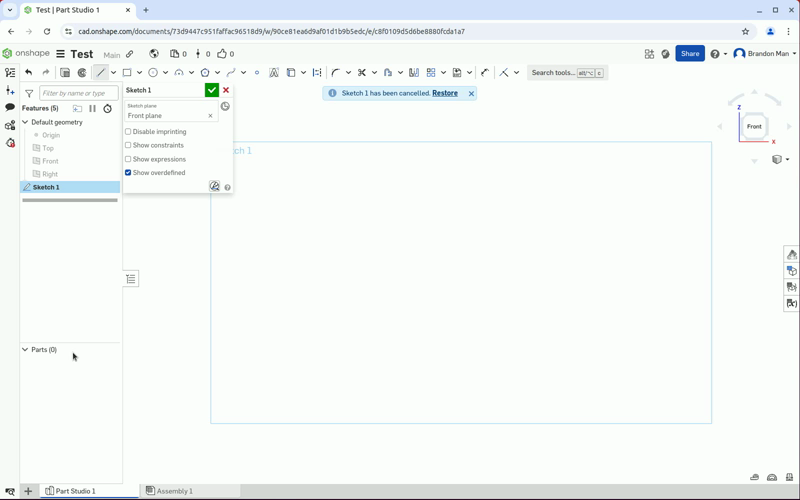
mouse_move(368, 295)
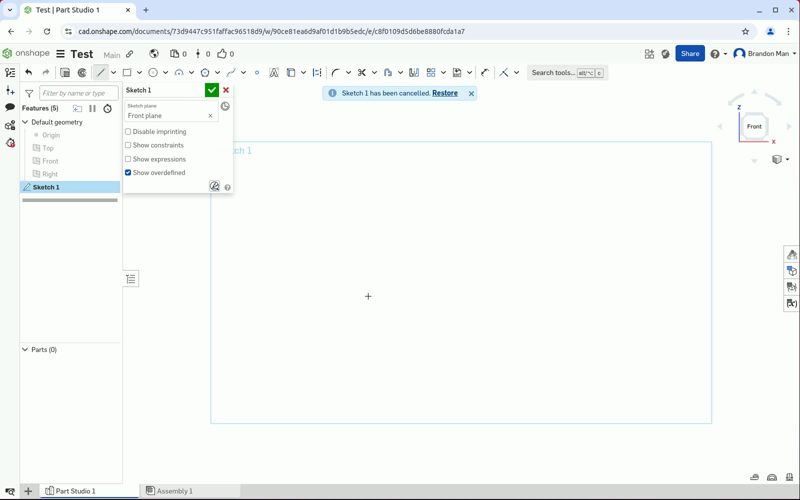
click(368, 295)
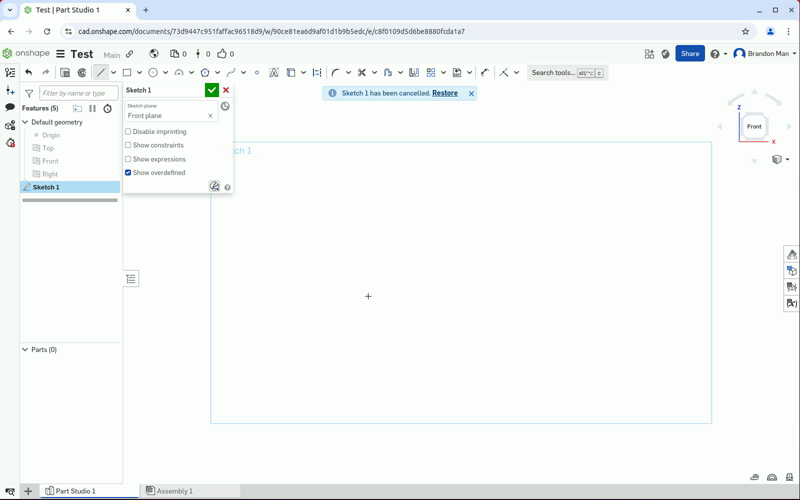
key_up(shift)
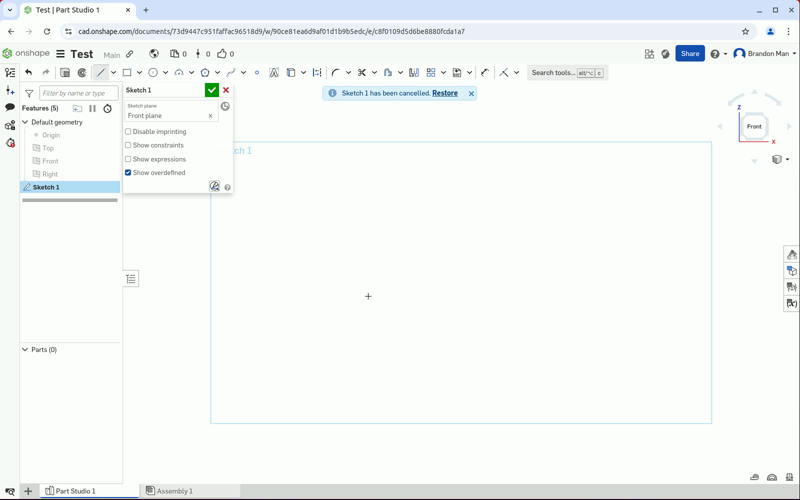
key_down(shift)
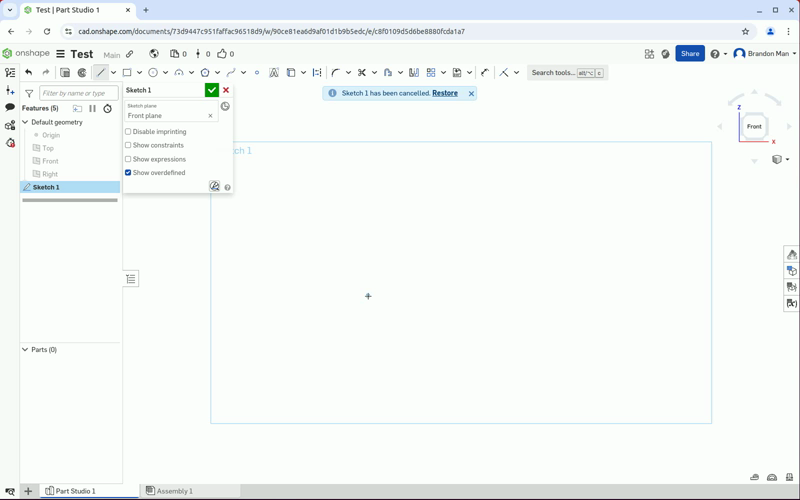
mouse_move(398, 295)
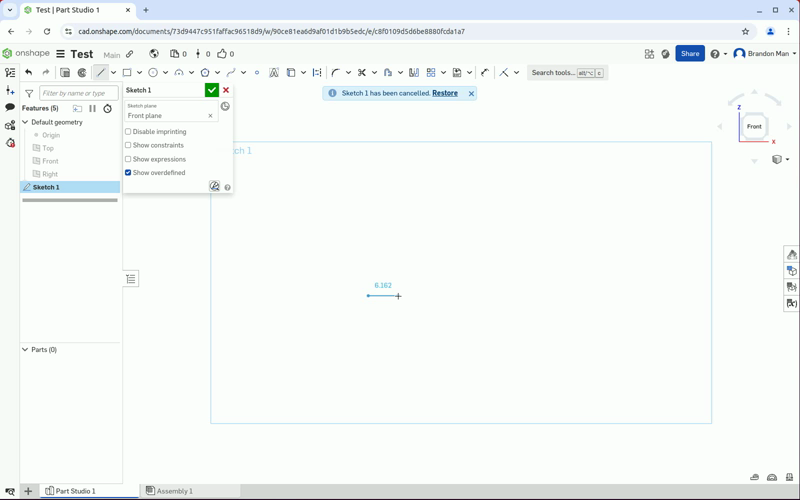
mouse_move(377, 295)
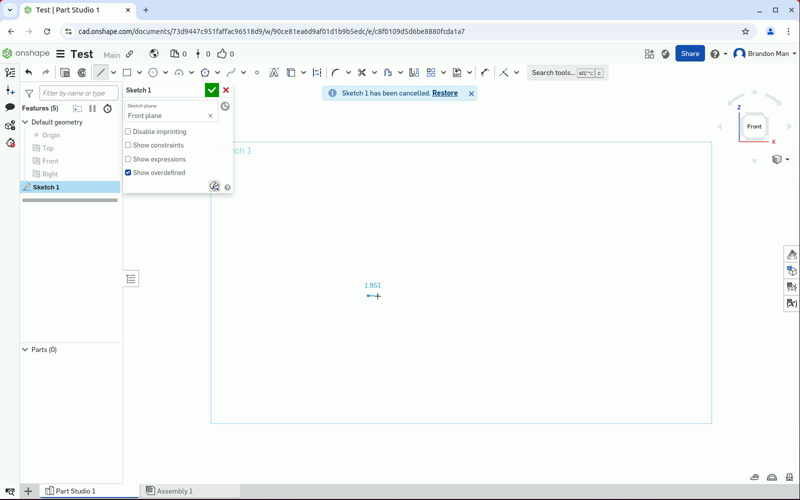
click(377, 295)
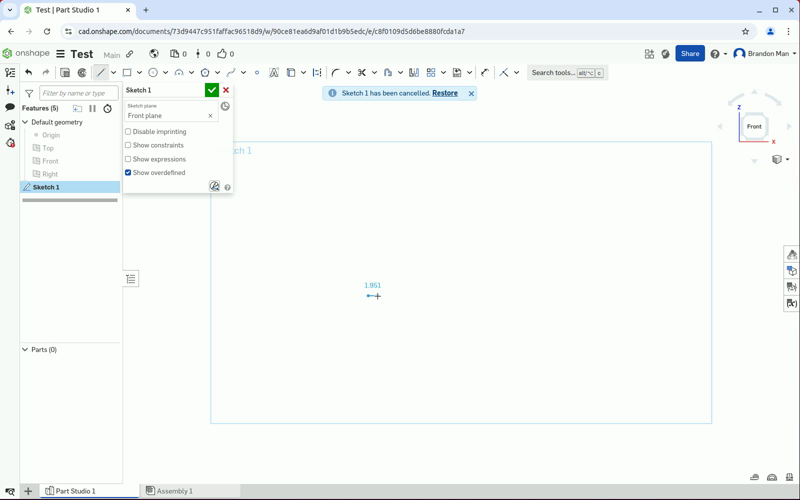
key_up(shift)
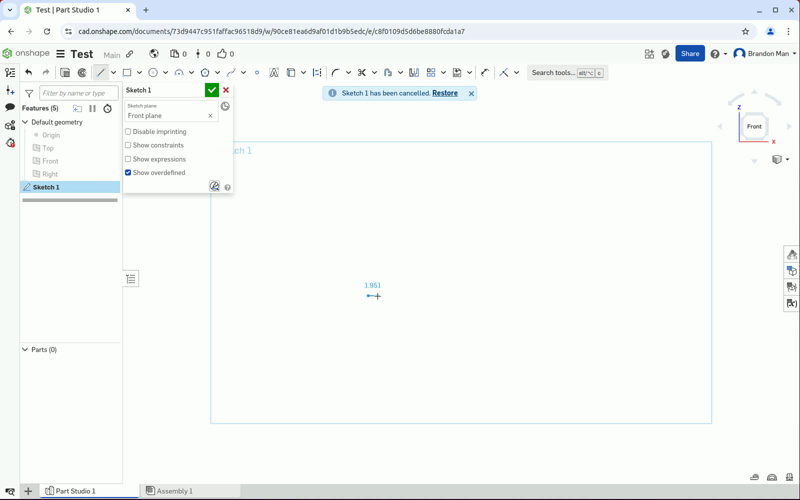
key_down(shift)
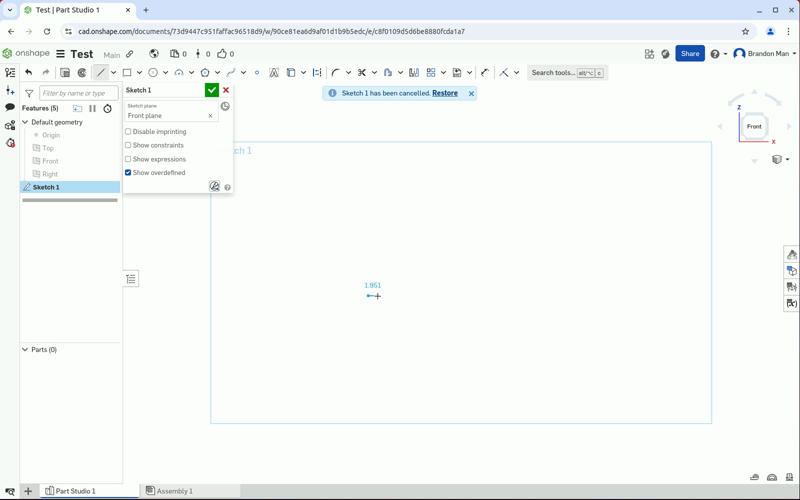
mouse_move(377, 196)
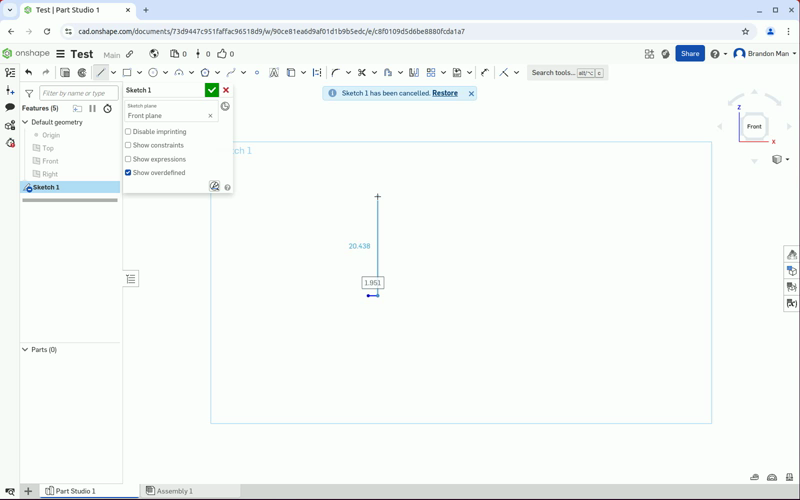
click(377, 196)
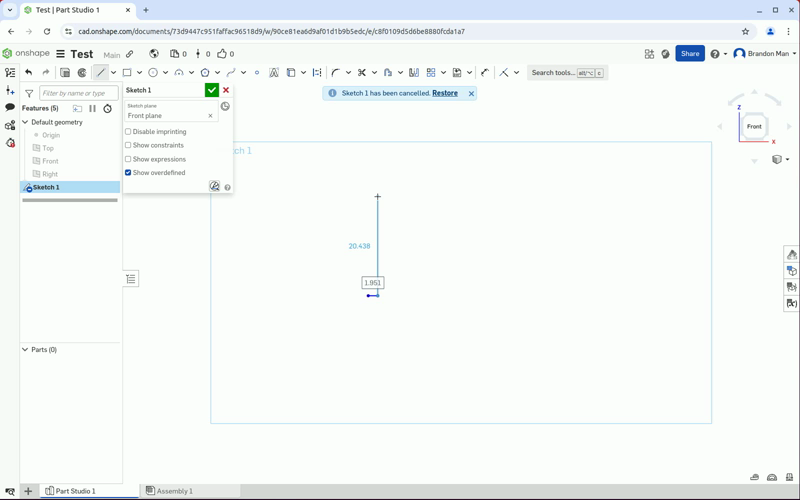
key_up(shift)
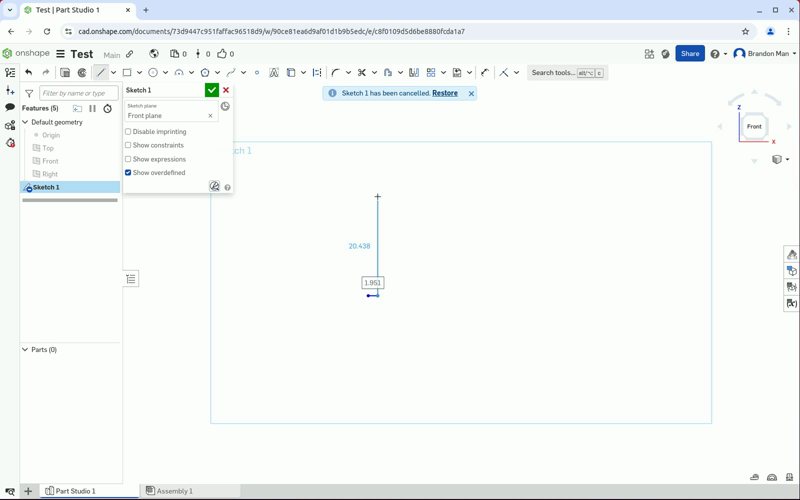
key(esc)
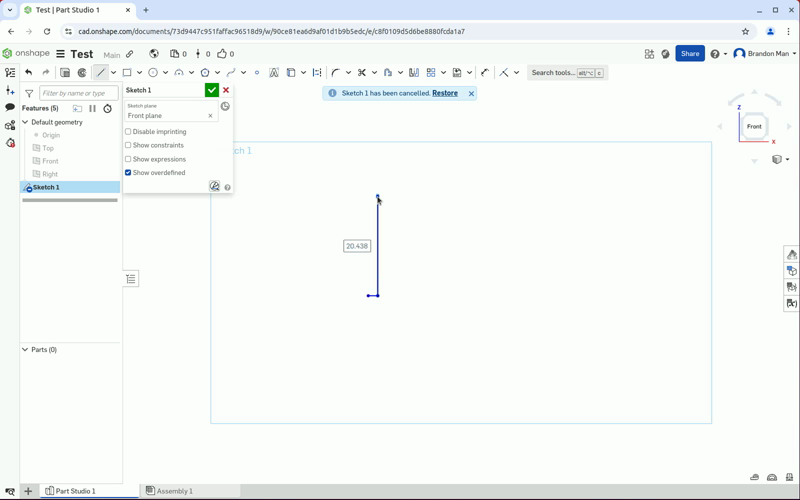
key(a)
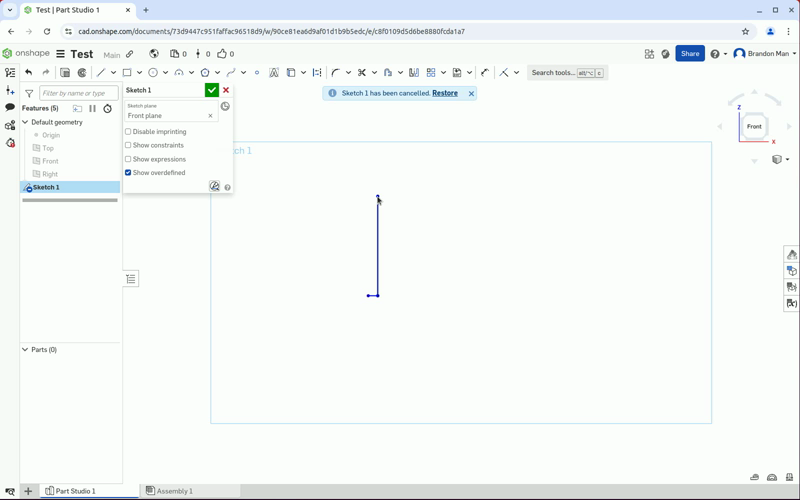
mouse_move(377, 196)
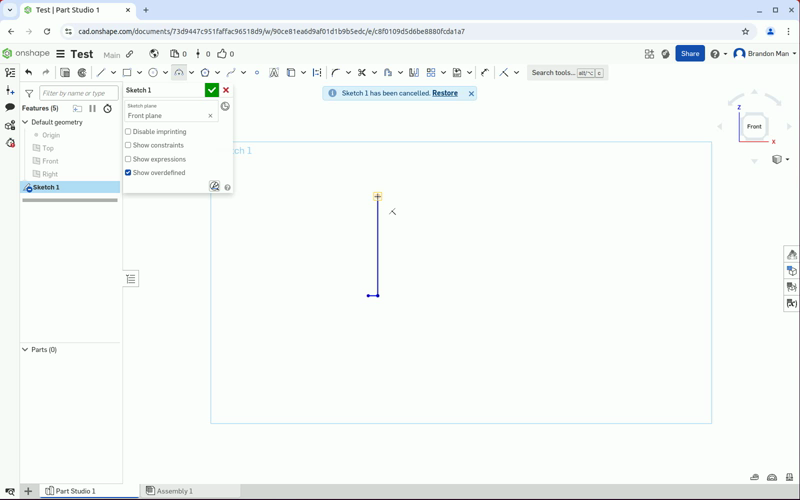
click(377, 196)
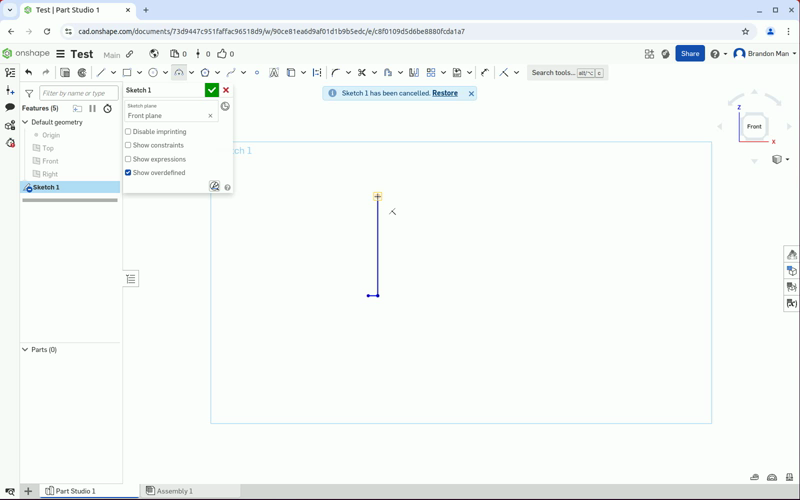
key_down(shift)
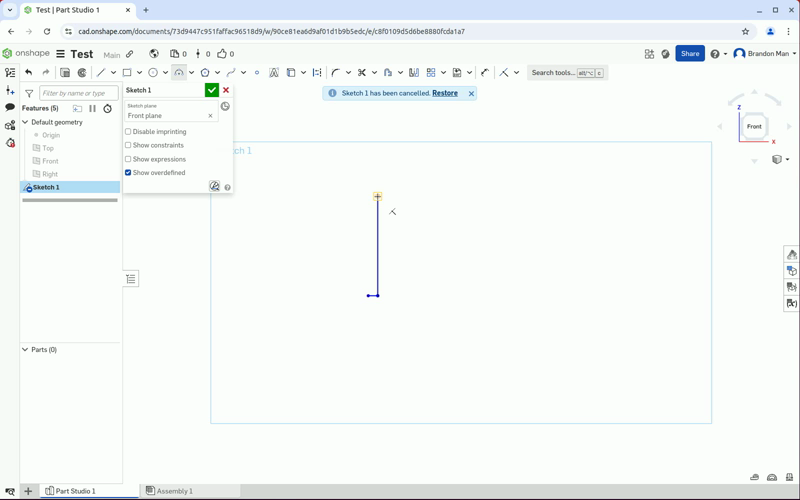
mouse_move(393, 180)
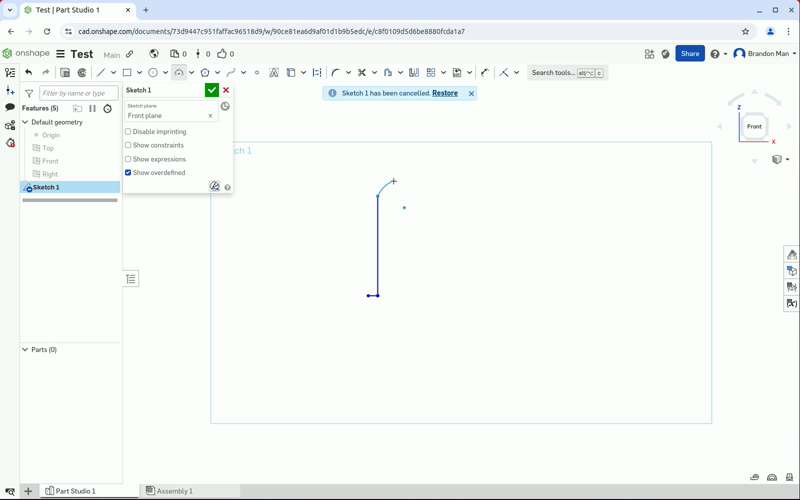
click(393, 180)
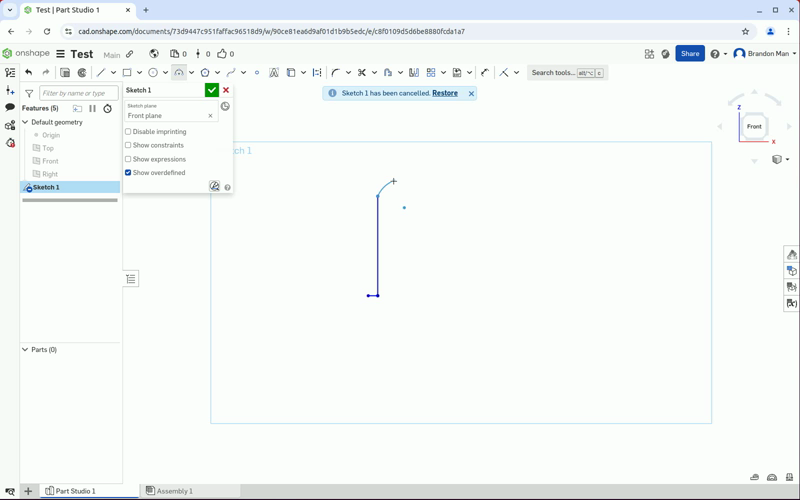
mouse_move(382, 185)
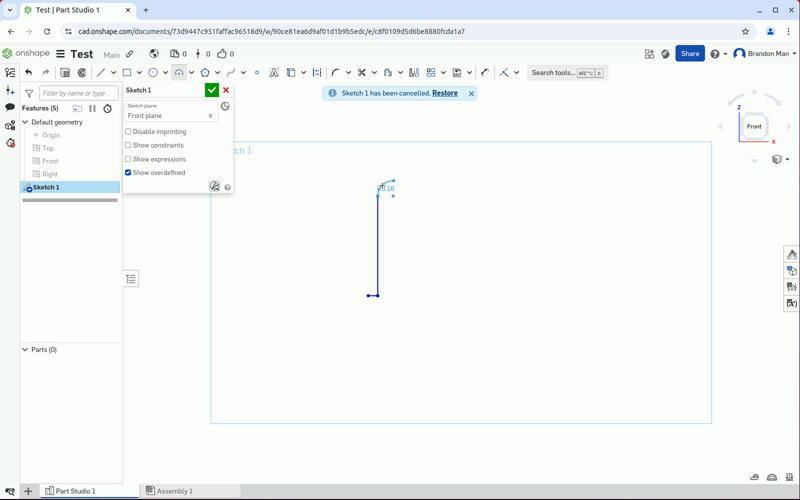
click(382, 185)
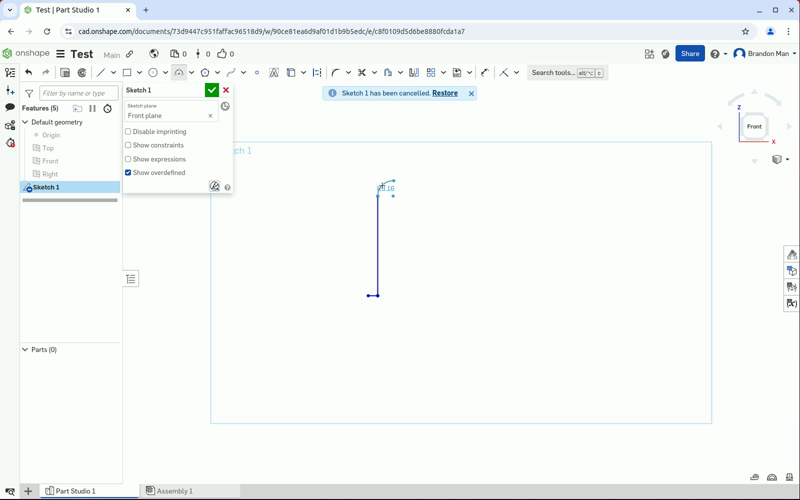
key_up(shift)
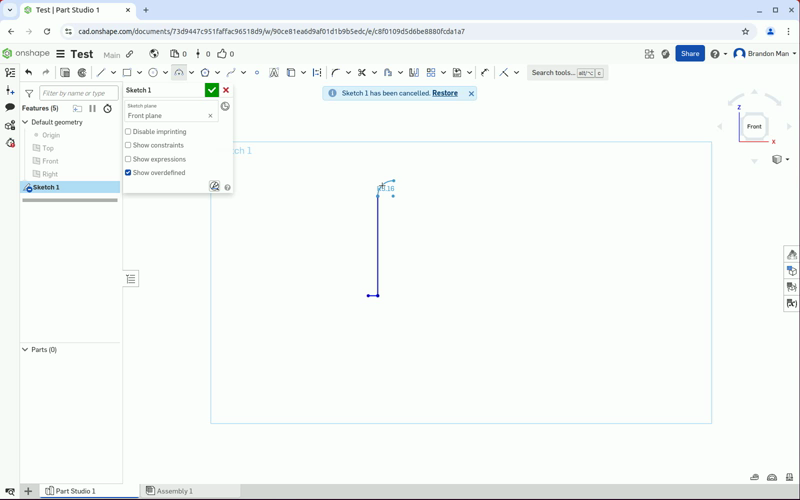
key(esc)
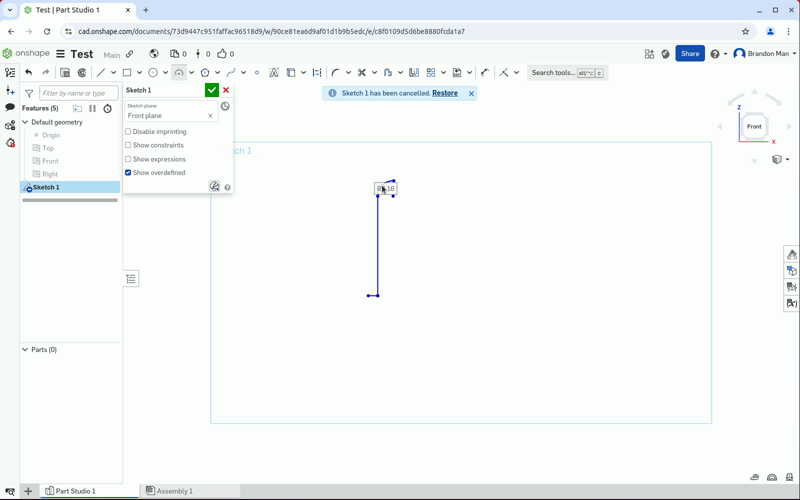
key(l)
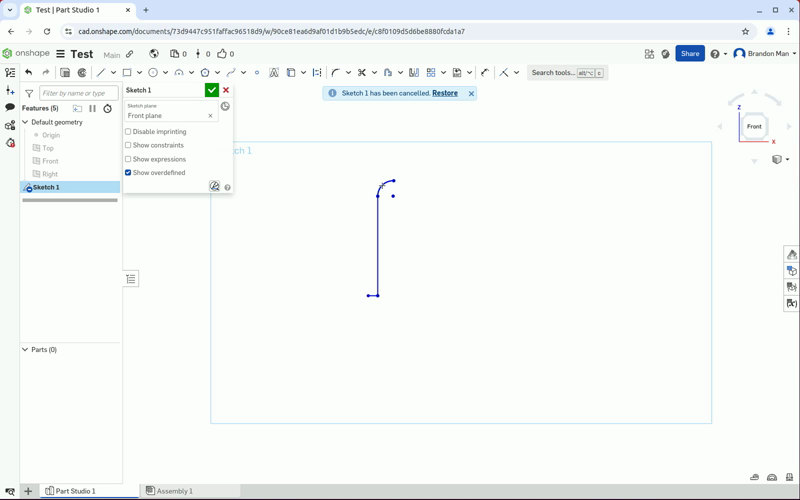
mouse_move(393, 180)
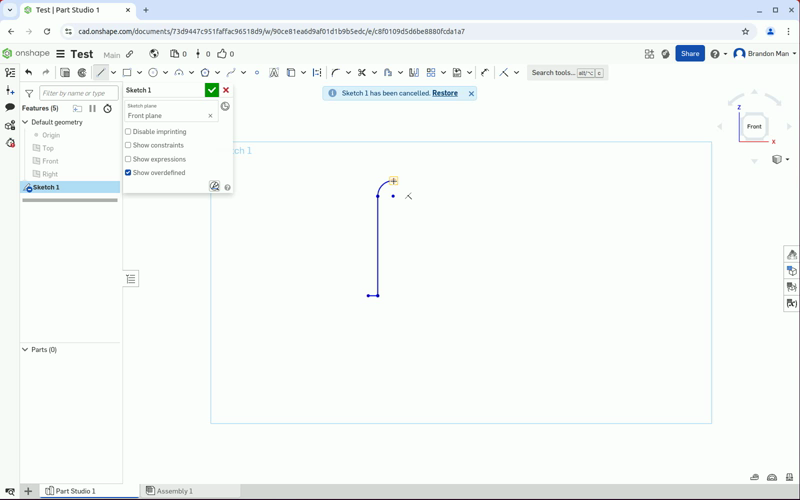
click(393, 180)
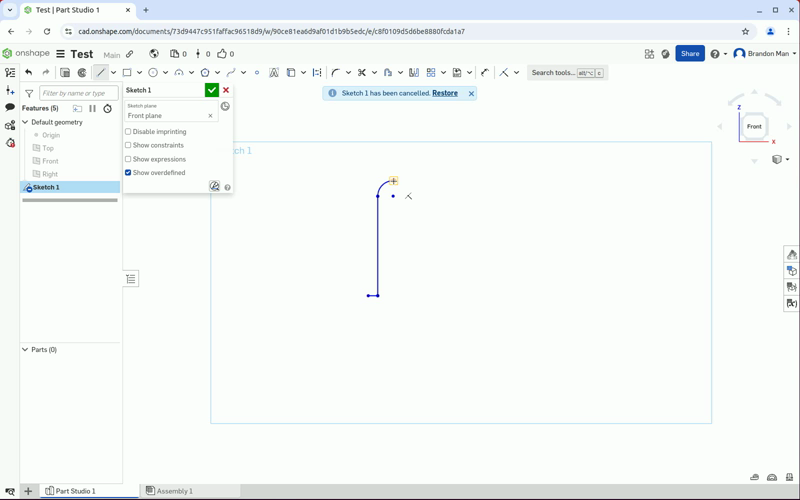
key_down(shift)
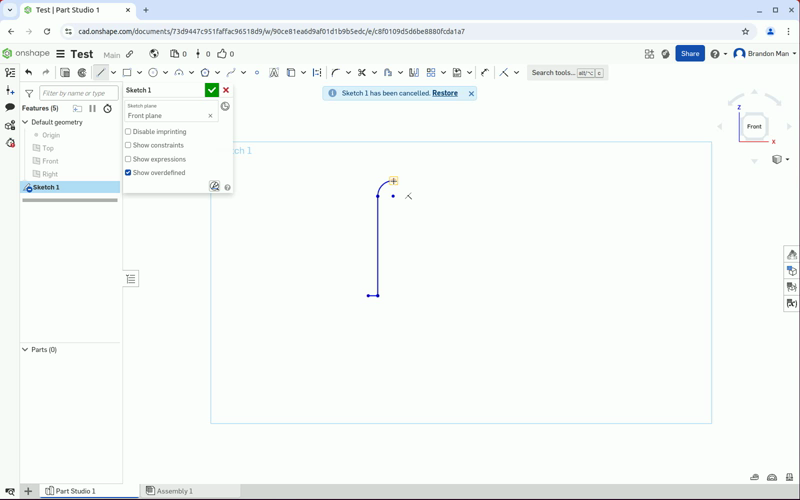
mouse_move(553, 180)
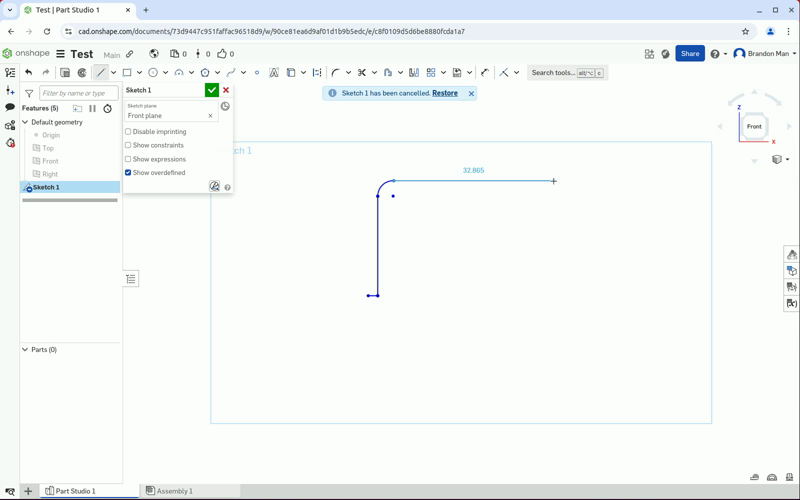
click(553, 180)
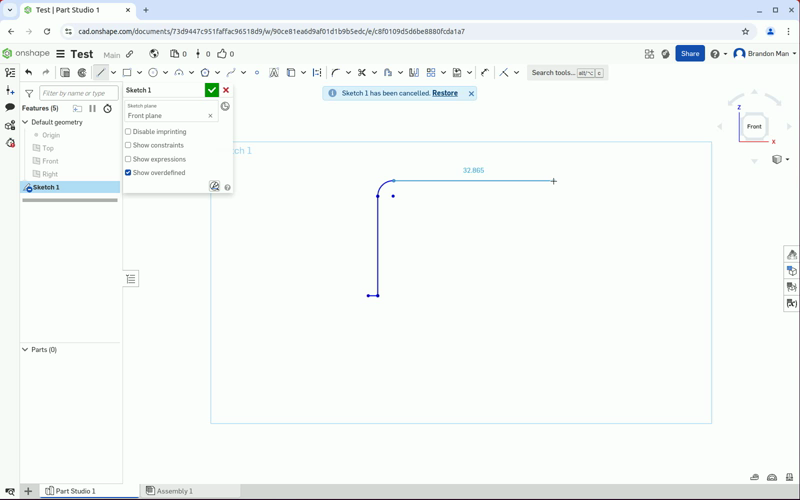
key_up(shift)
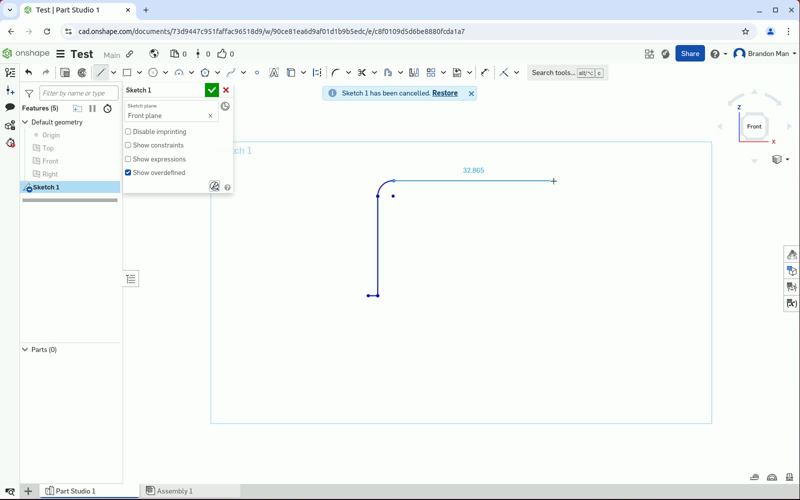
key_down(shift)
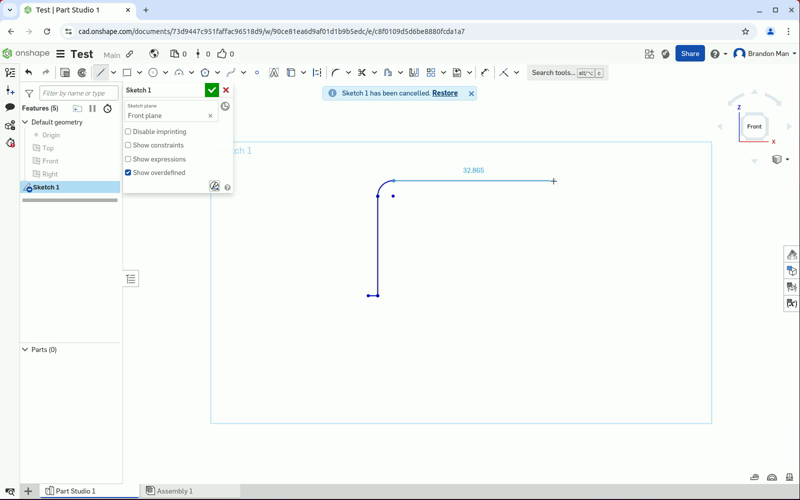
mouse_move(583, 180)
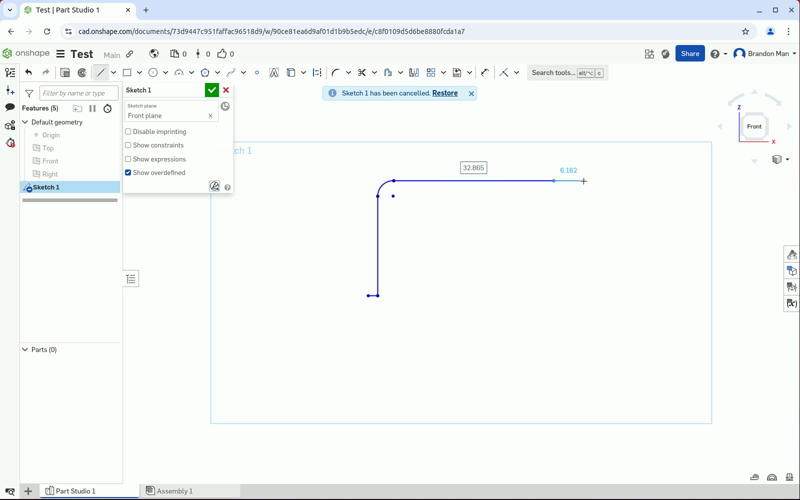
mouse_move(553, 170)
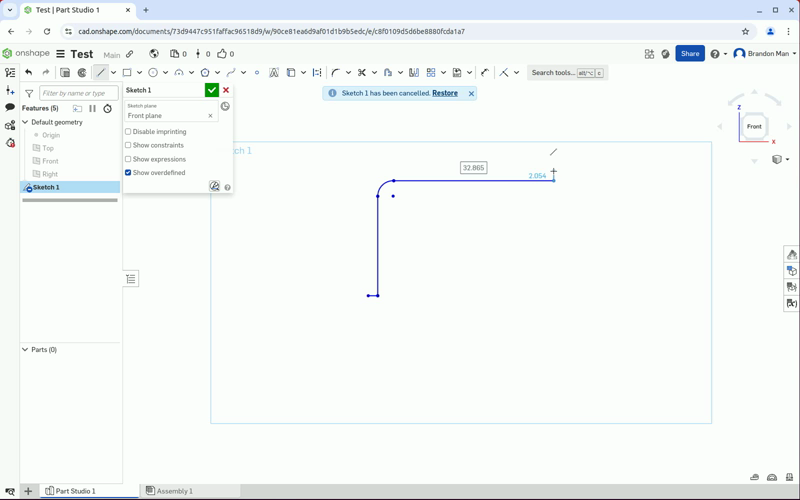
click(553, 170)
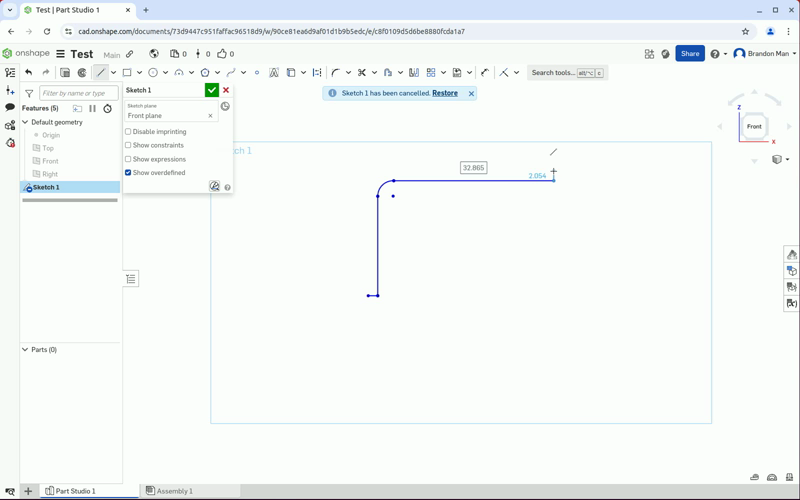
key_up(shift)
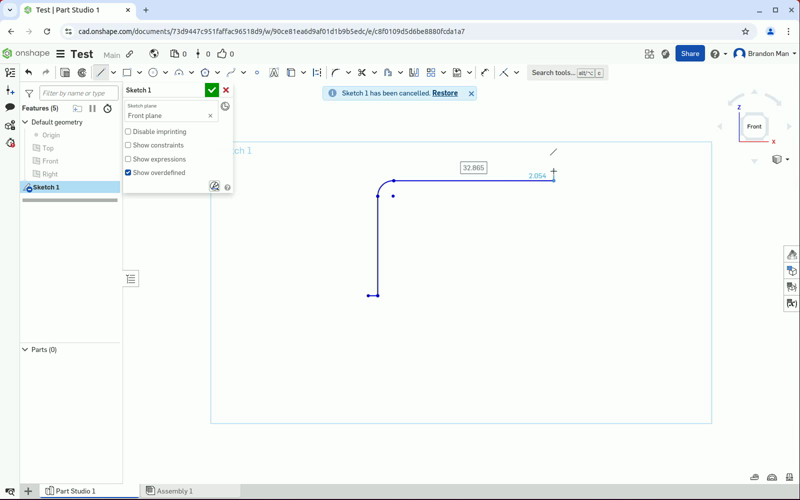
key_down(shift)
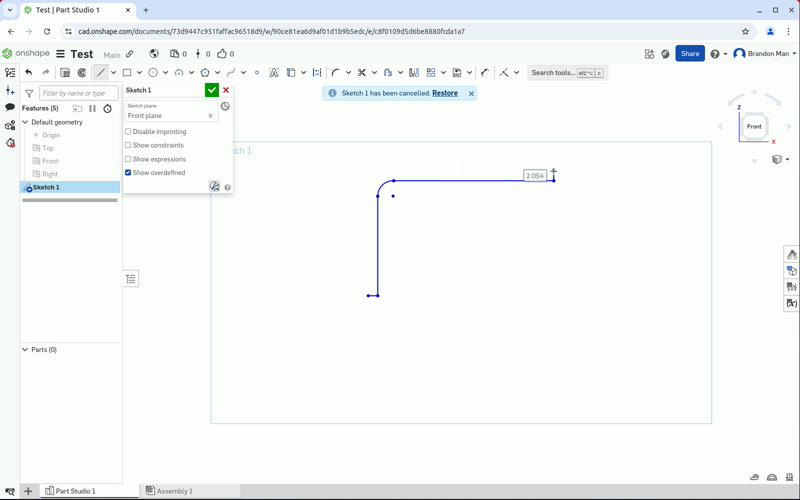
mouse_move(393, 170)
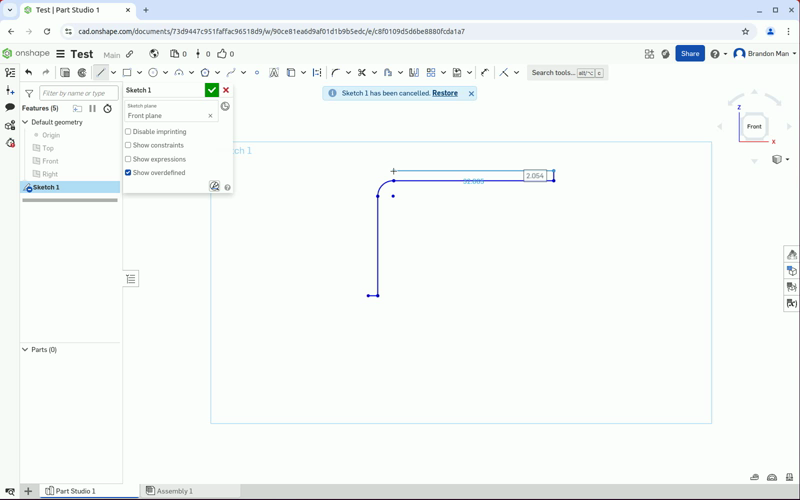
click(393, 170)
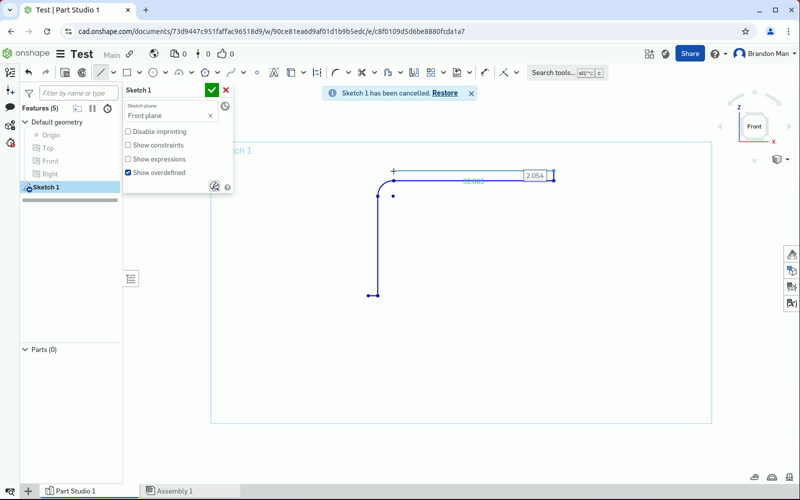
key_up(shift)
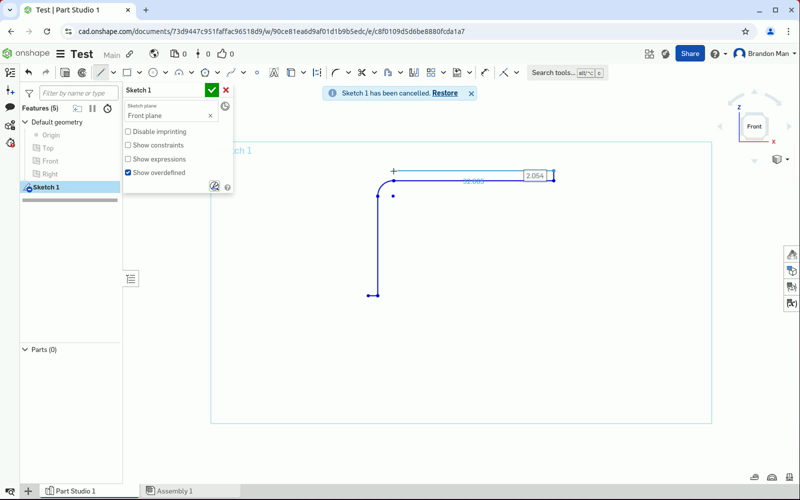
key(esc)
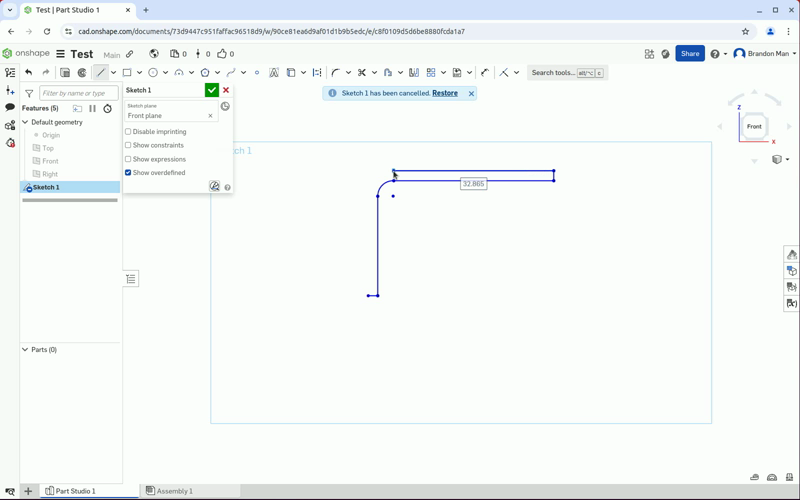
key(a)
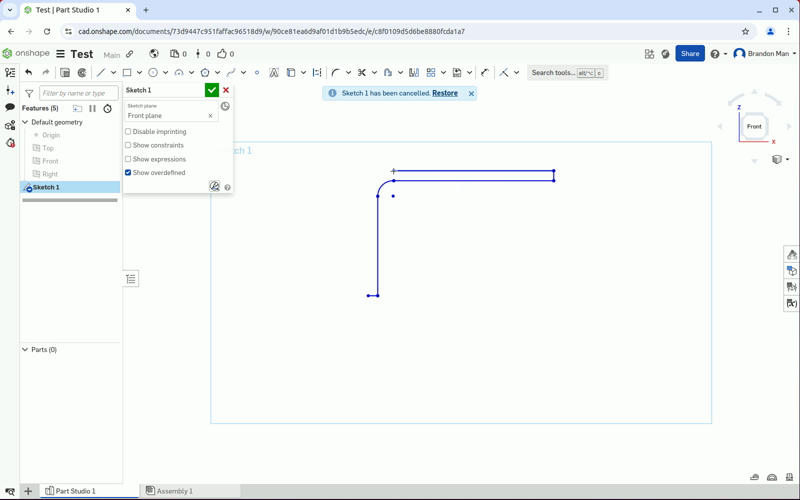
mouse_move(393, 170)
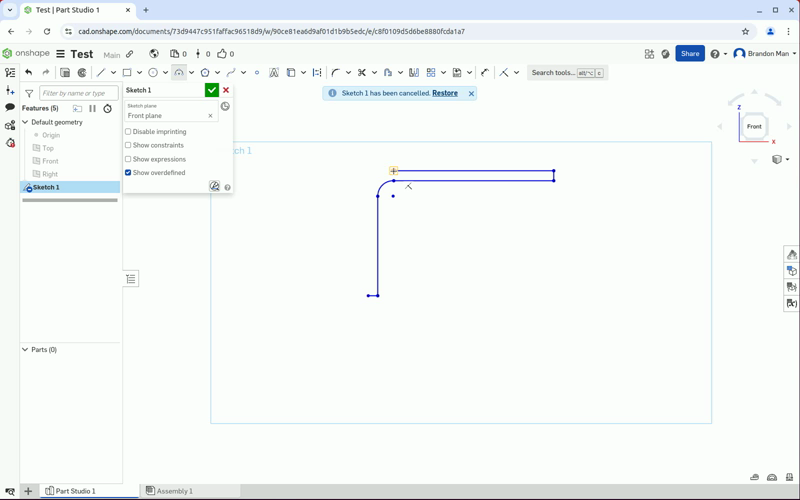
click(393, 170)
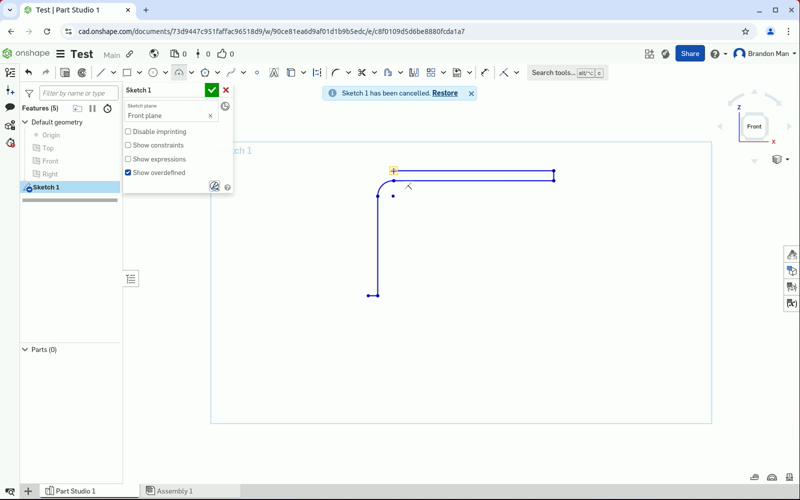
key_down(shift)
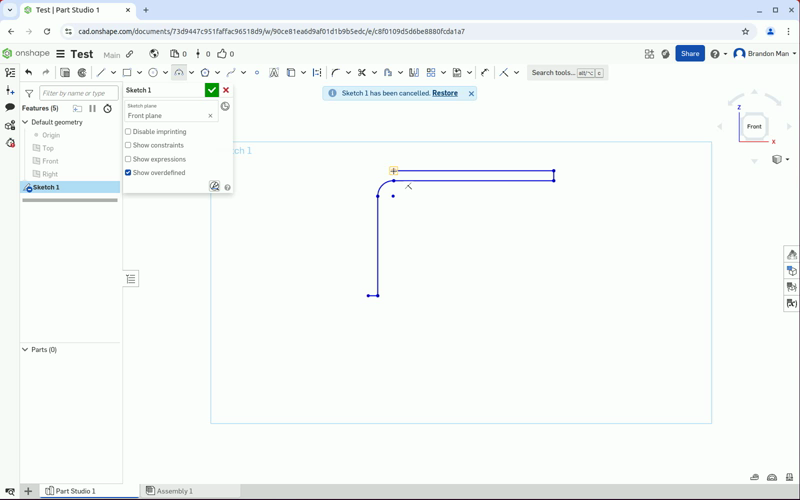
mouse_move(368, 196)
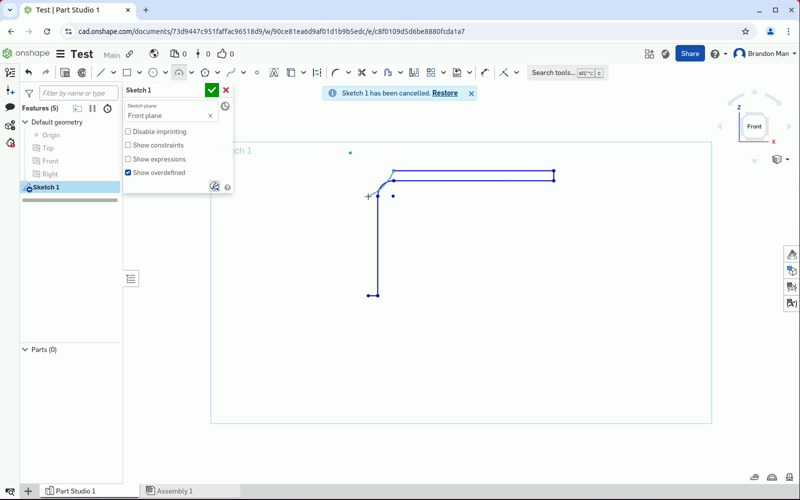
click(368, 196)
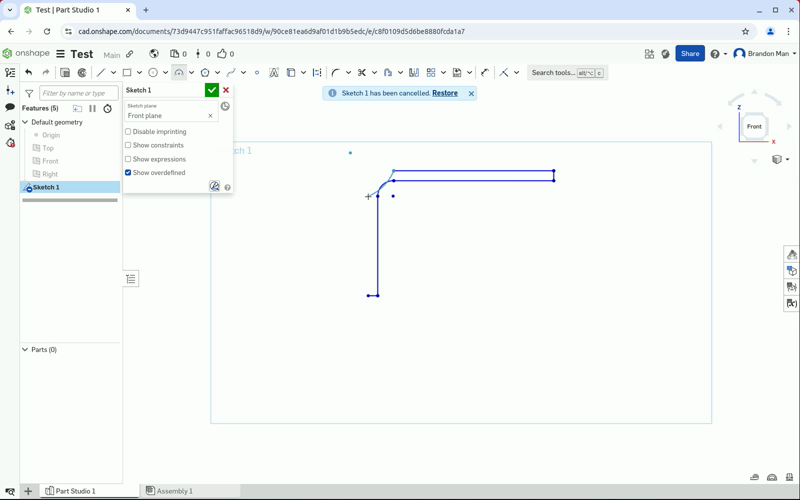
mouse_move(375, 178)
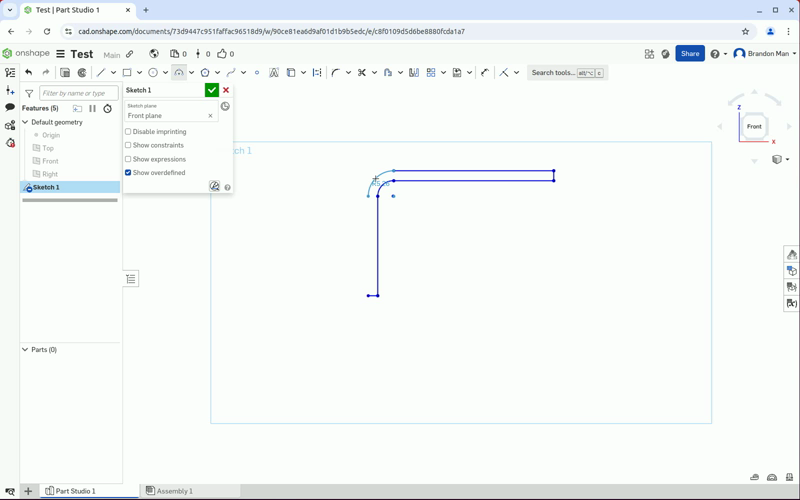
click(375, 178)
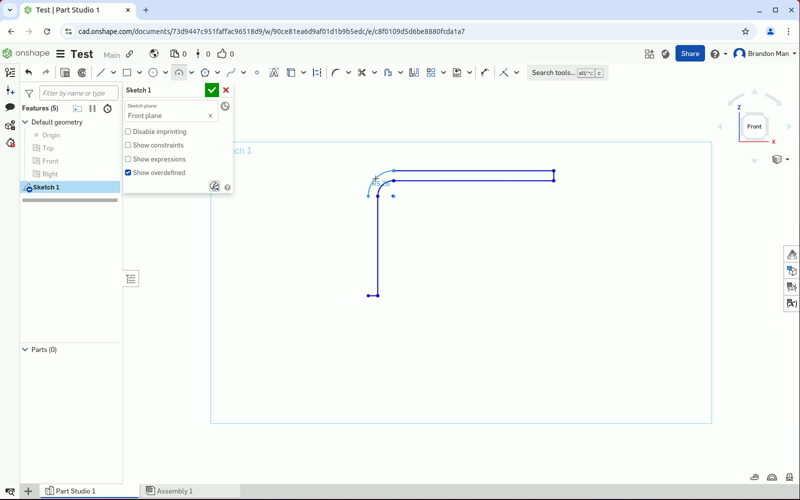
key_up(shift)
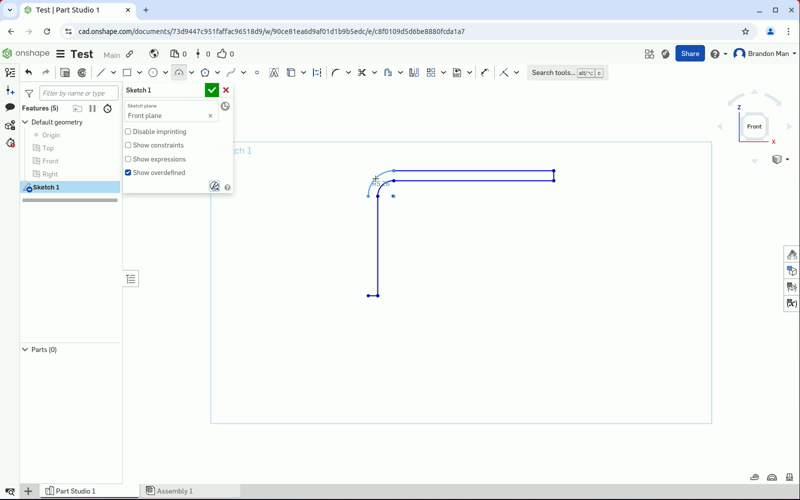
key(esc)
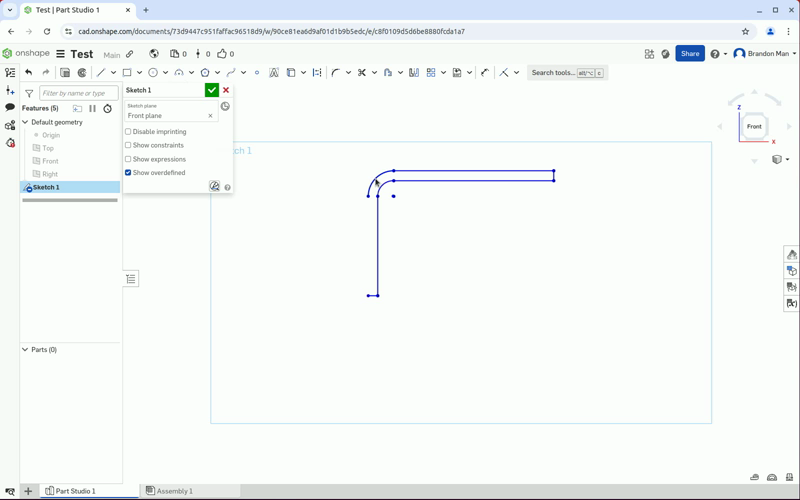
key(l)
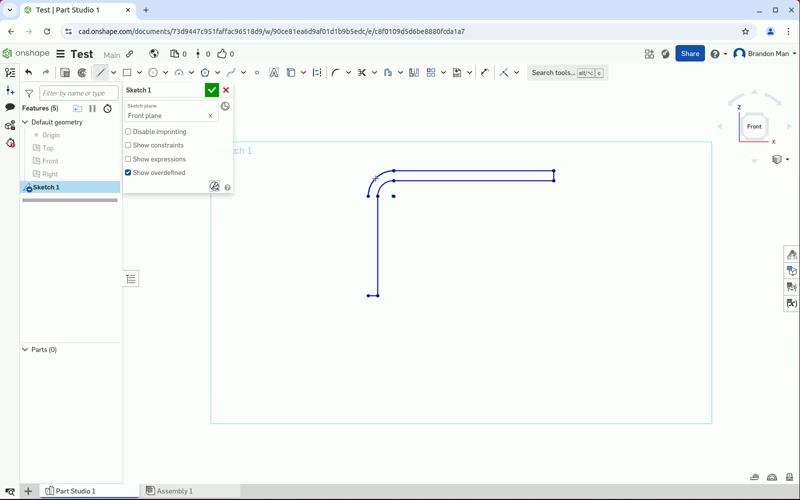
mouse_move(368, 196)
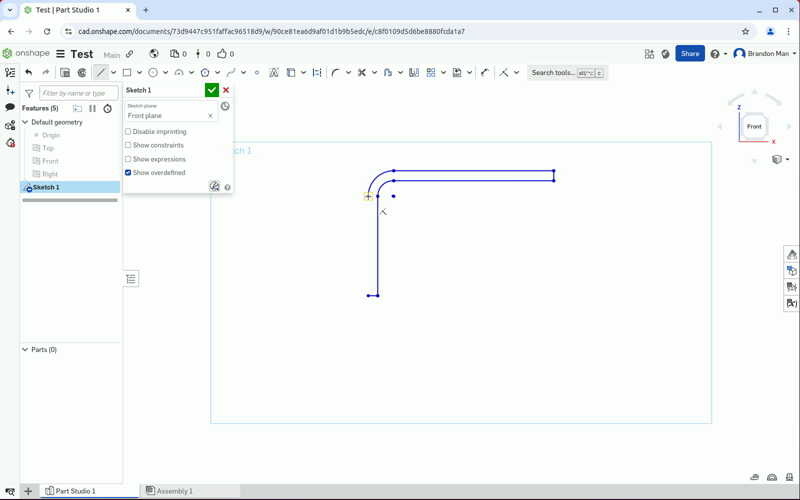
click(368, 196)
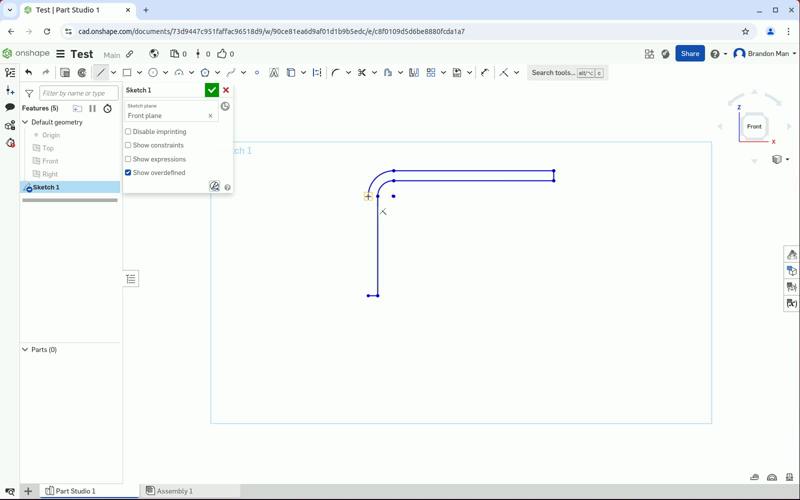
key_down(shift)
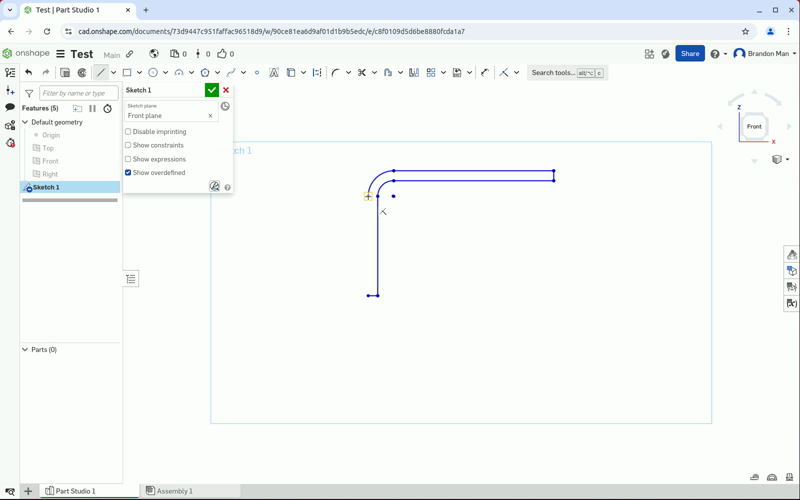
mouse_move(368, 295)
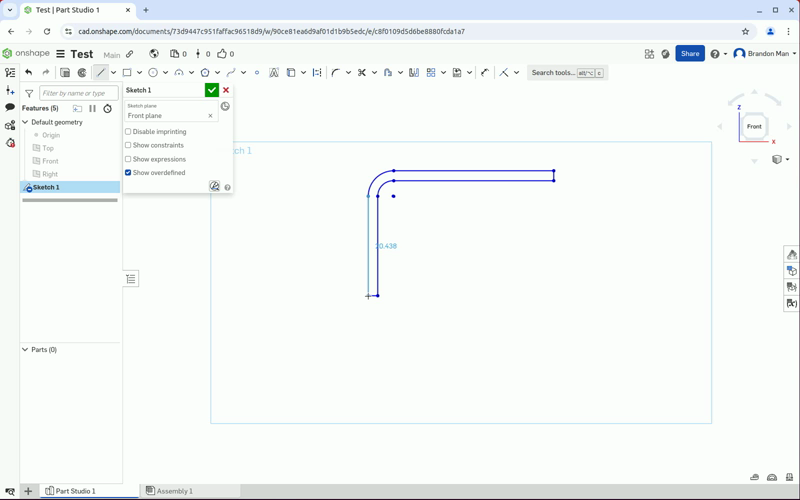
key_up(shift)
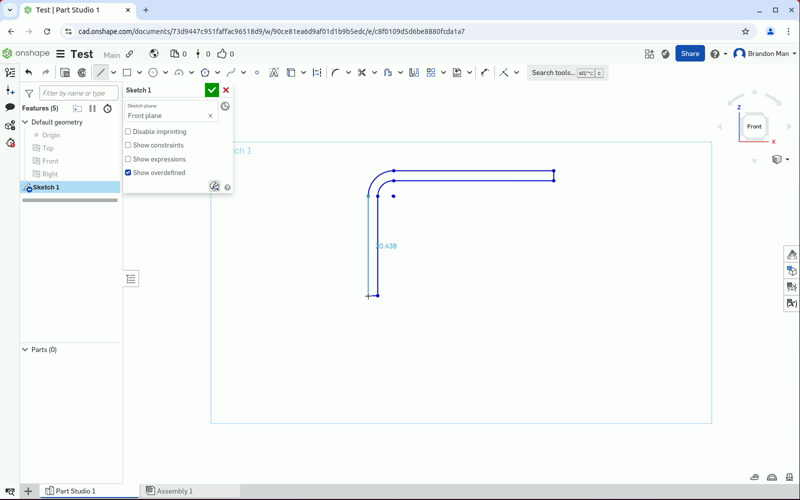
click(368, 295)
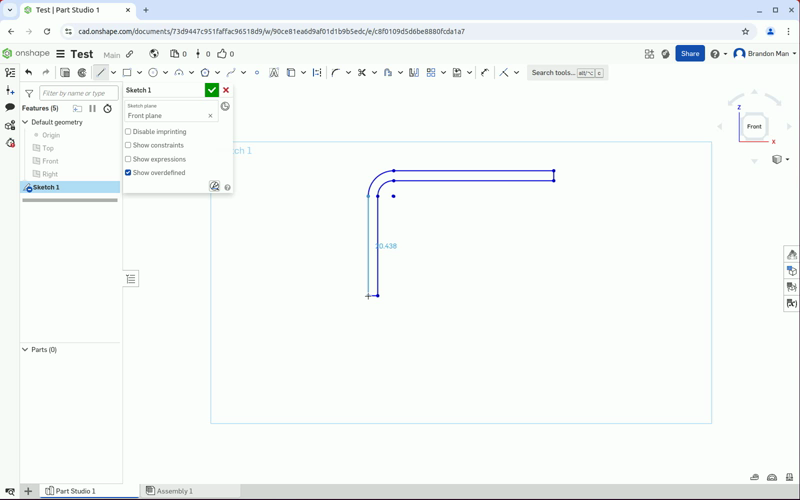
key(esc)
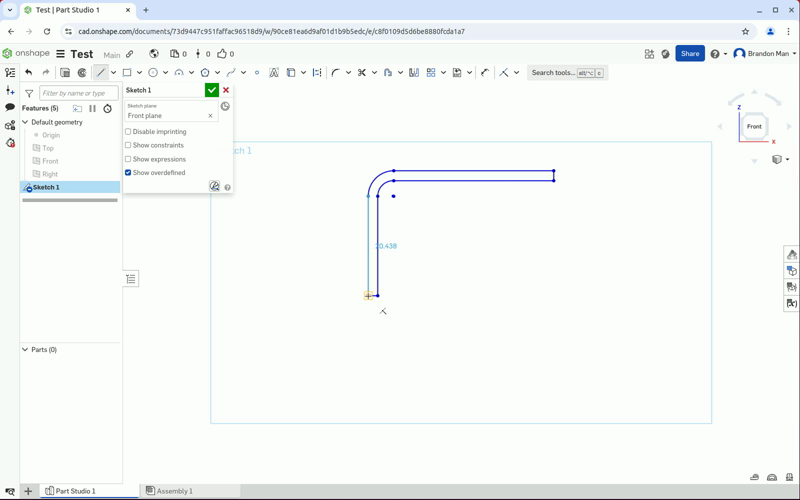
mouse_move(373, 226)
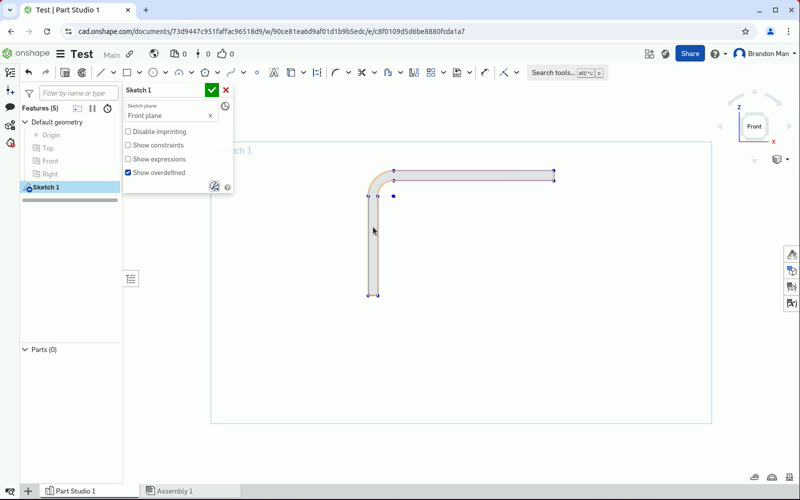
click(373, 226)
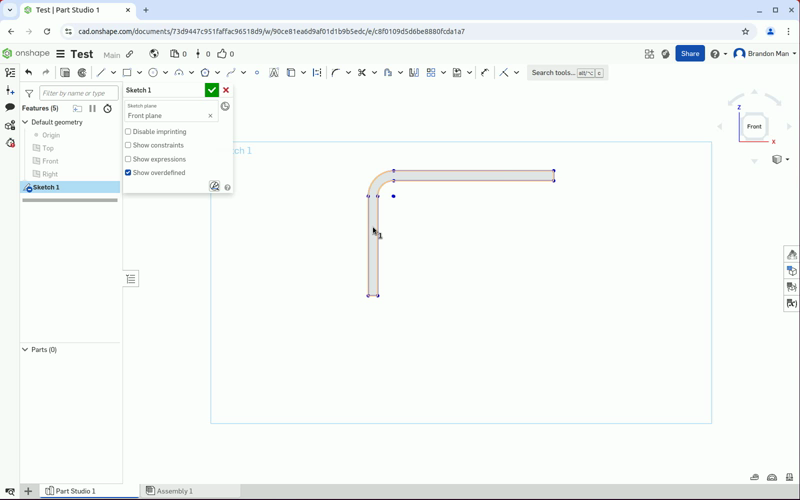
mouse_move(73, 352)
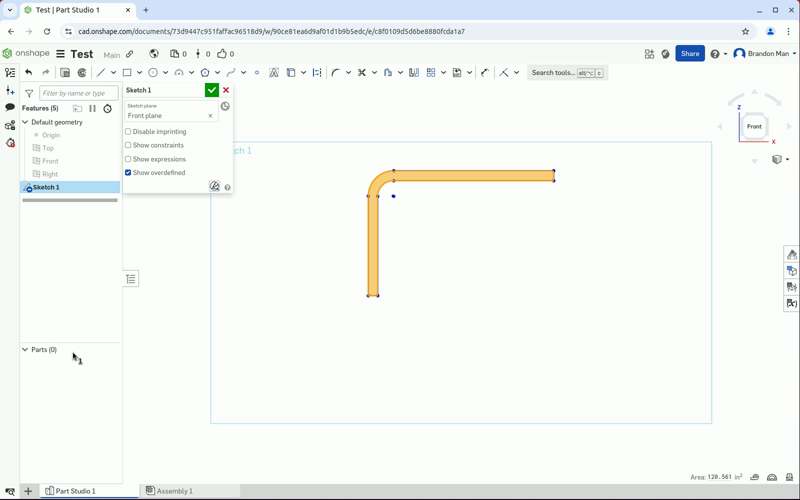
key(shift+y)
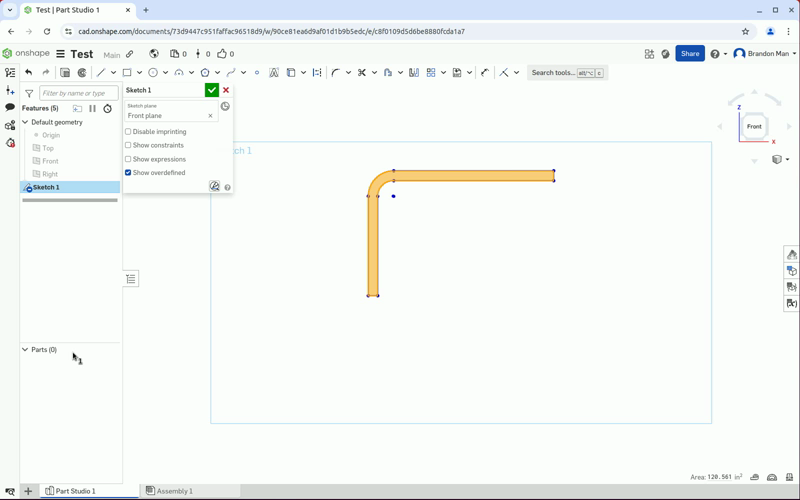
key(shift+e)
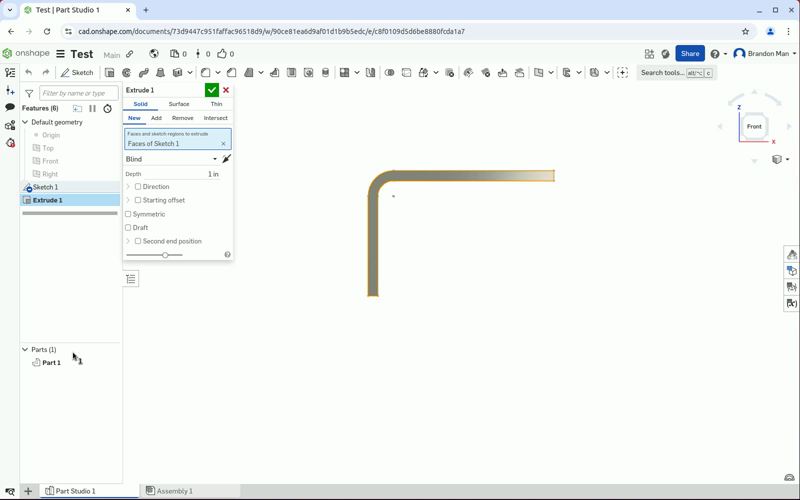
mouse_move(143, 106)
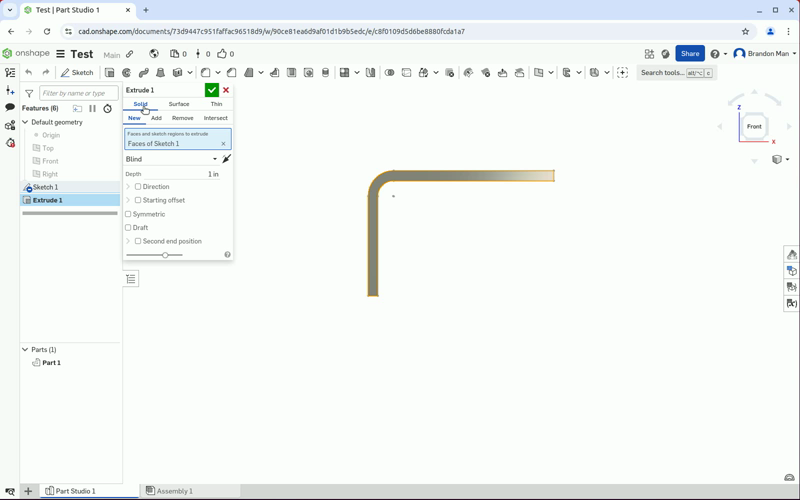
click(143, 106)
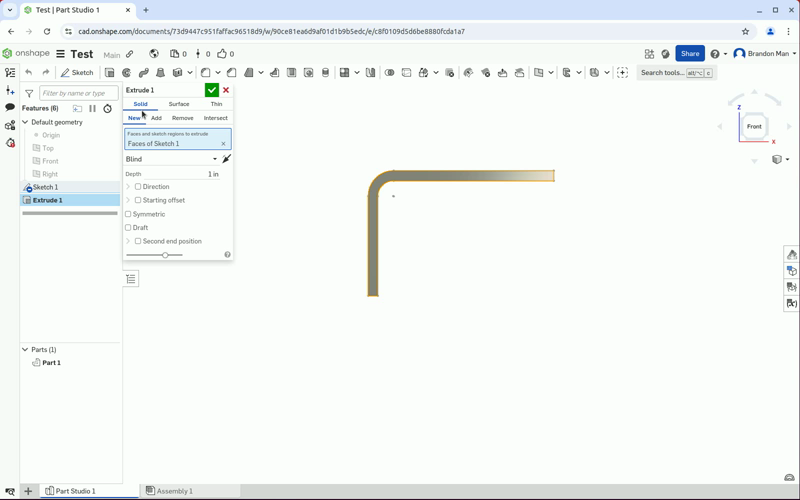
mouse_move(137, 120)
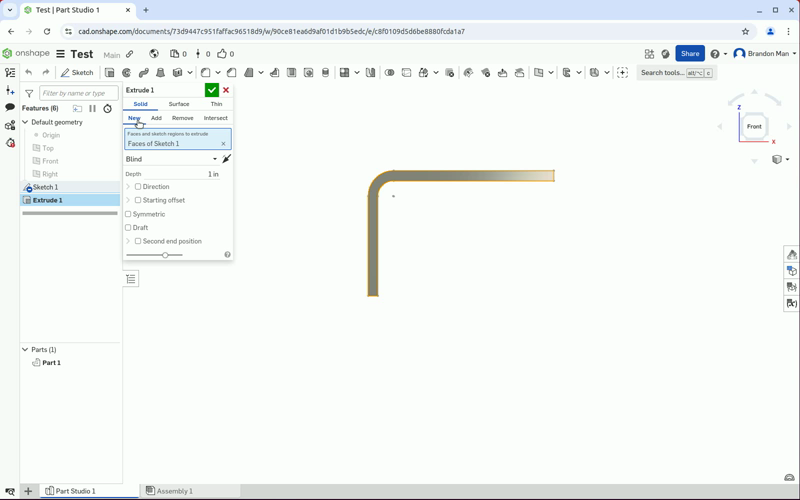
click(137, 120)
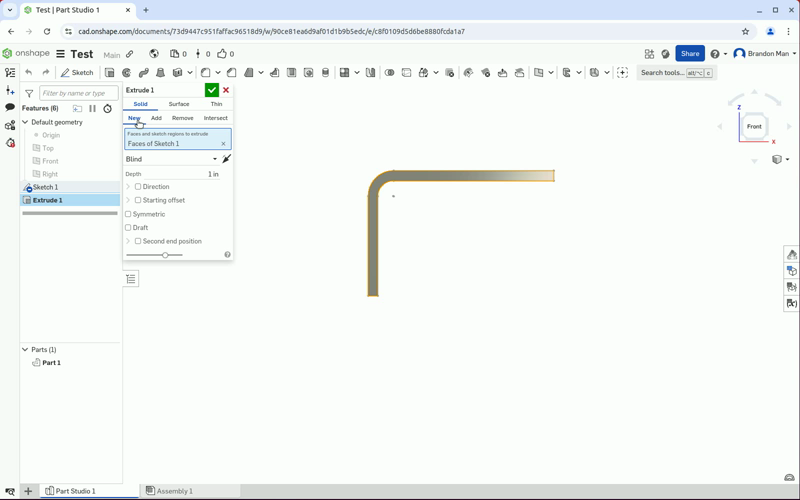
key(tab, 4)
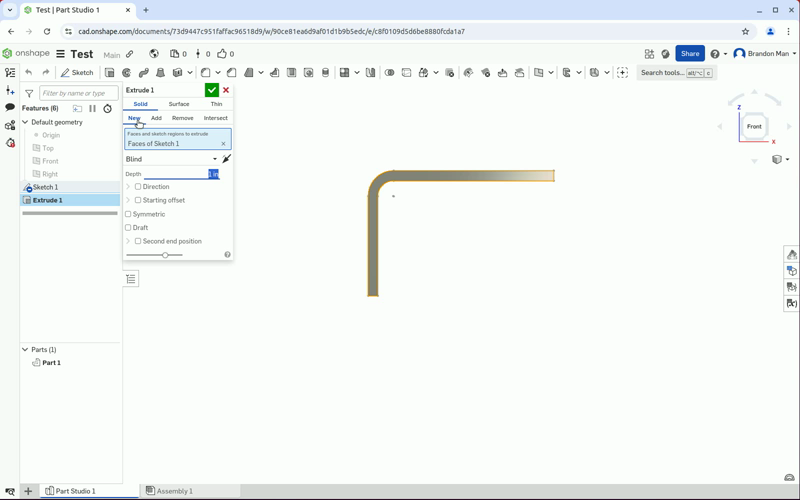
text(15.887)
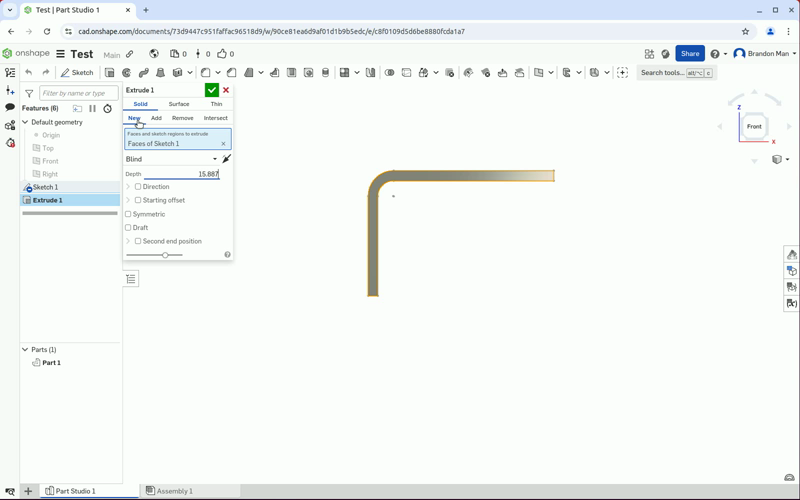
key(enter)
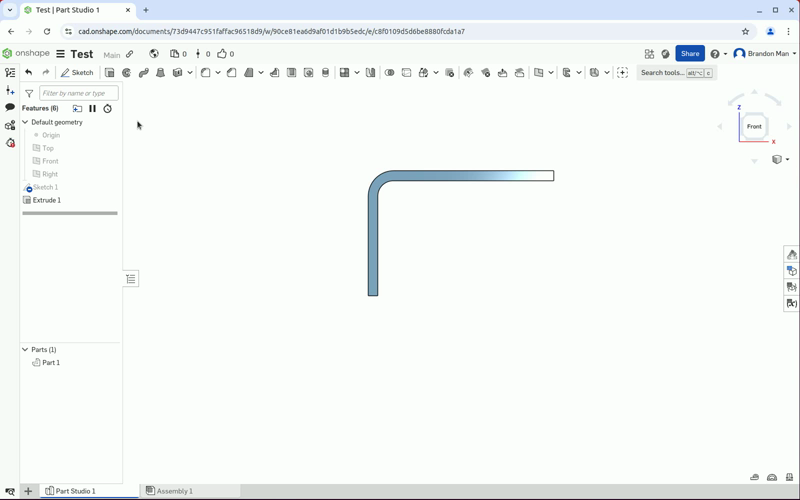
key(shift+h)
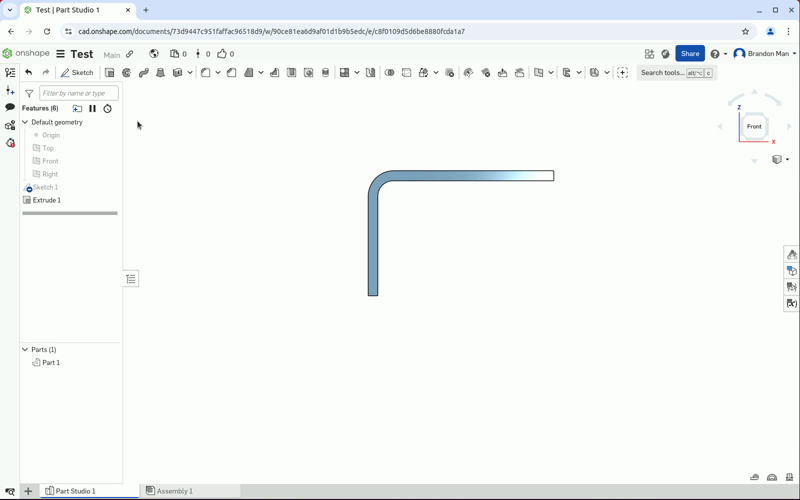
key(shift+h)
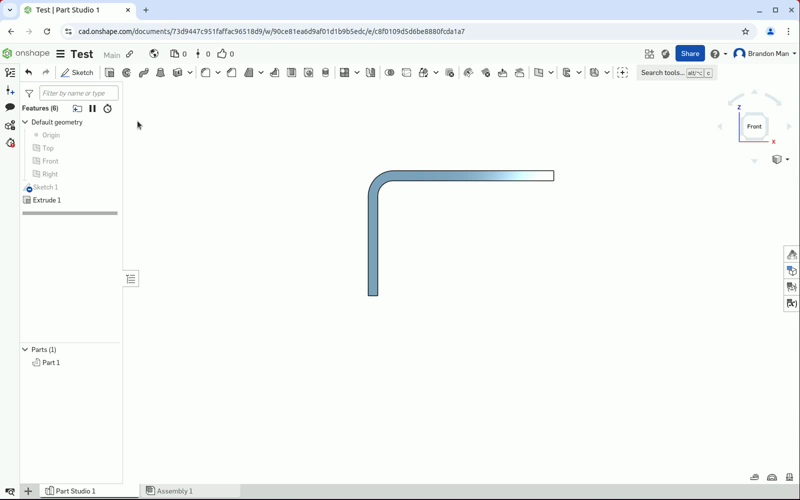
mouse_move(73, 189)
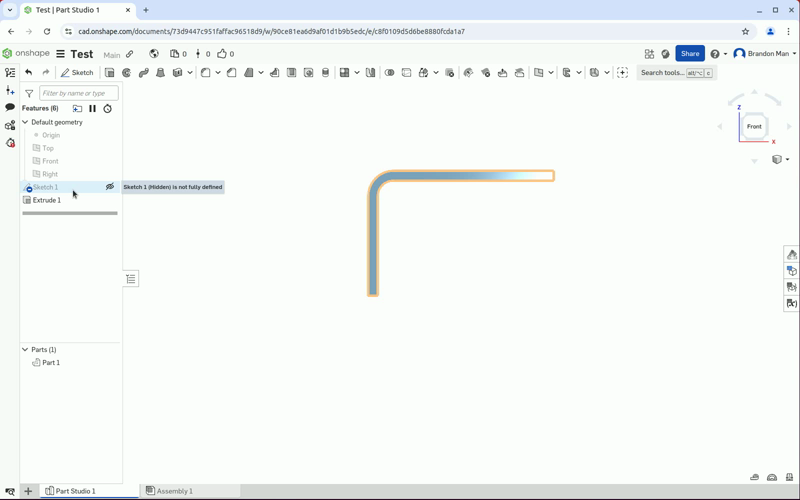
click(73, 189)
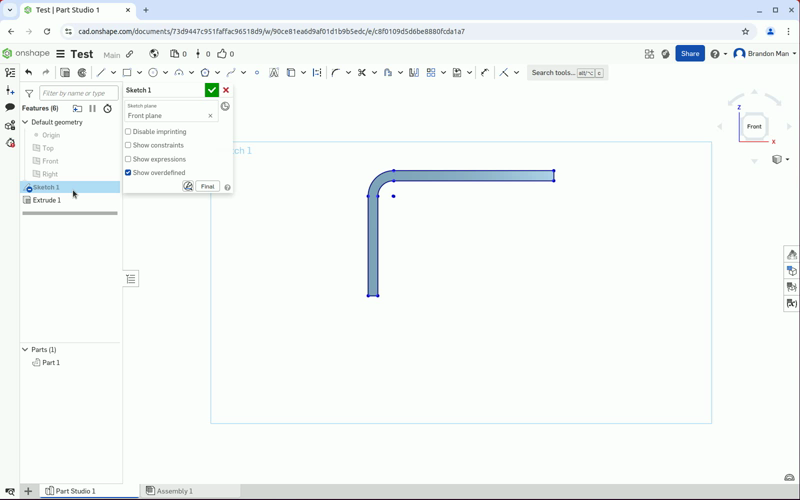
mouse_move(229, 92)
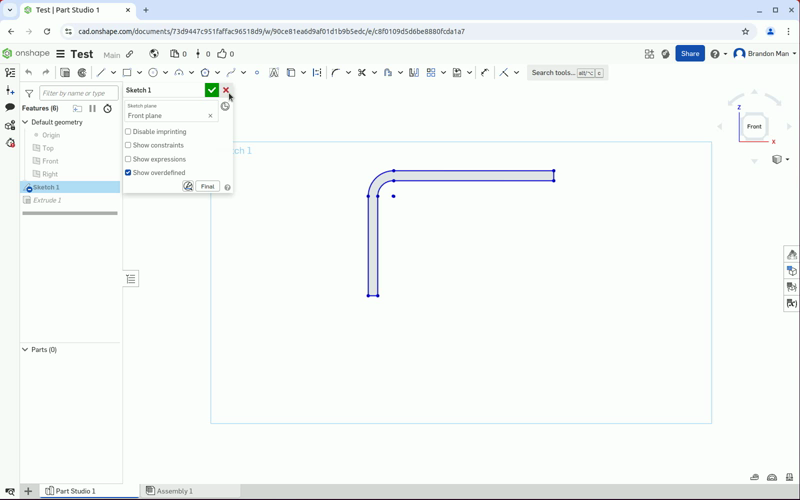
click(229, 92)
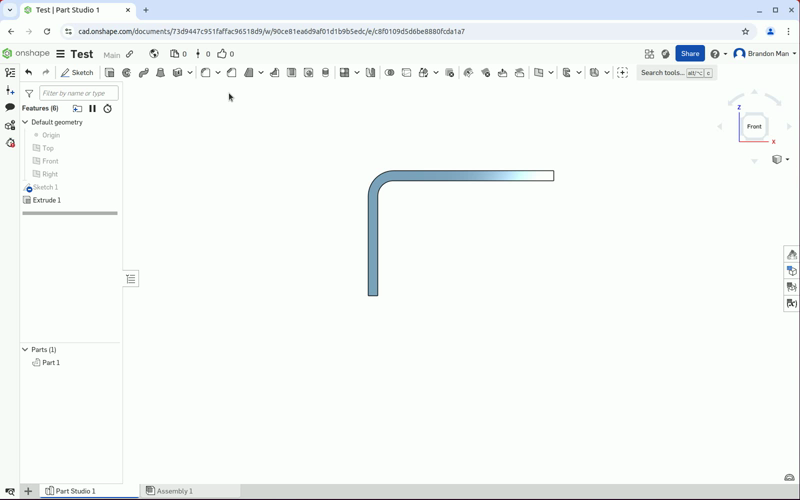
mouse_move(73, 352)
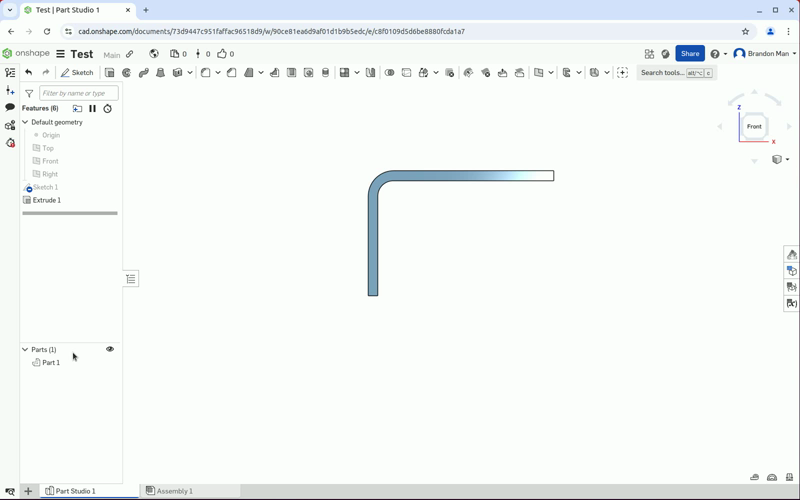
key(y)
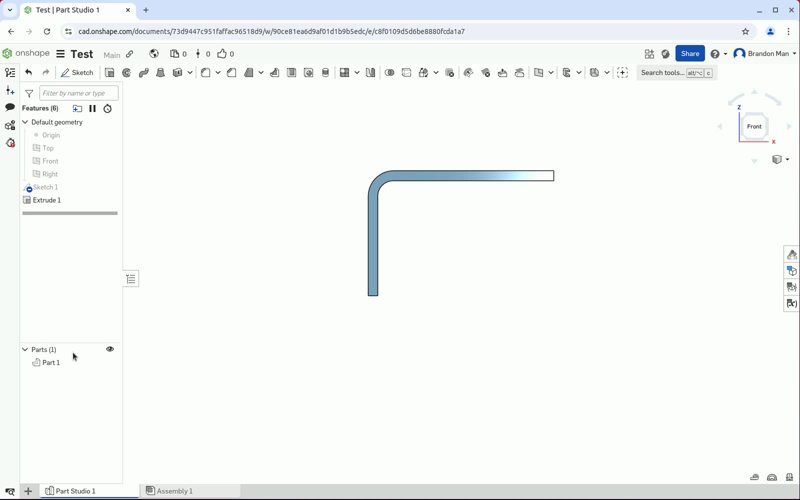
key(shift+p)
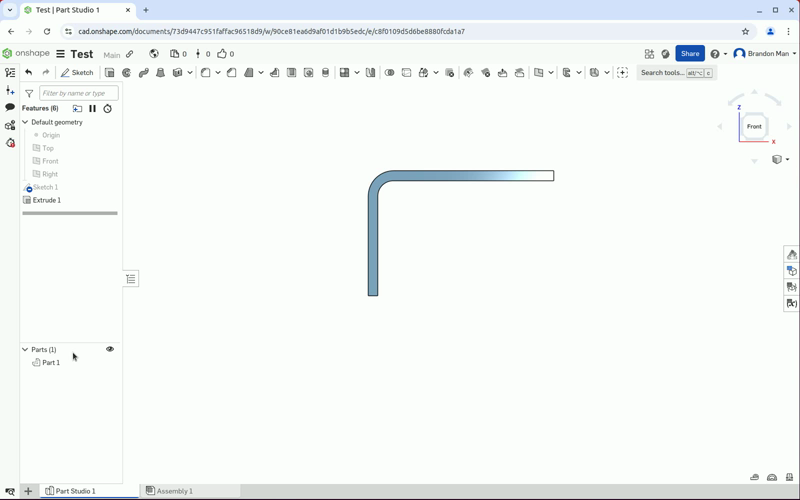
key(space)
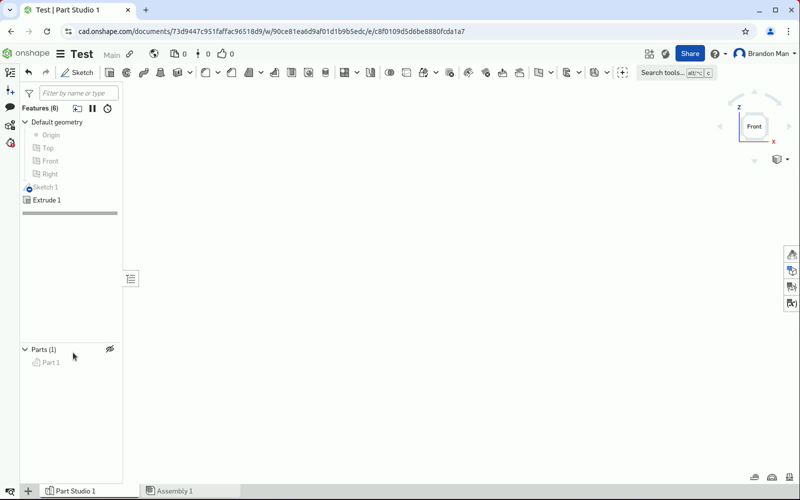
key_down(shift)
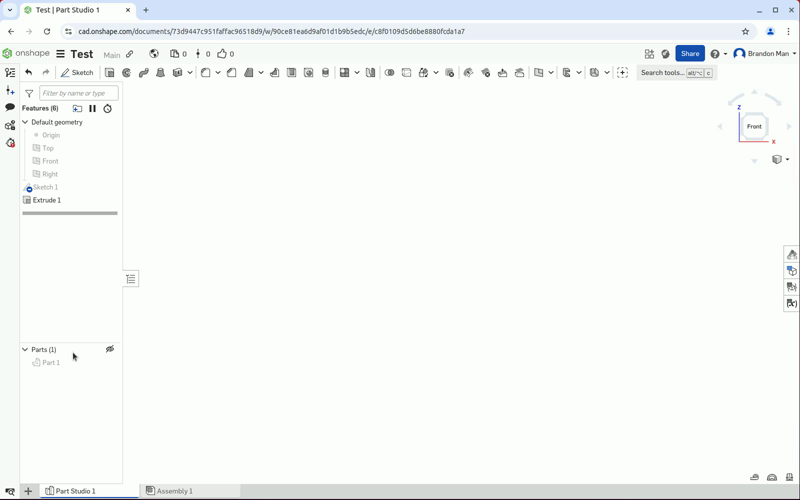
key(down)
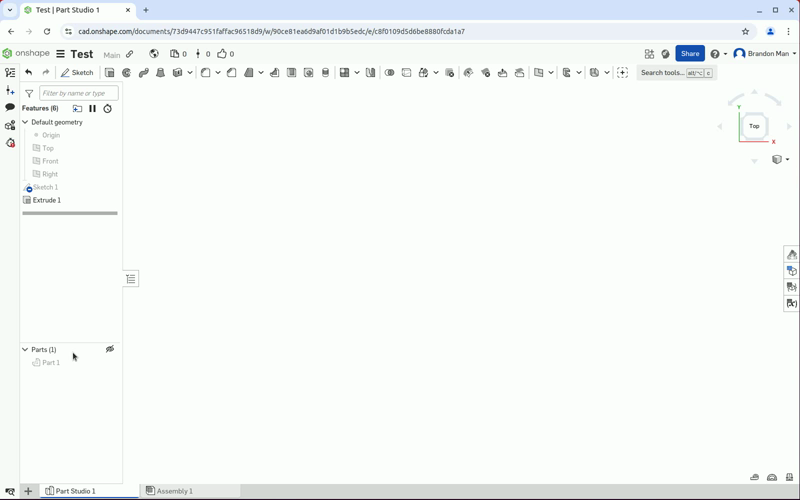
key_up(shift)
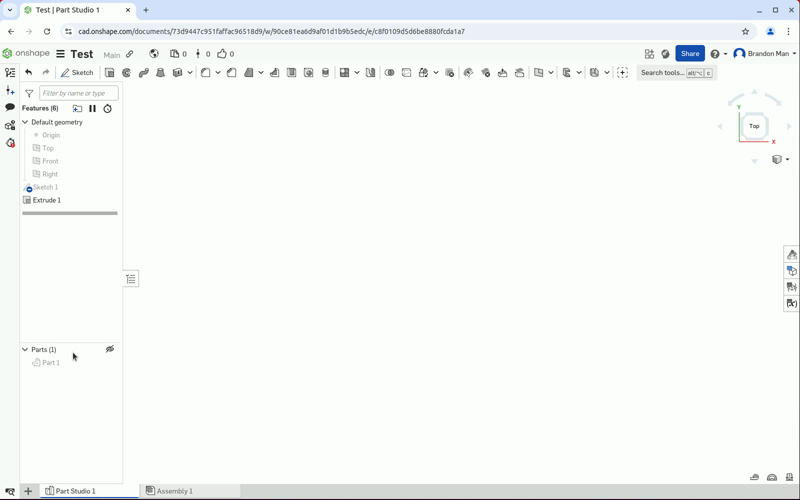
mouse_move(73, 352)
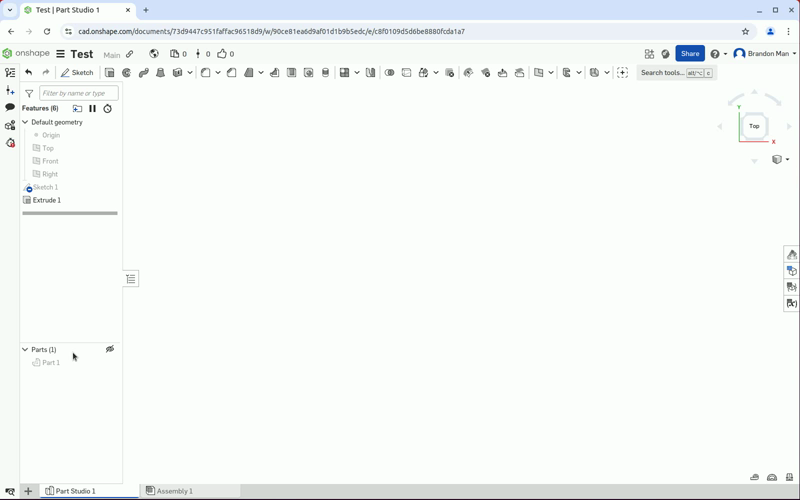
key(shift+y)
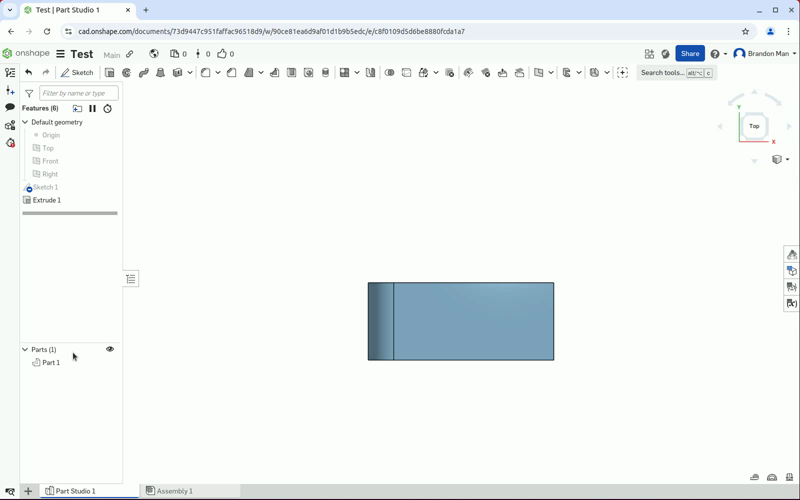
mouse_move(541, 75)
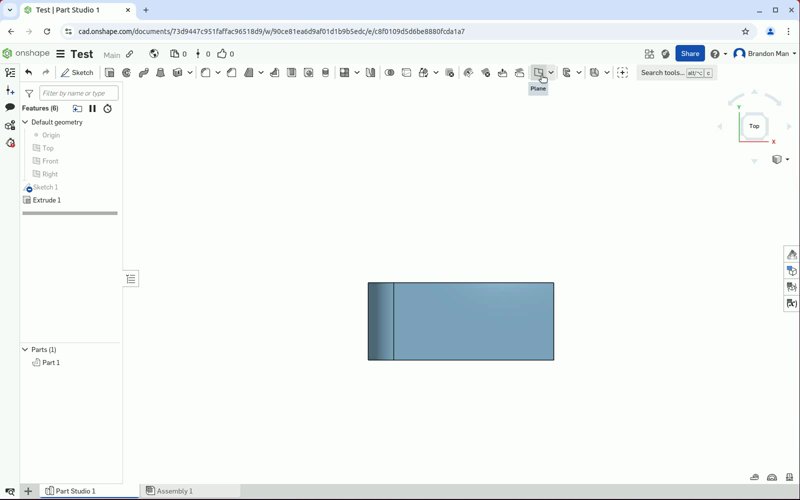
click(541, 75)
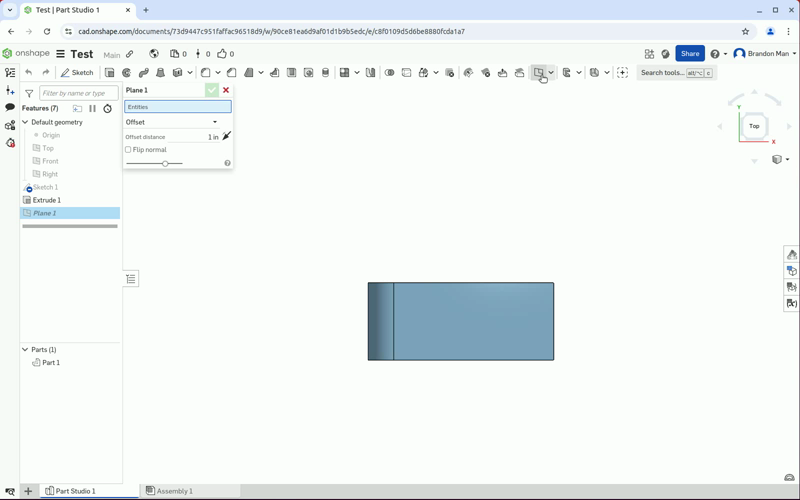
mouse_move(73, 150)
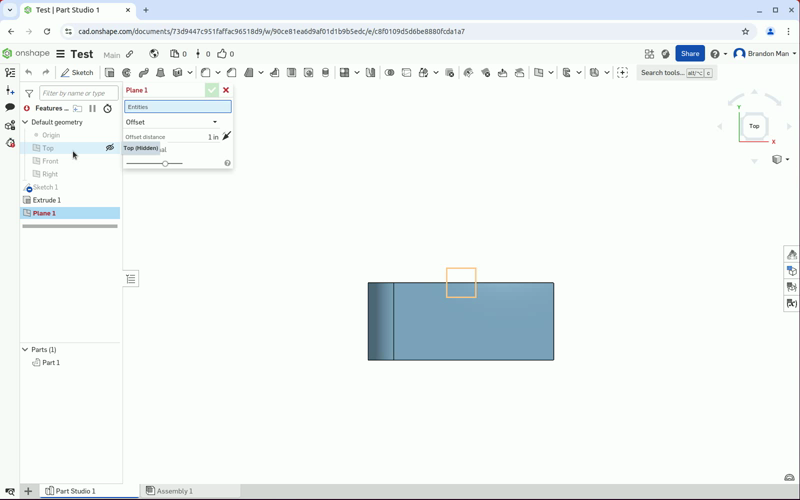
click(73, 150)
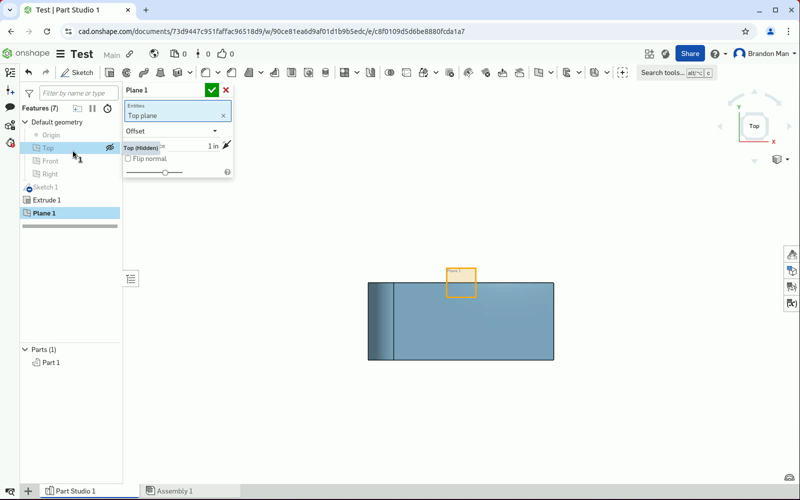
key(tab, 2)
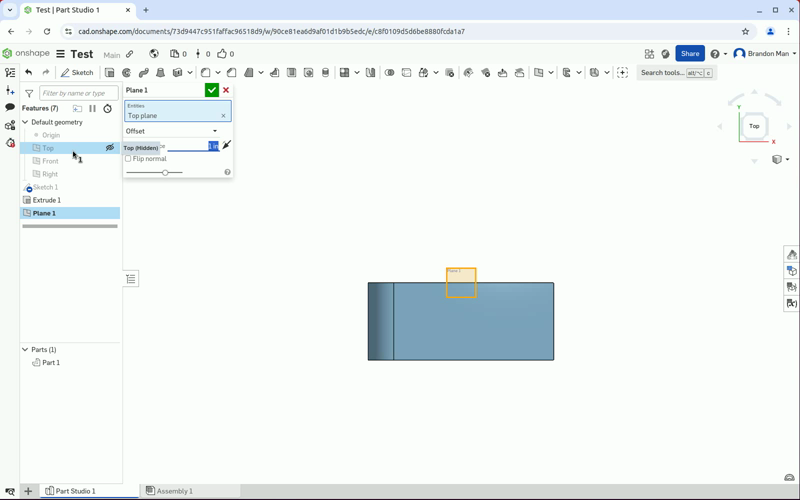
text(23.108)
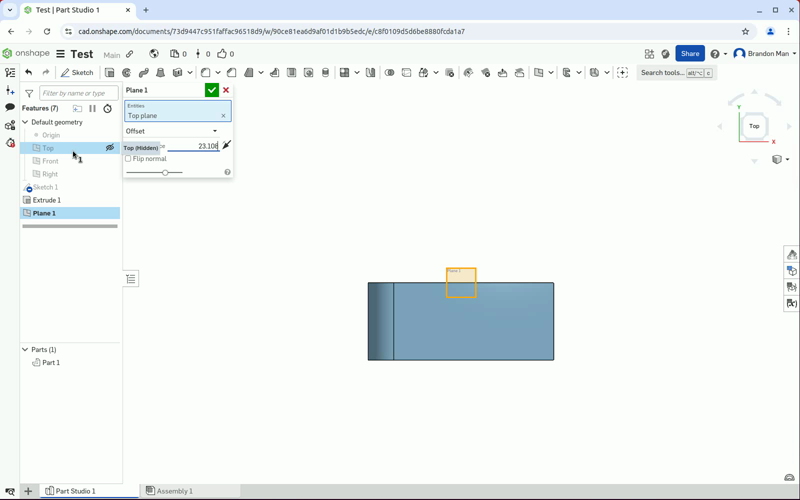
key(enter, 2)
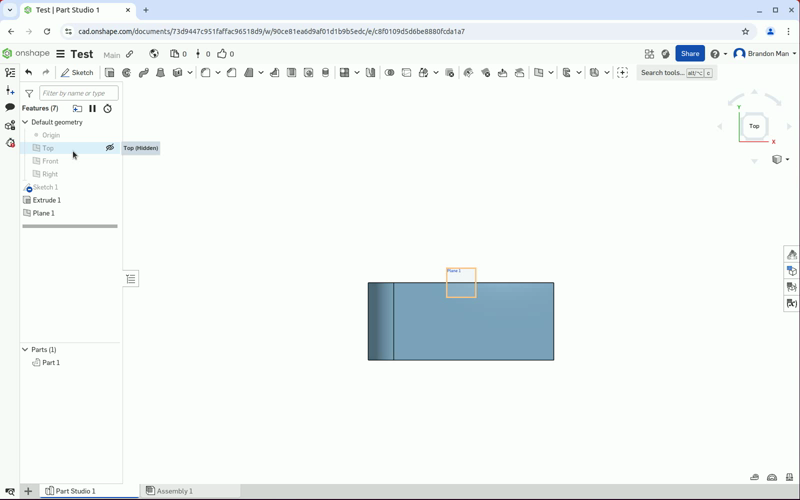
key(shift+s)
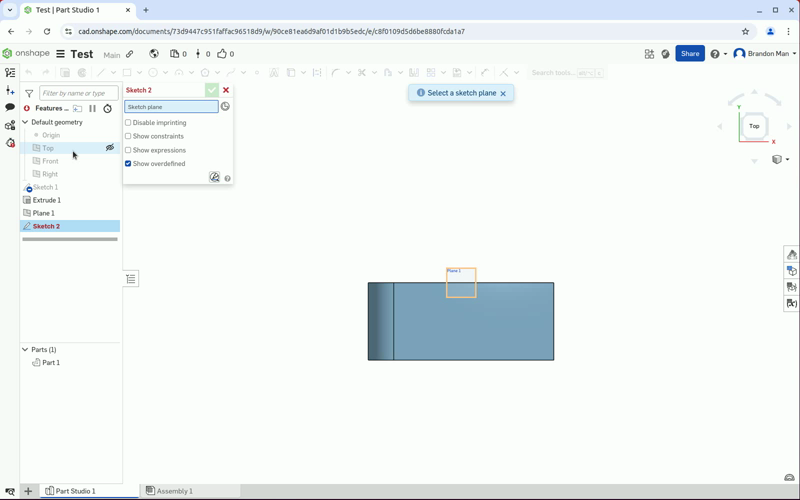
mouse_move(73, 215)
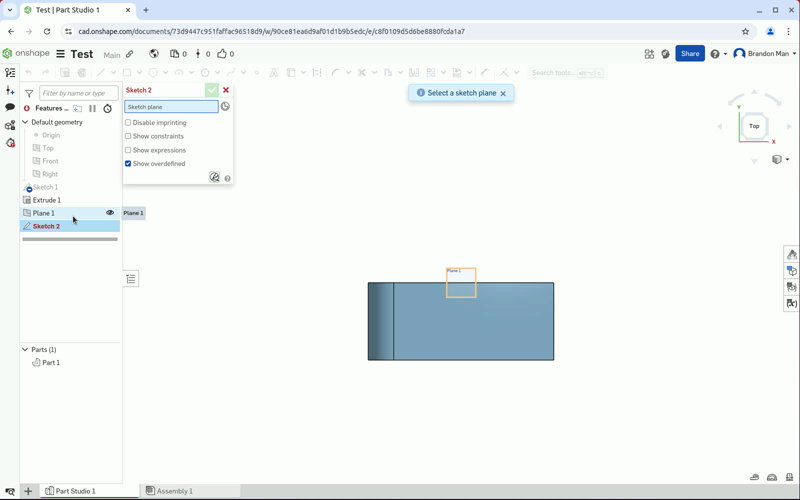
click(73, 215)
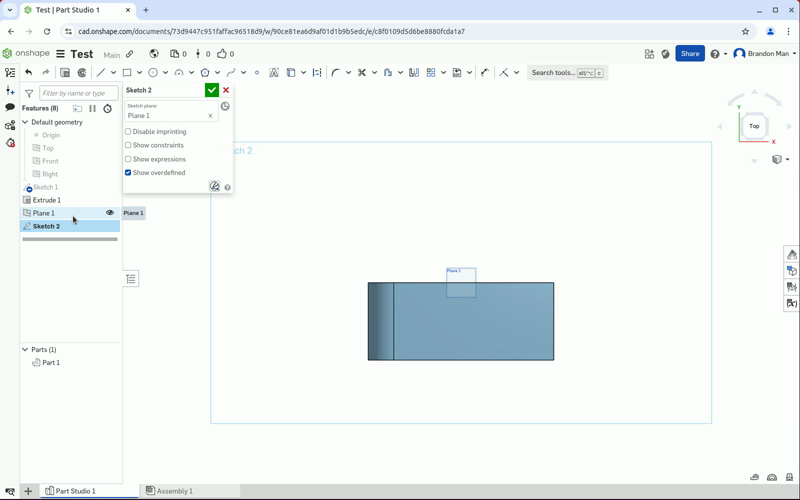
mouse_move(73, 352)
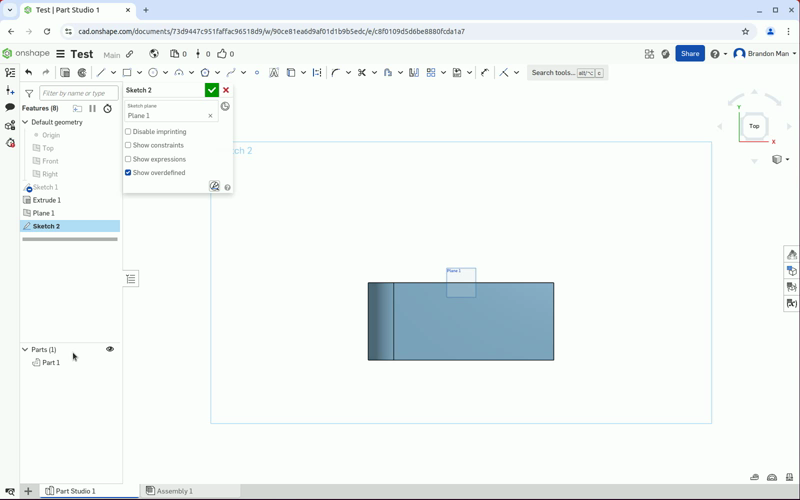
key(y)
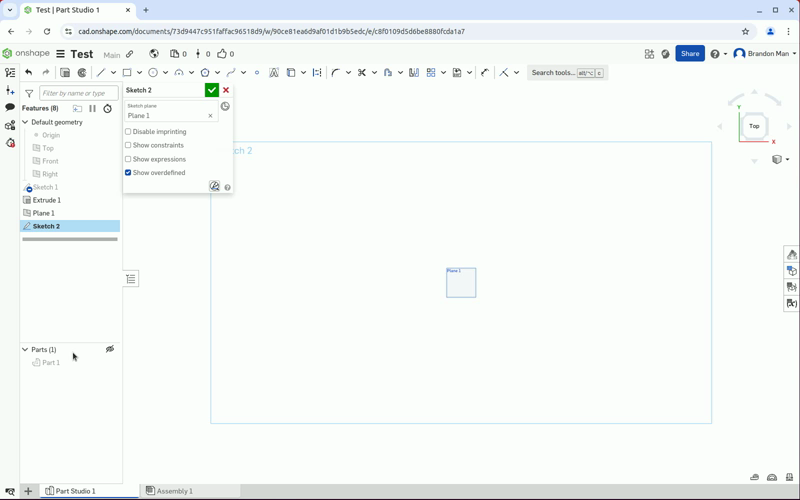
key(c)
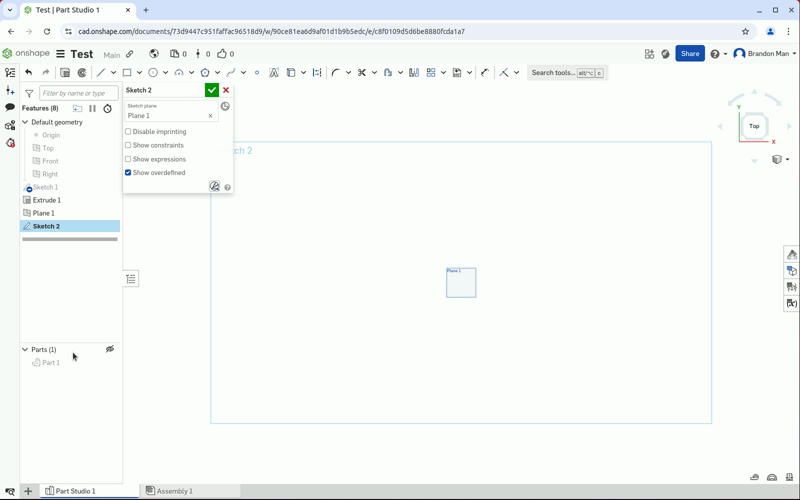
key_down(shift)
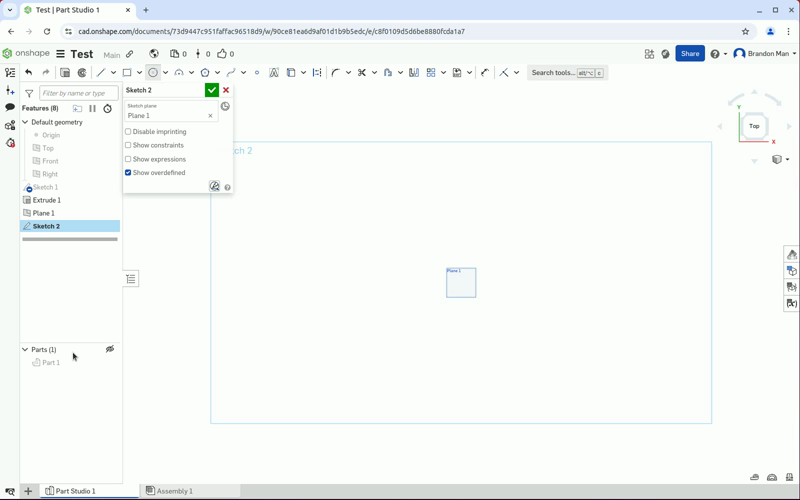
mouse_move(415, 322)
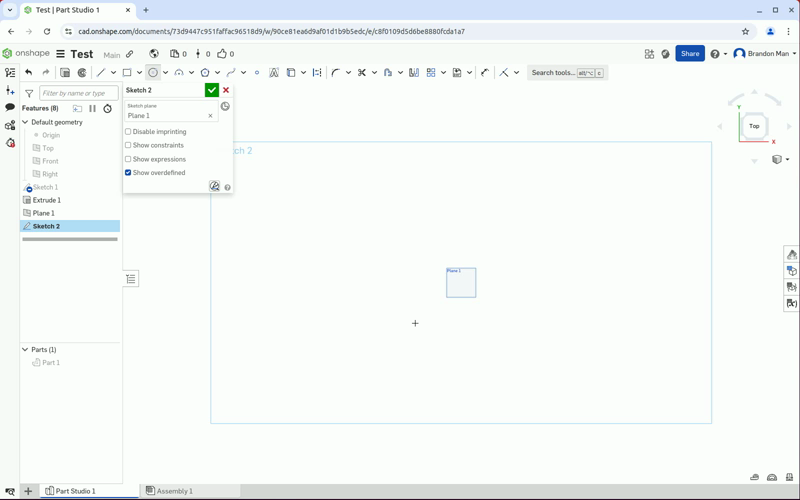
click(415, 322)
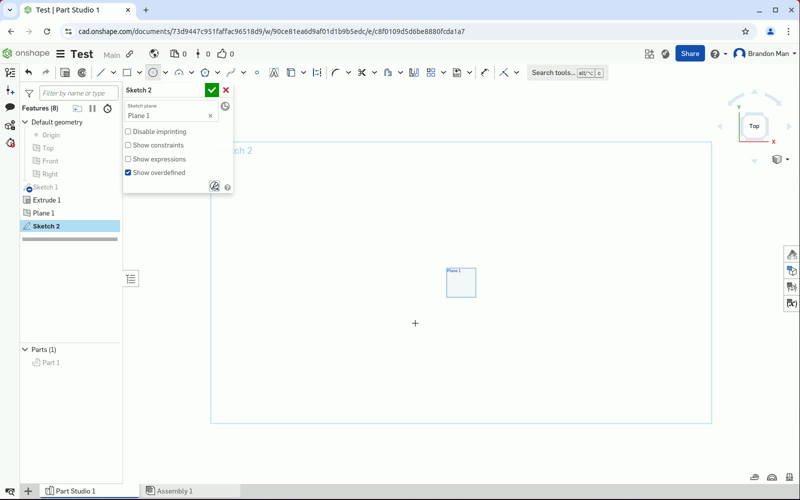
key_up(shift)
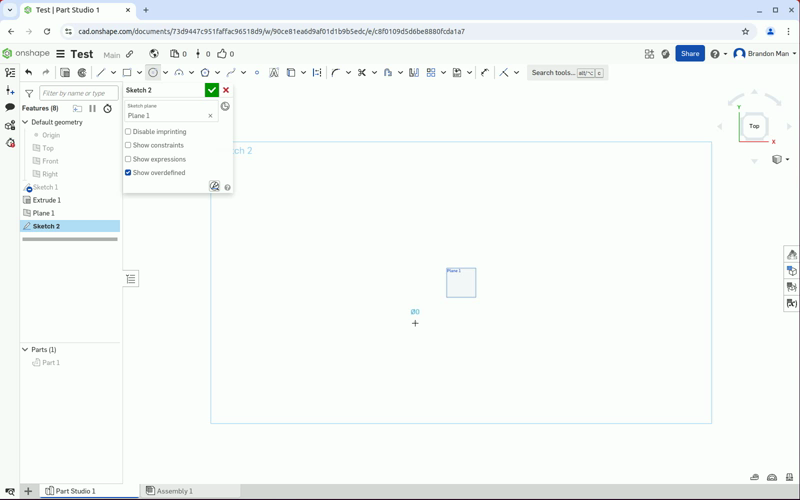
mouse_move(423, 322)
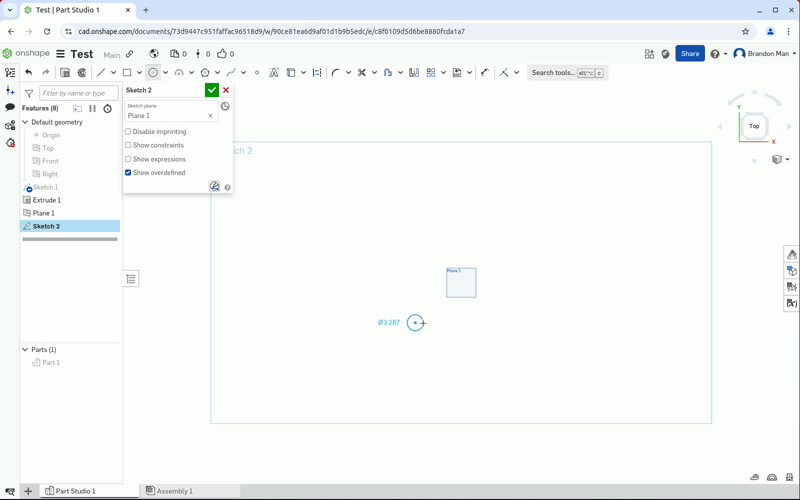
click(423, 322)
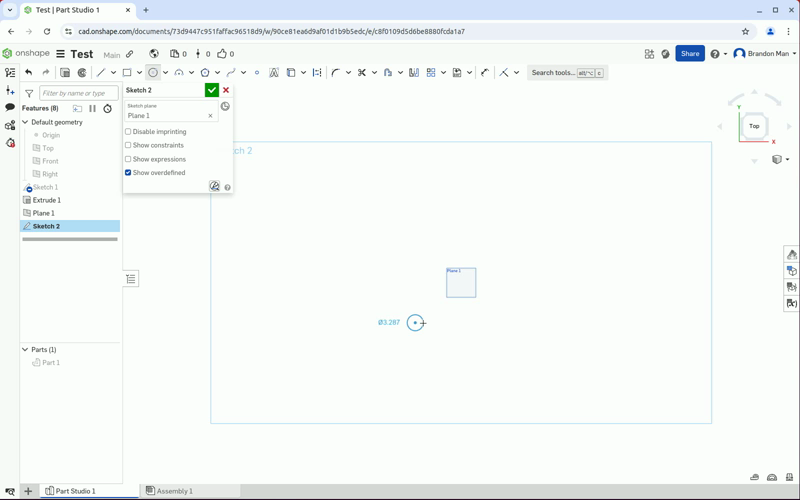
key(esc)
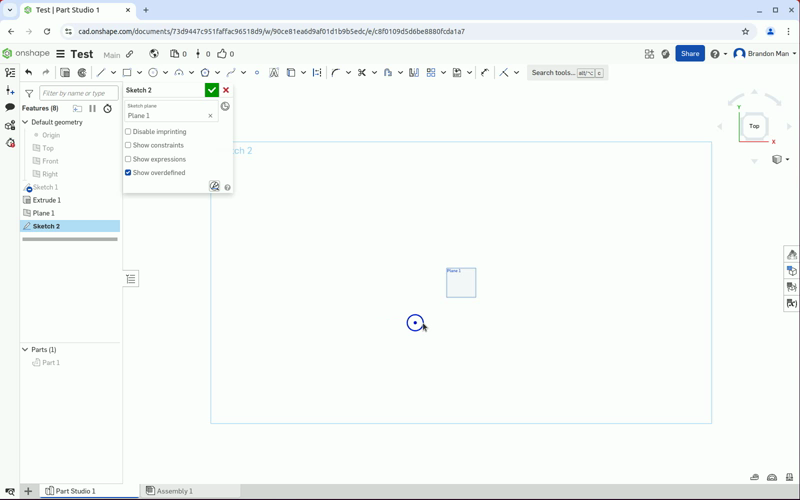
mouse_move(419, 327)
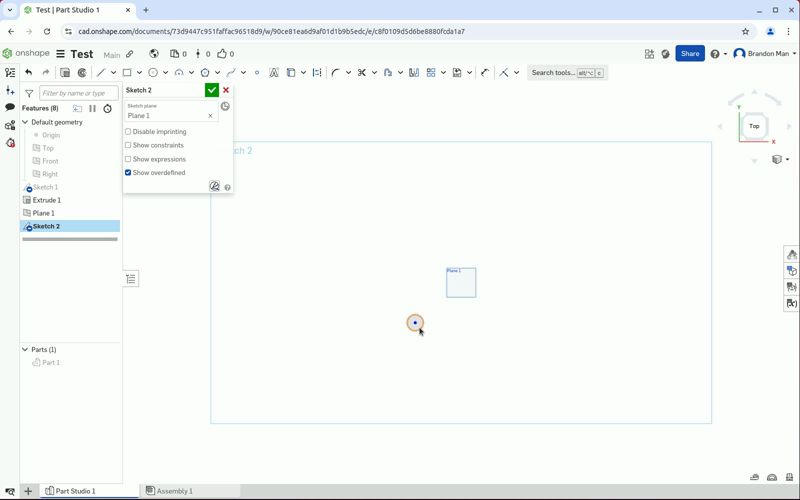
scroll(6)
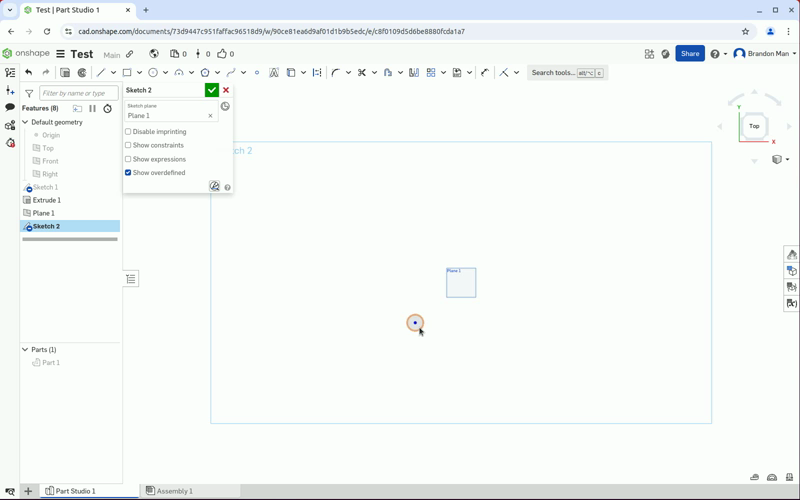
scroll(6)
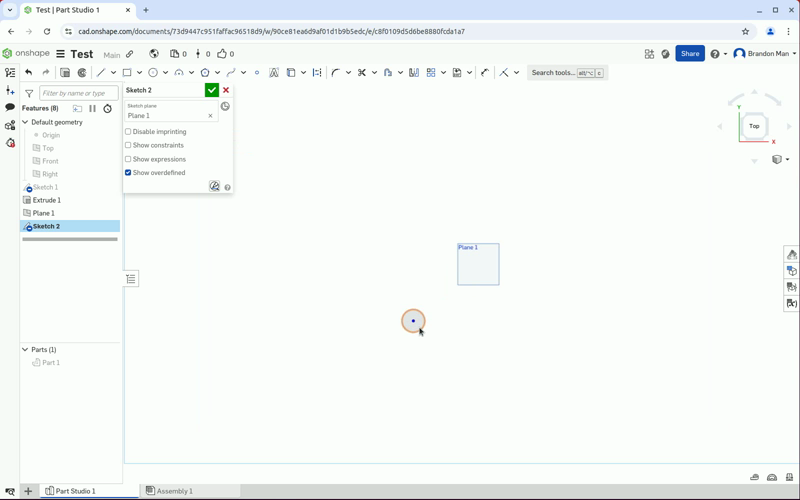
scroll(6)
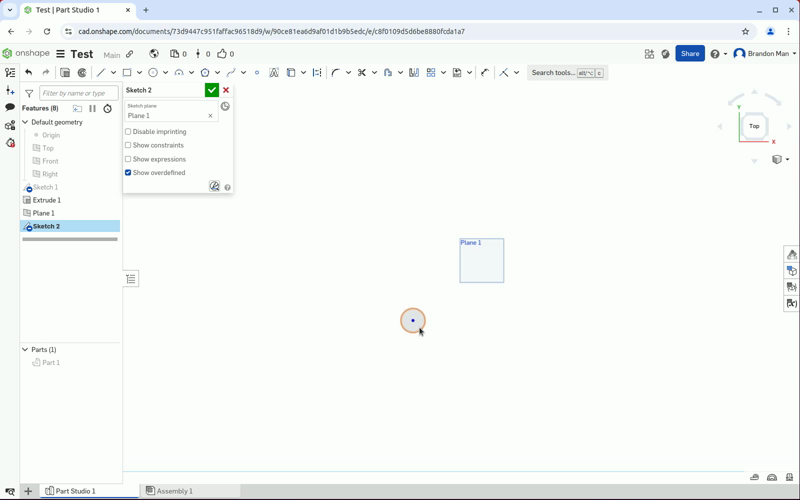
scroll(6)
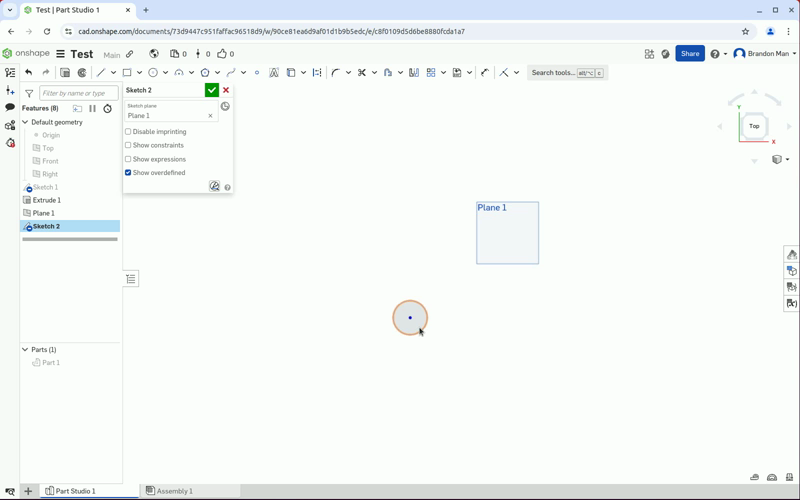
scroll(6)
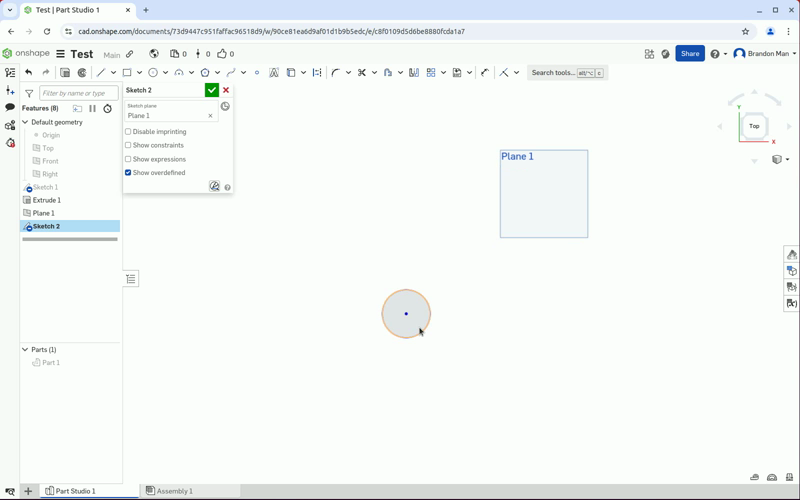
scroll(6)
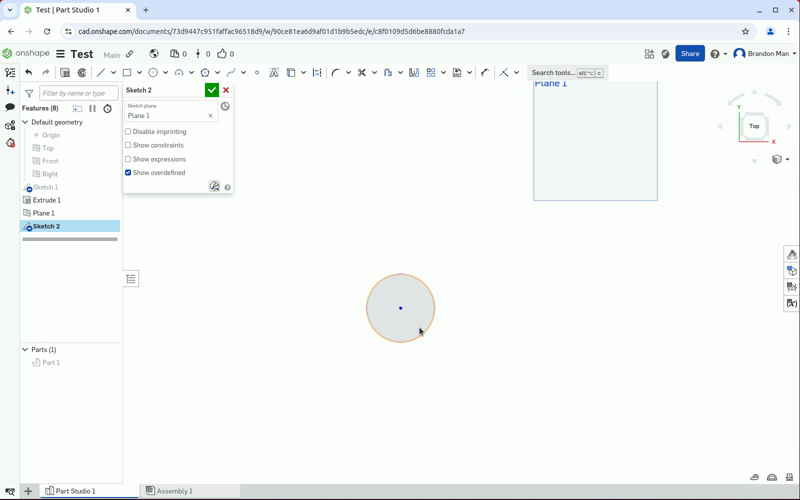
scroll(6)
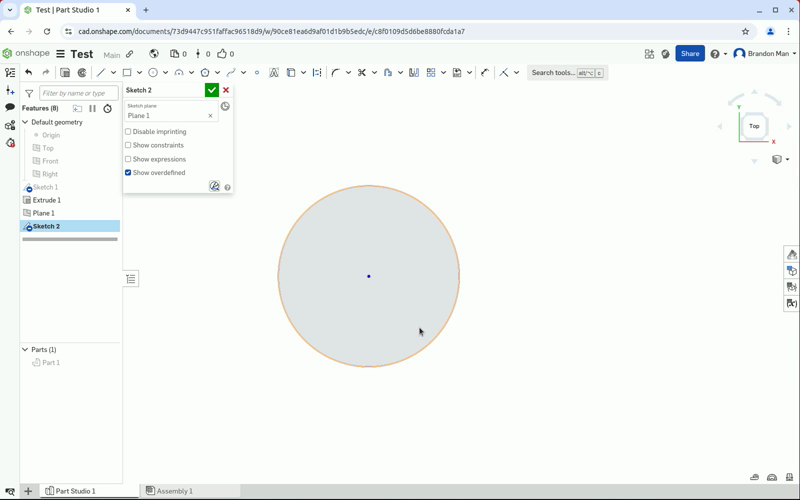
click(419, 327)
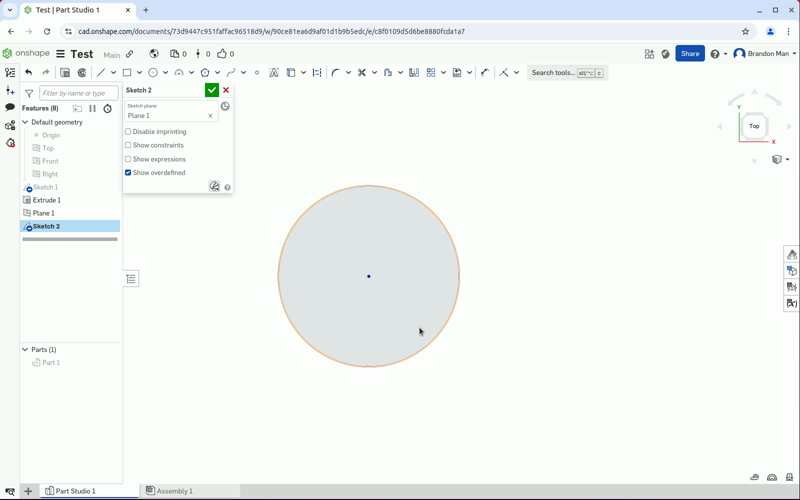
scroll(-6)
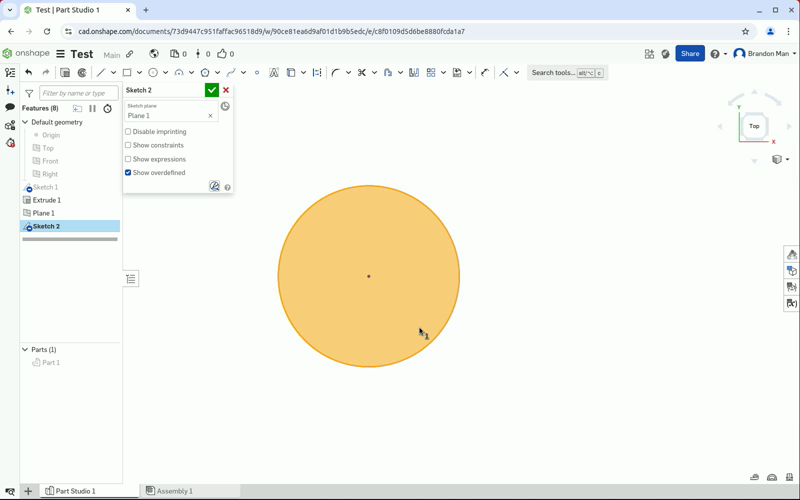
scroll(-6)
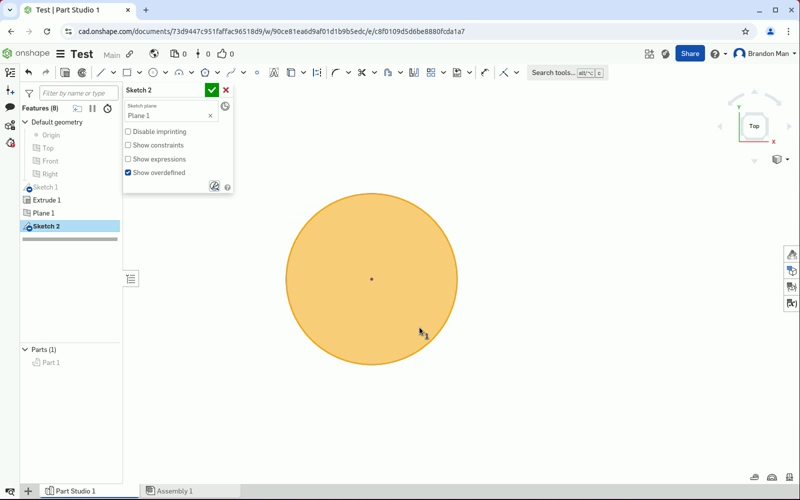
scroll(-6)
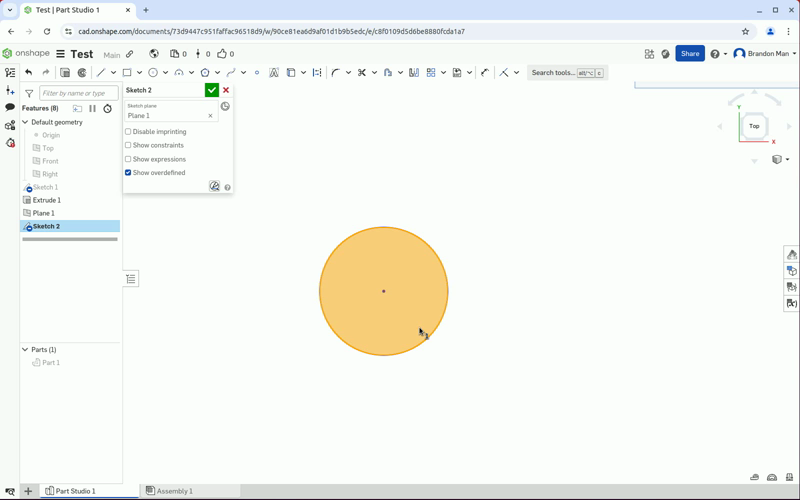
scroll(-6)
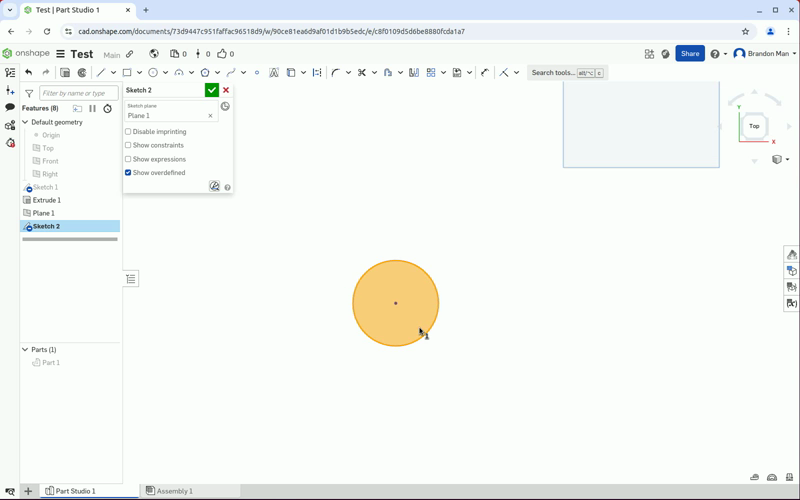
scroll(-6)
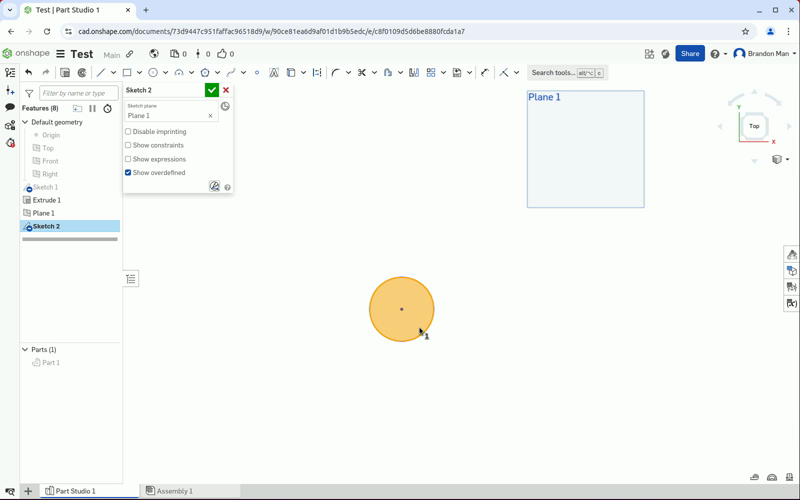
scroll(-6)
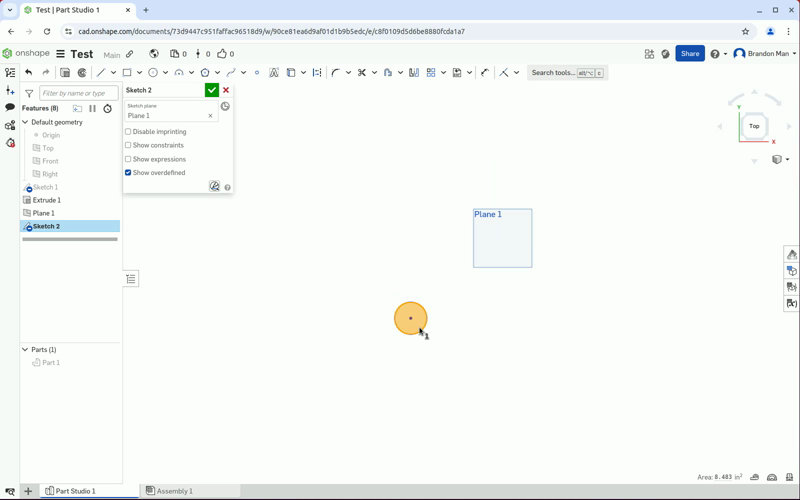
scroll(-6)
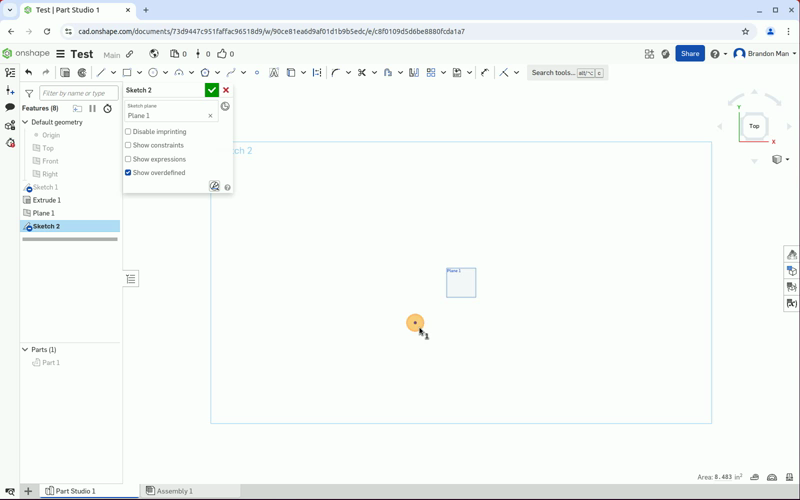
mouse_move(73, 352)
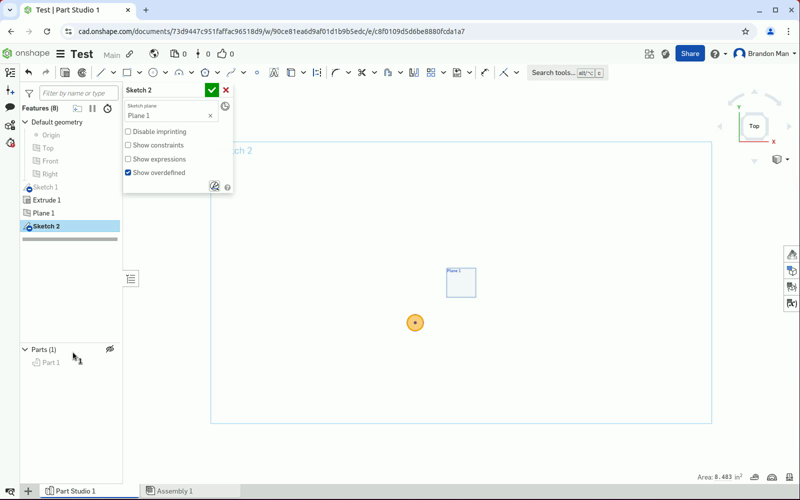
key(shift+y)
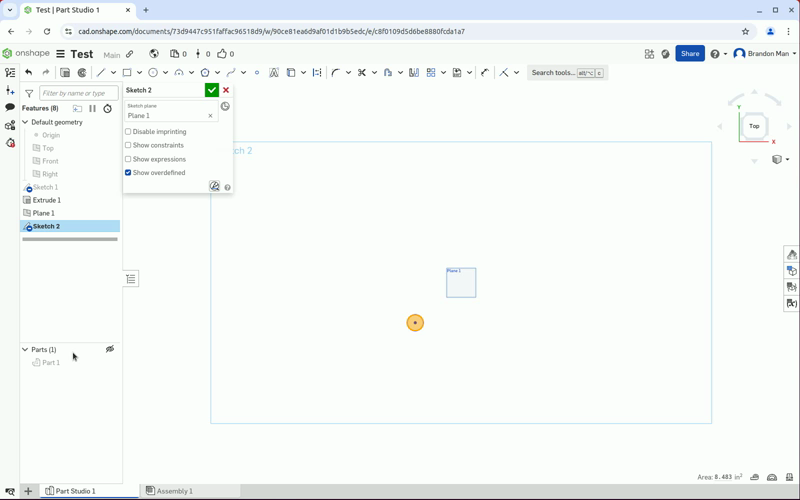
key(shift+e)
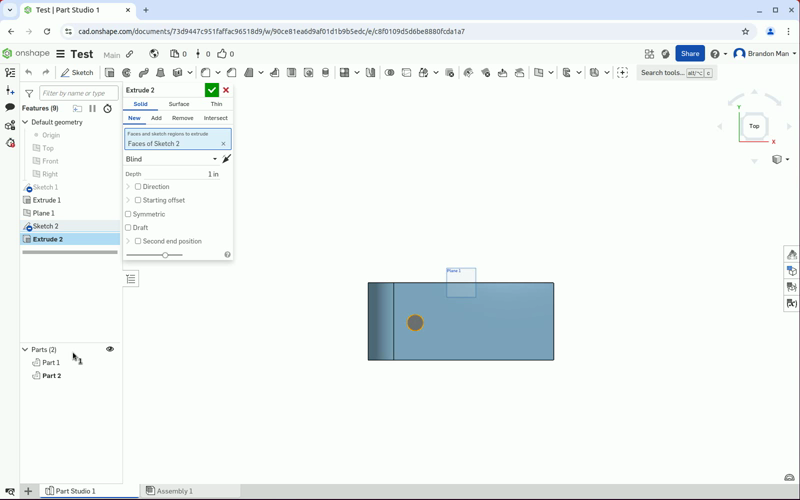
mouse_move(143, 106)
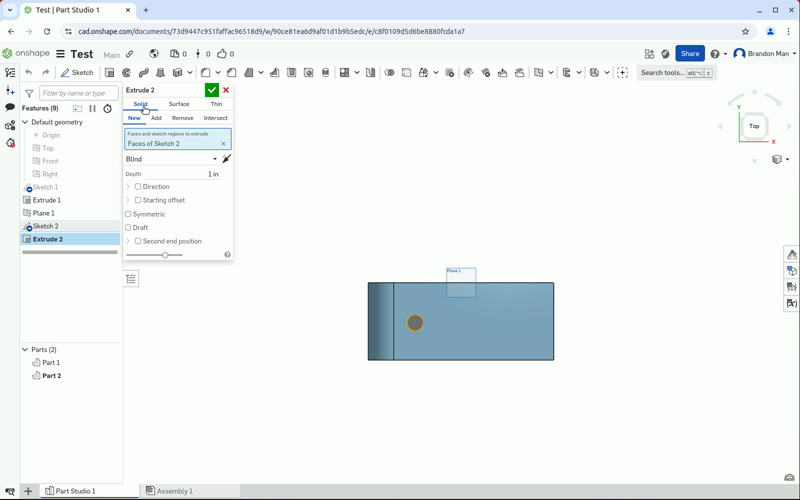
click(143, 106)
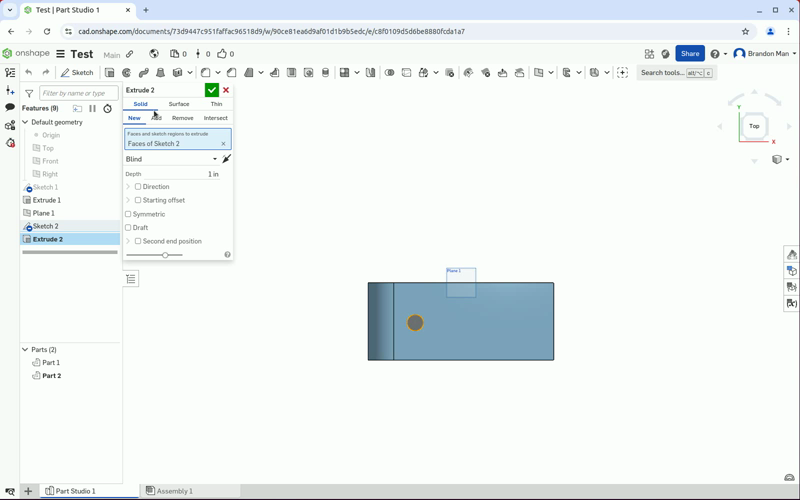
mouse_move(186, 120)
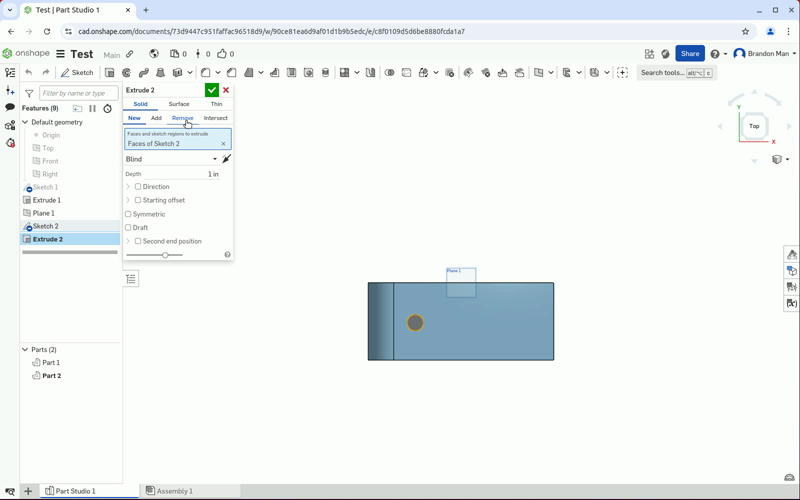
click(186, 120)
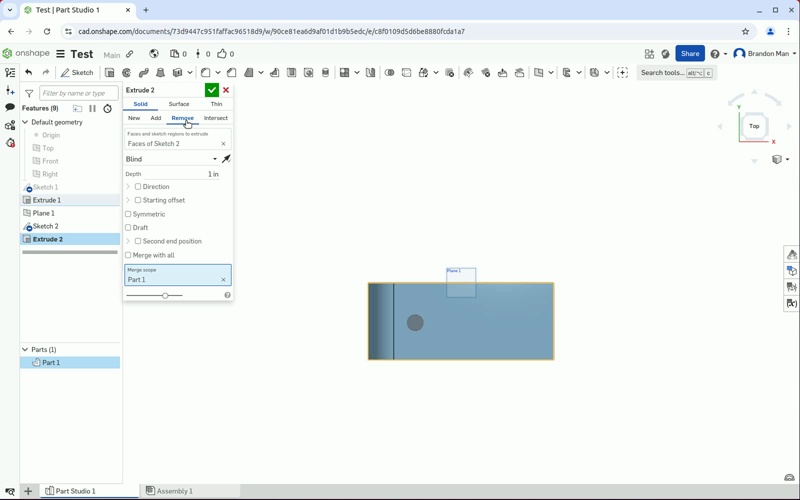
key(tab, 4)
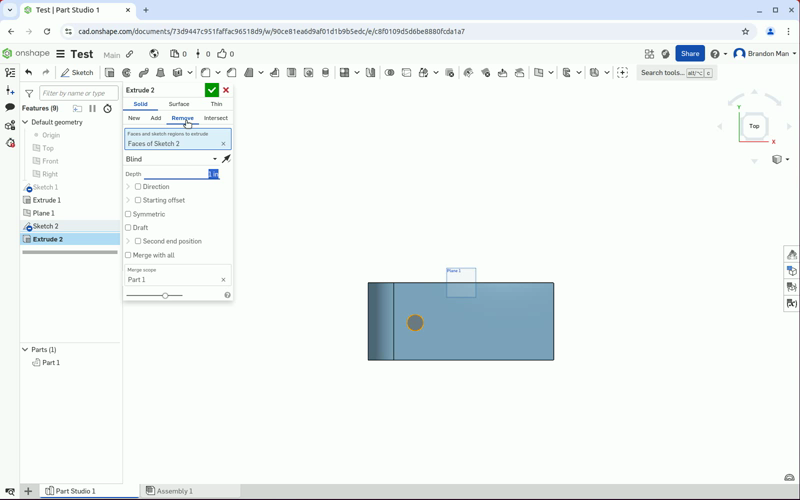
text(7.943)
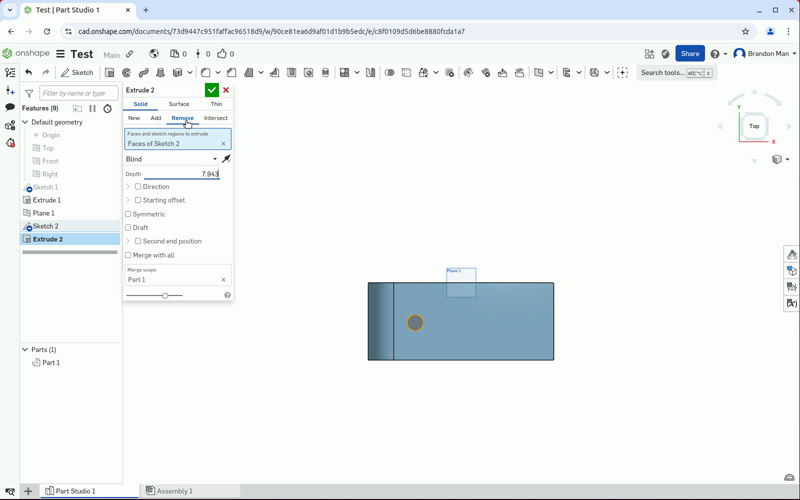
key(tab, 6)
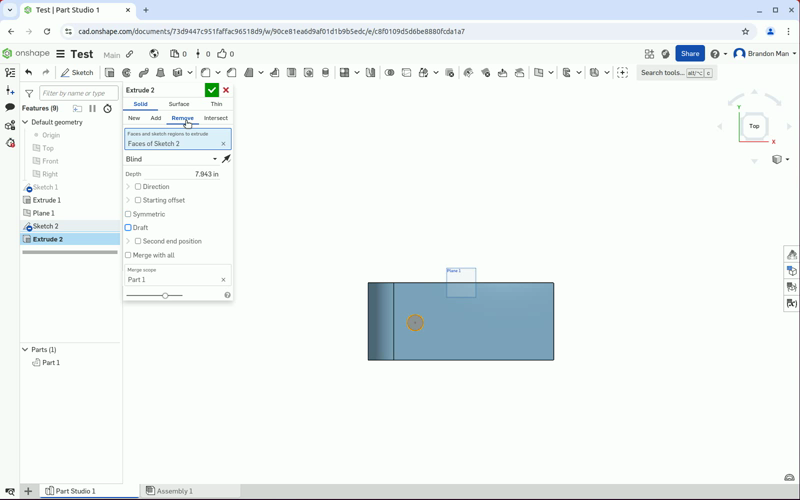
key(space)
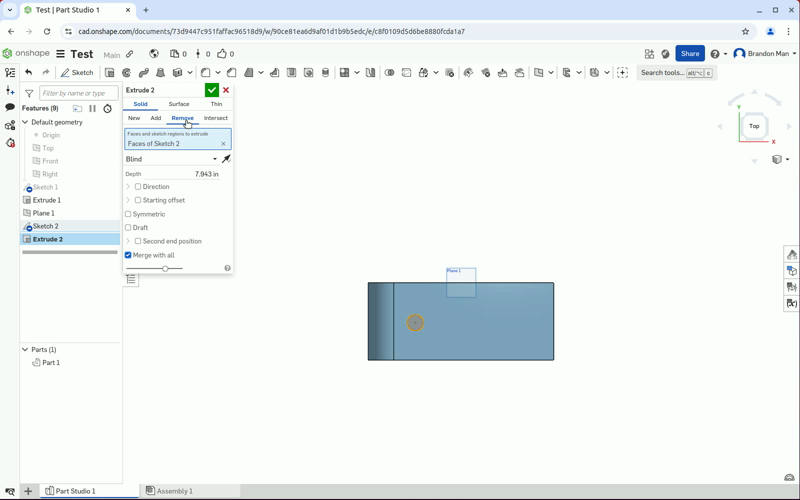
key(enter)
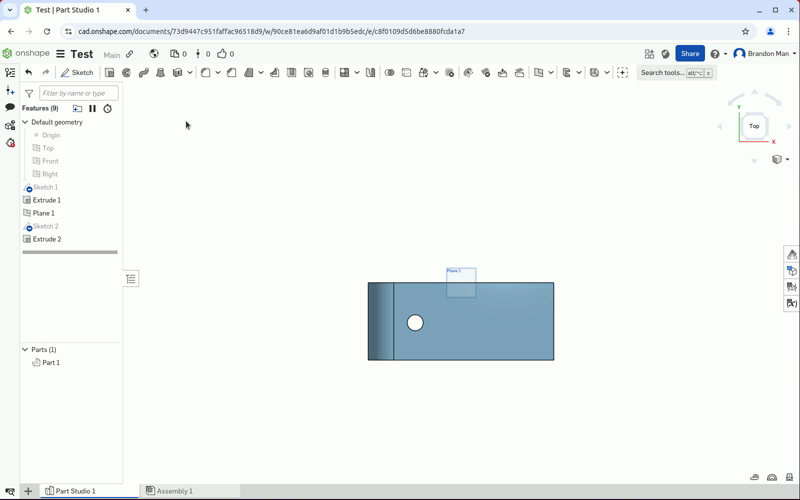
key(shift+h)
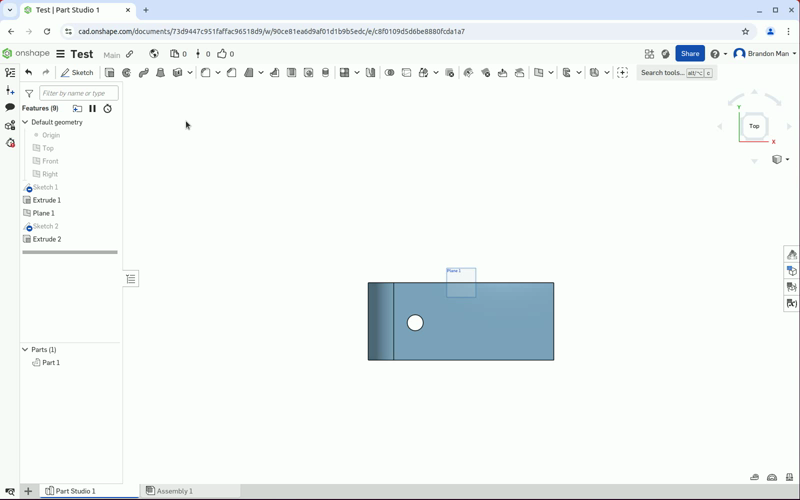
key(shift+h)
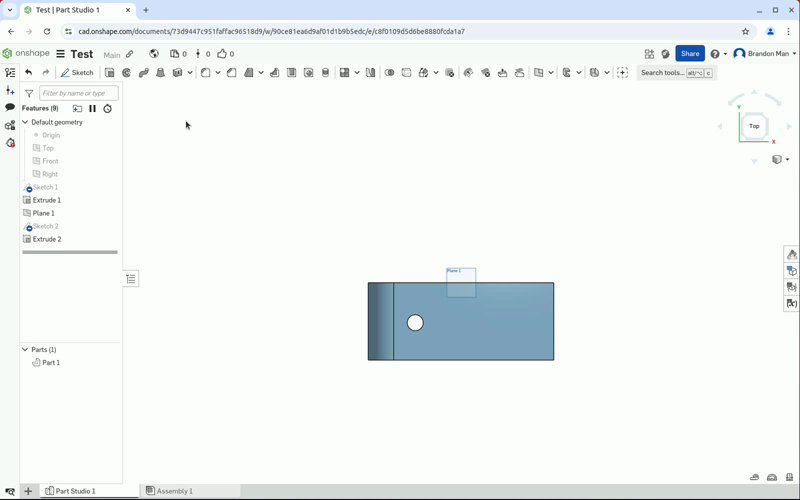
mouse_move(73, 189)
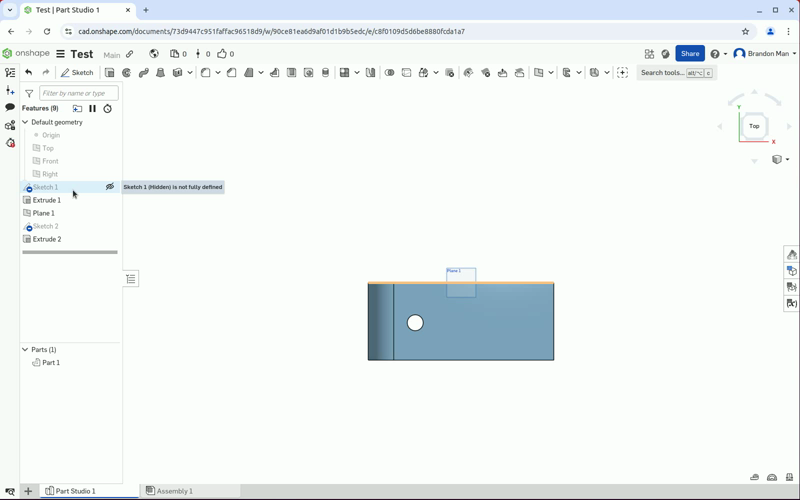
click(73, 189)
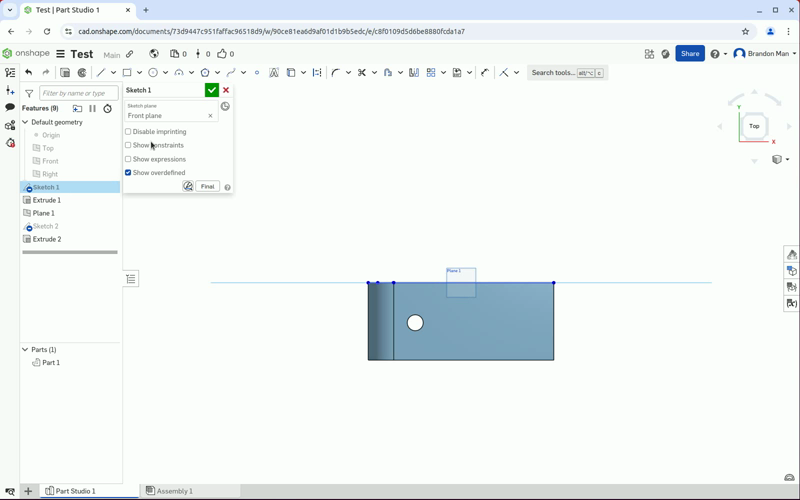
mouse_move(229, 92)
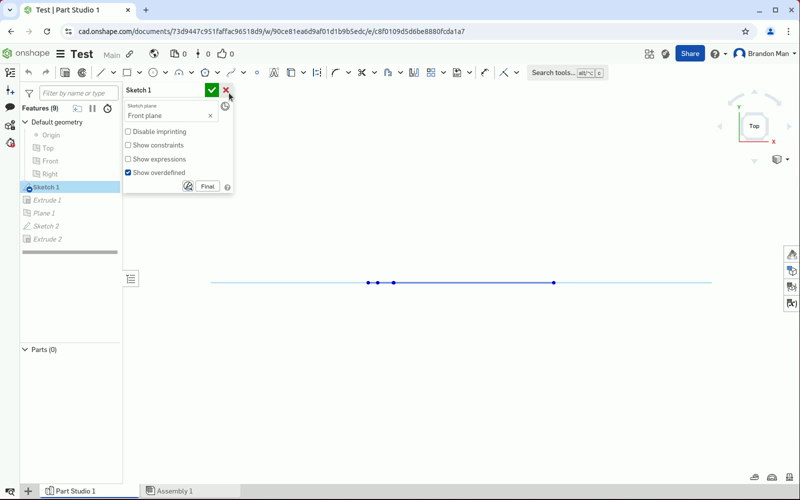
click(229, 92)
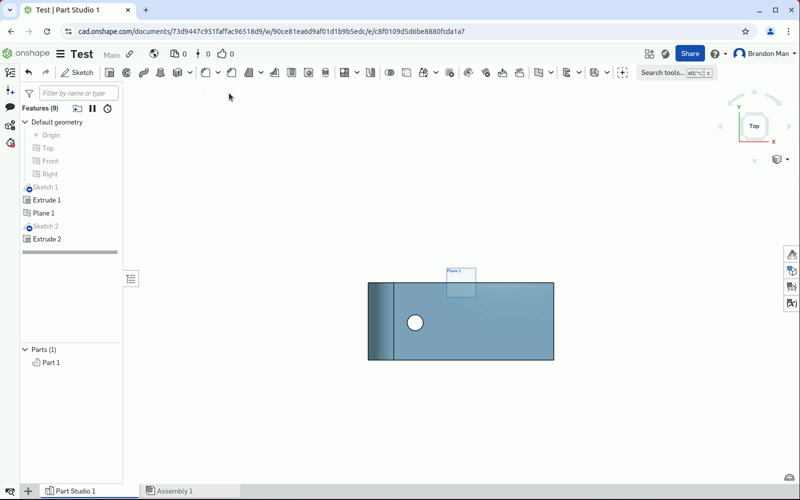
key(shift+s)
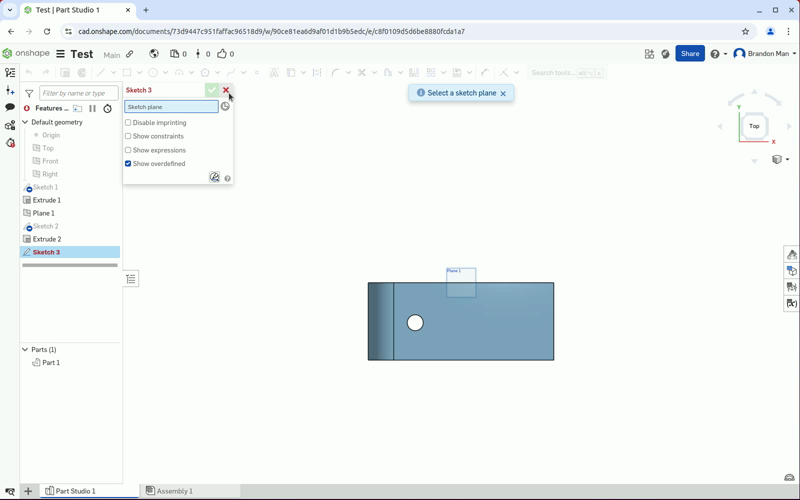
mouse_move(73, 215)
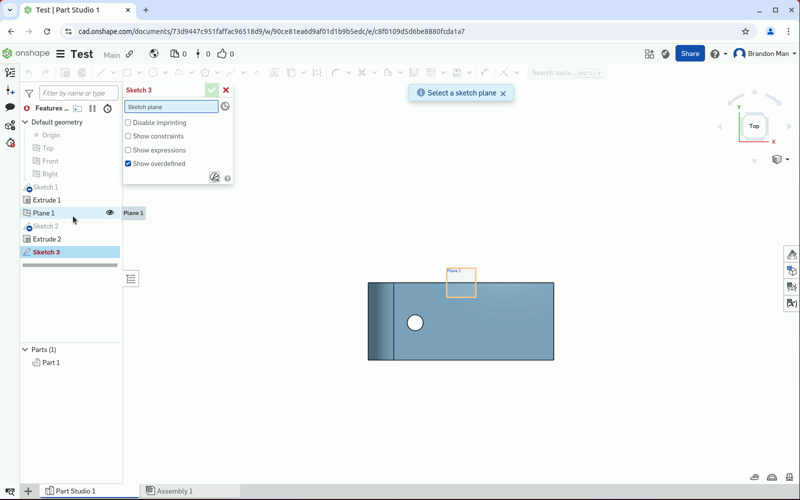
click(73, 215)
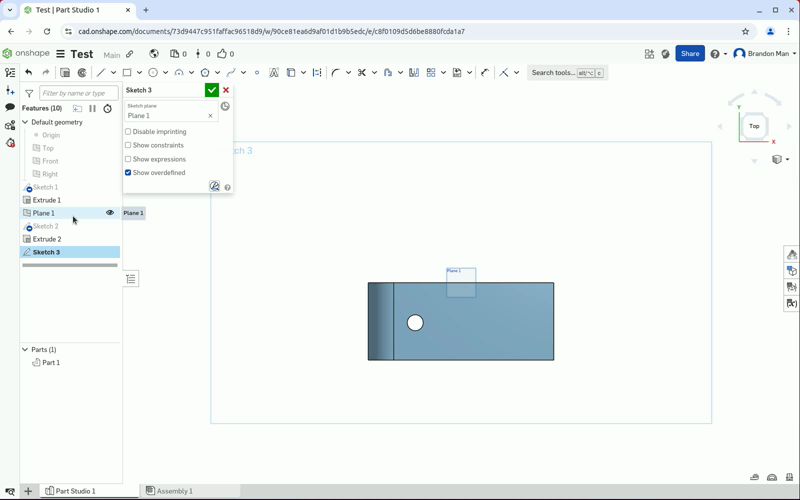
mouse_move(73, 352)
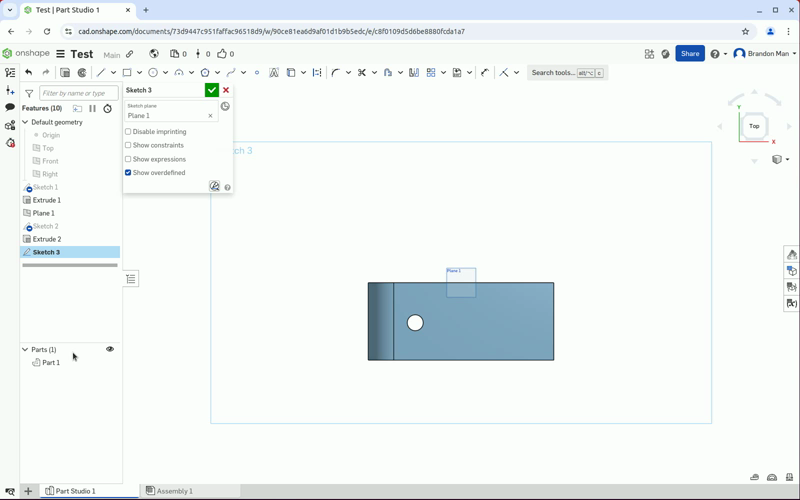
key(y)
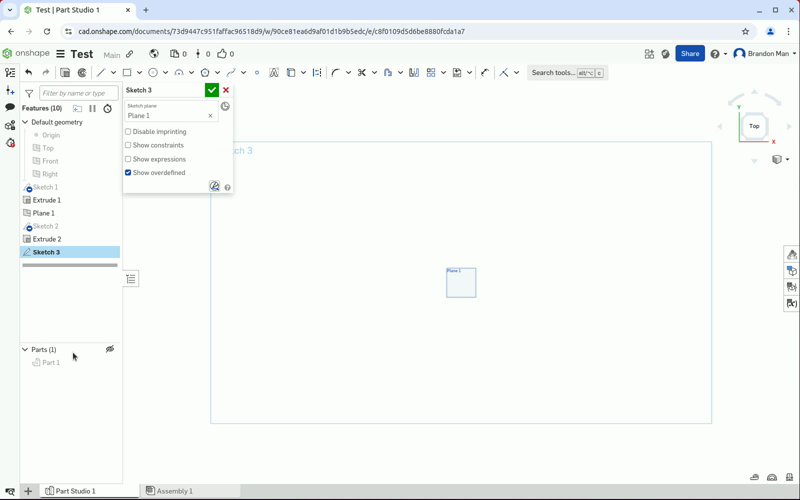
key(c)
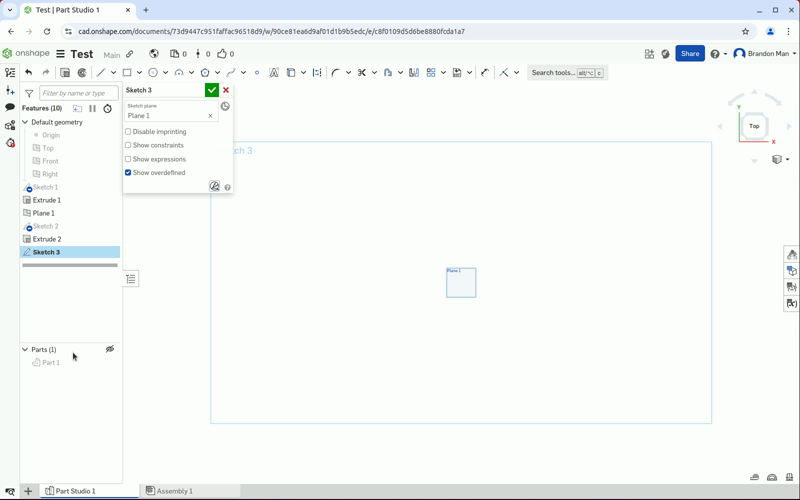
key_down(shift)
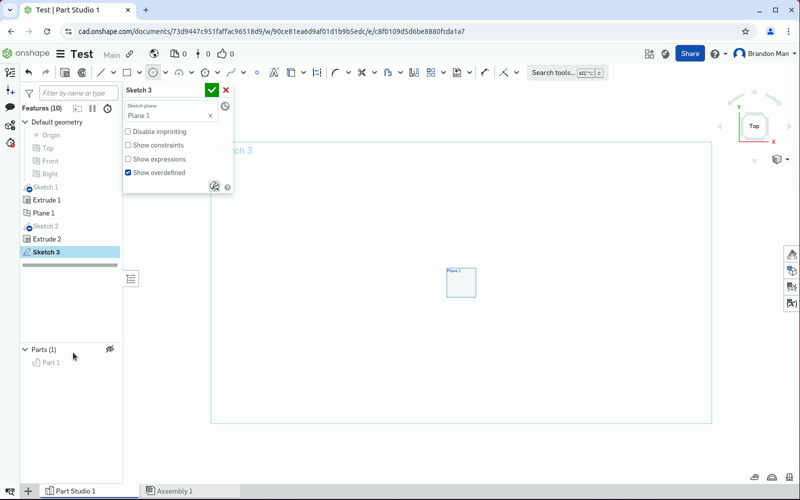
mouse_move(507, 321)
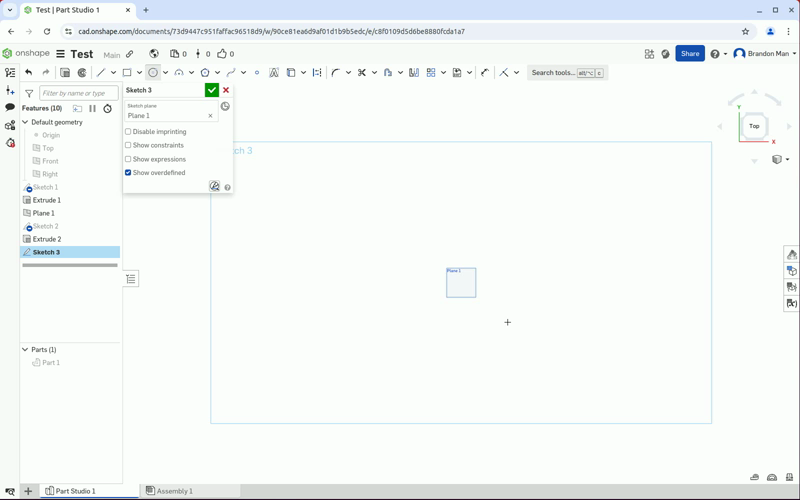
click(507, 321)
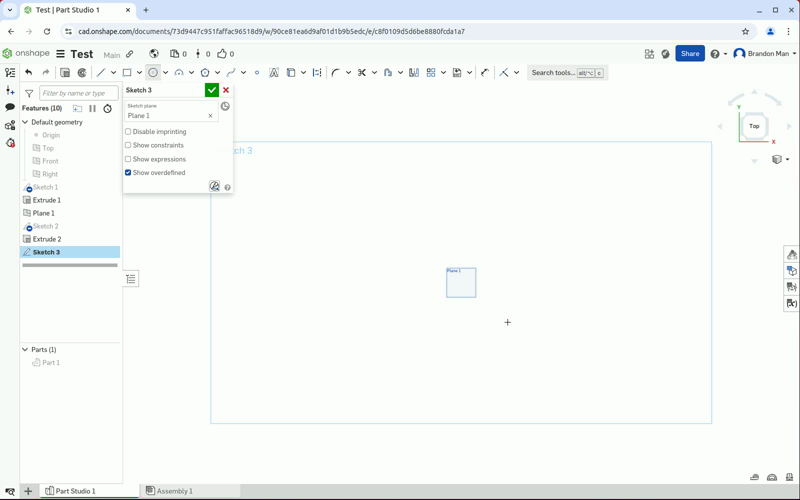
key_up(shift)
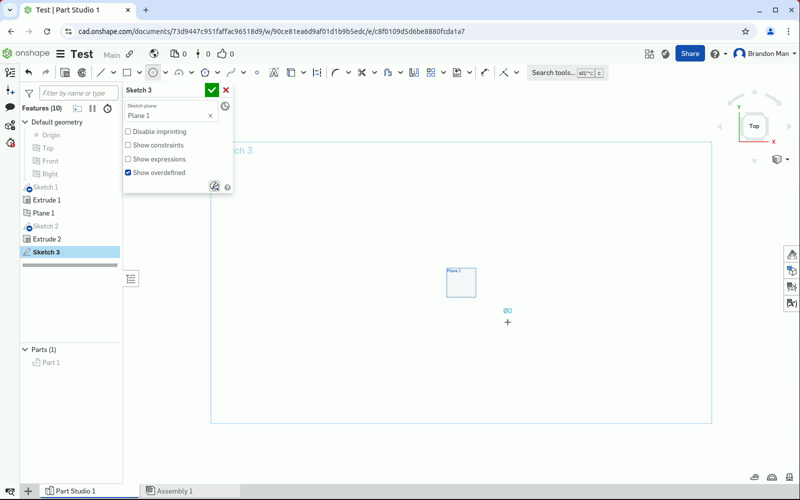
mouse_move(515, 321)
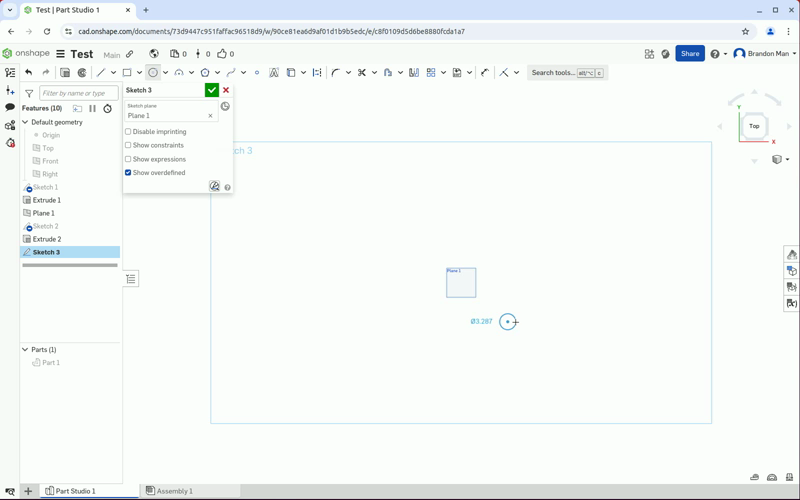
click(515, 321)
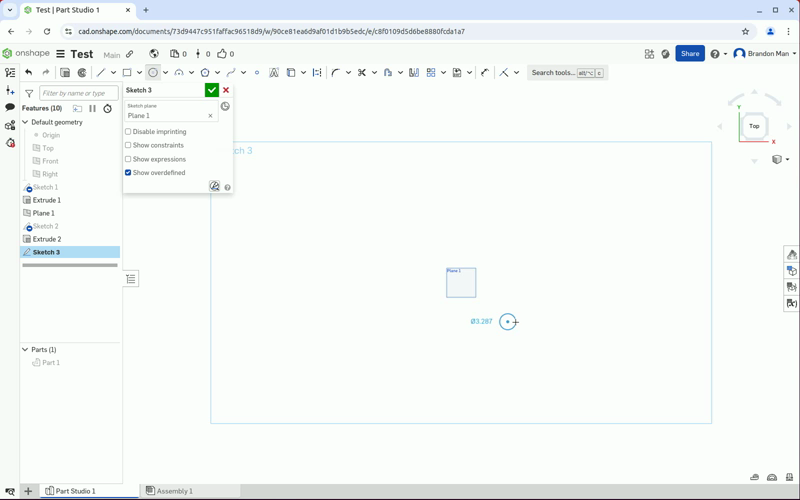
key(esc)
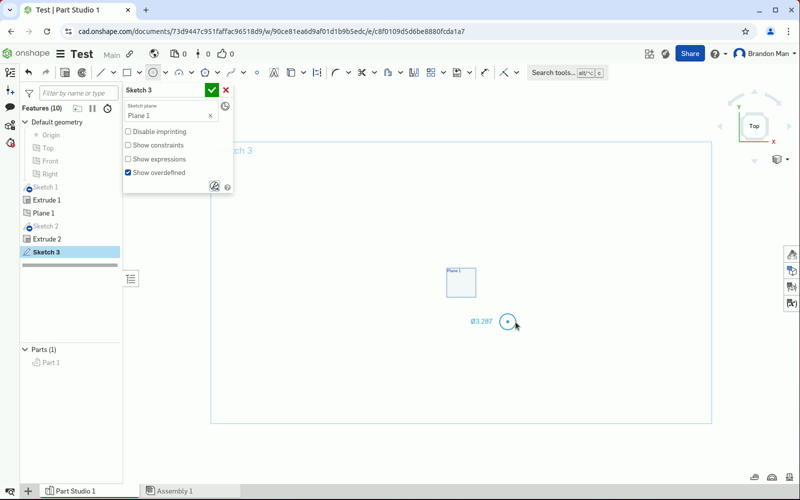
mouse_move(510, 328)
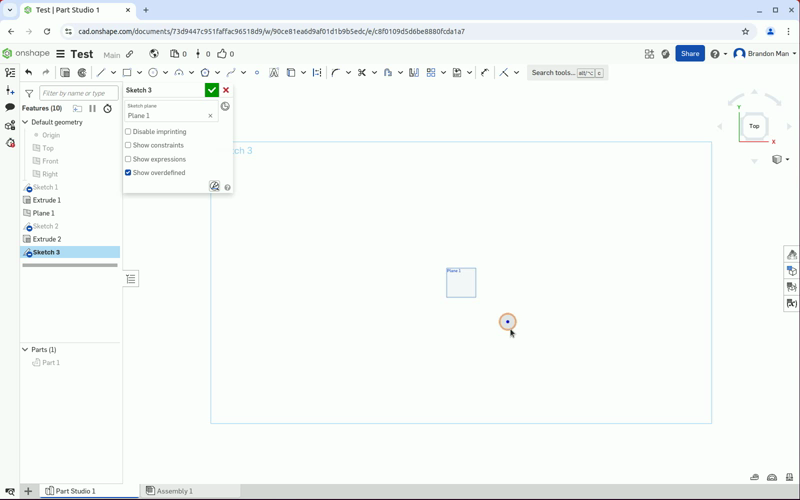
scroll(6)
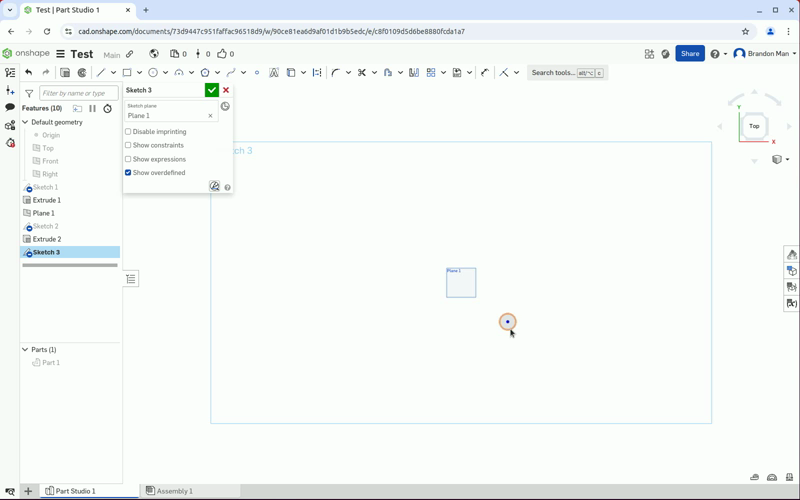
scroll(6)
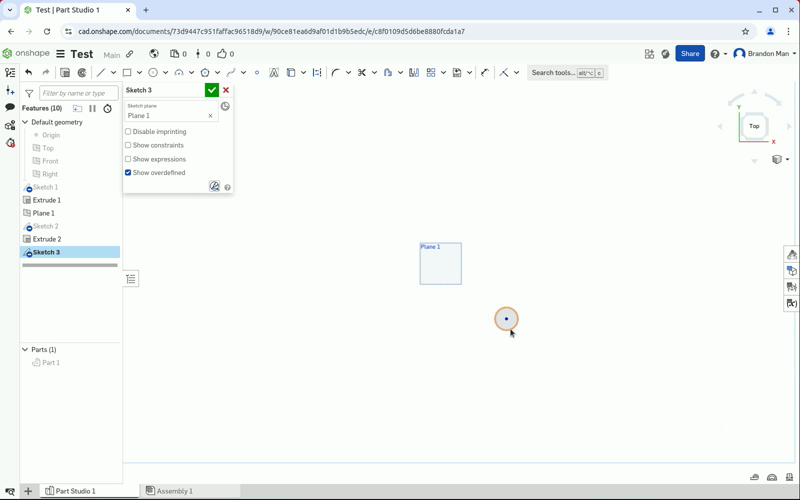
scroll(6)
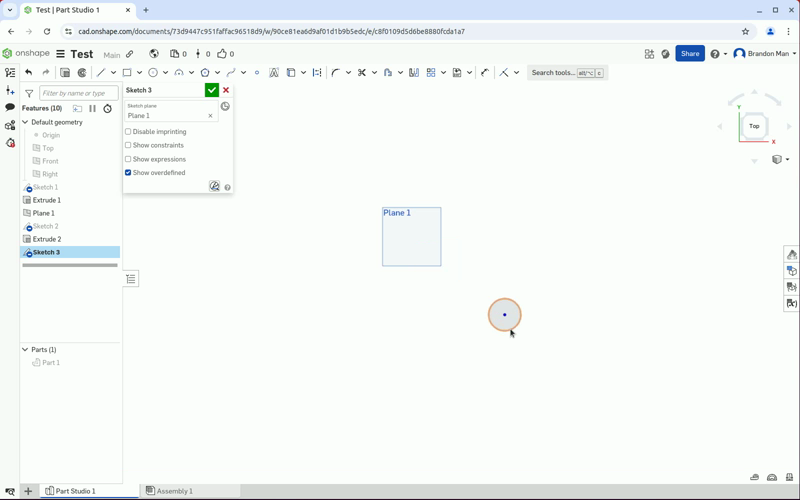
scroll(6)
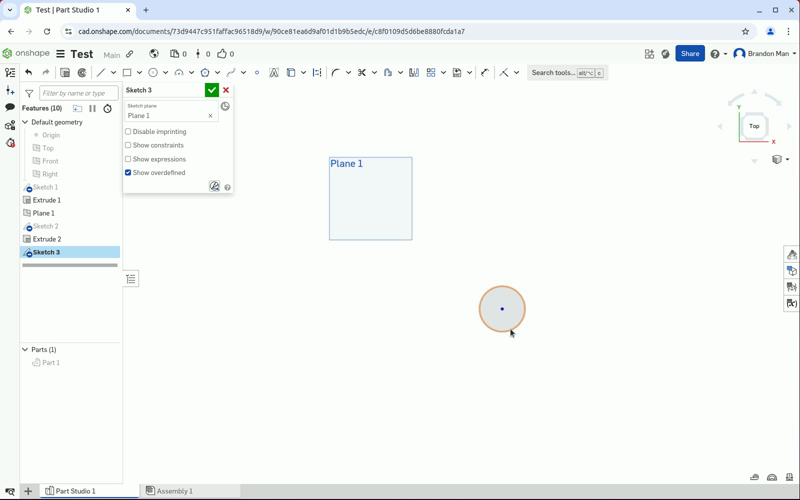
scroll(6)
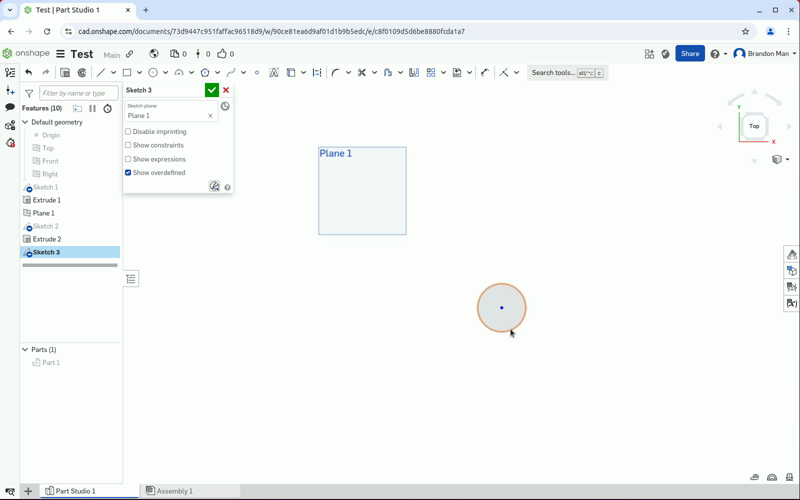
scroll(6)
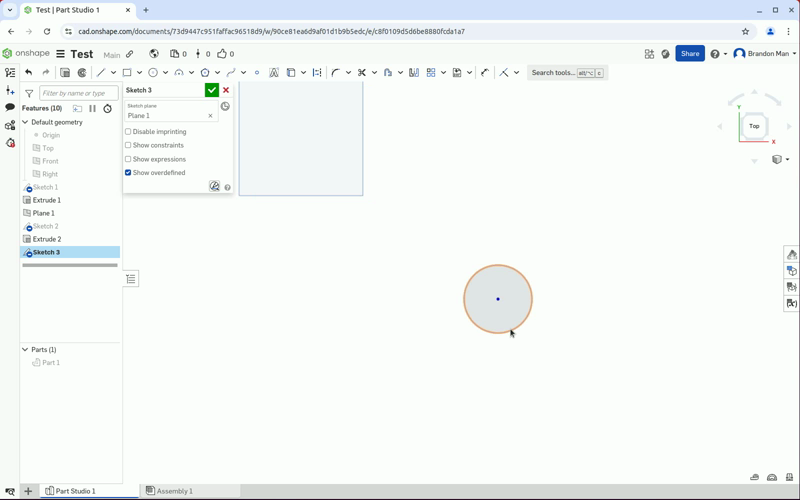
scroll(6)
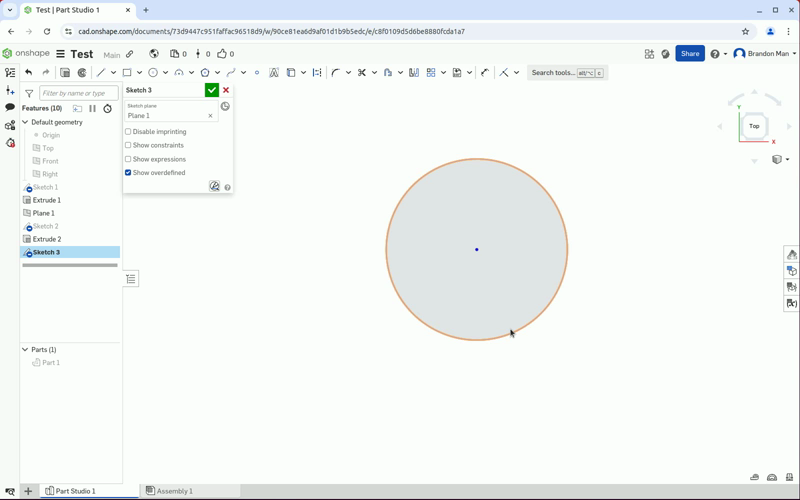
click(510, 328)
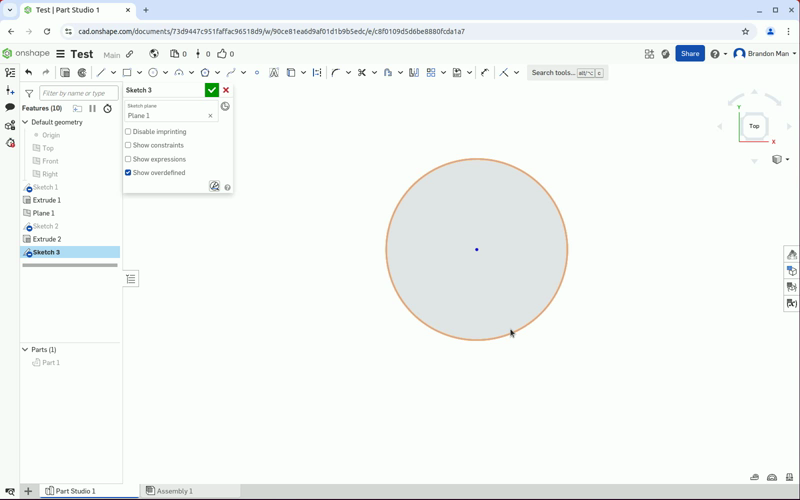
scroll(-6)
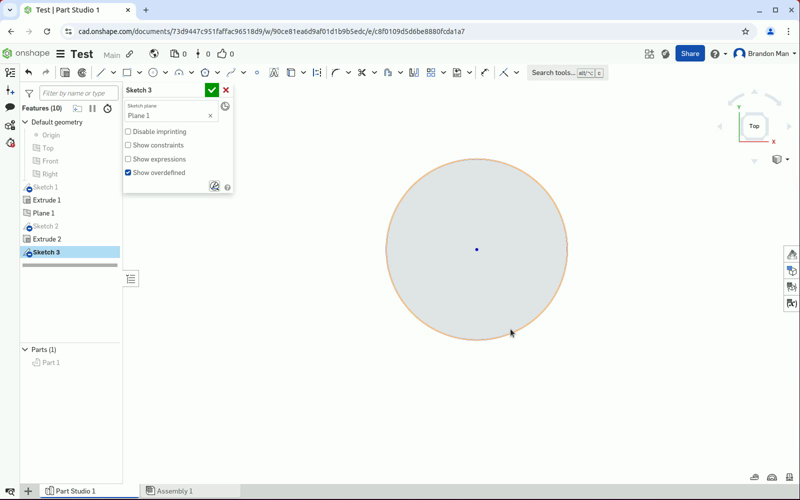
scroll(-6)
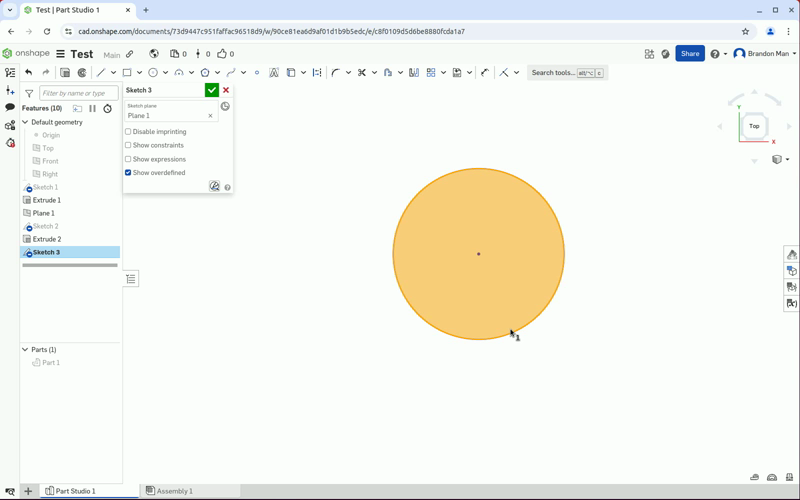
scroll(-6)
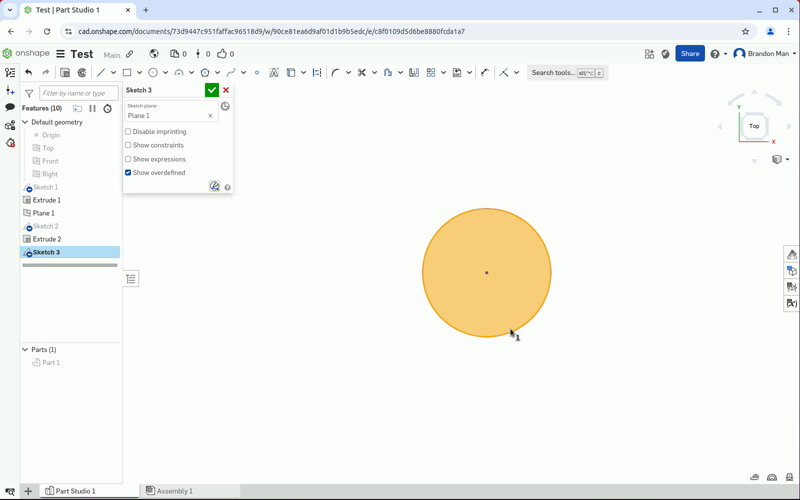
scroll(-6)
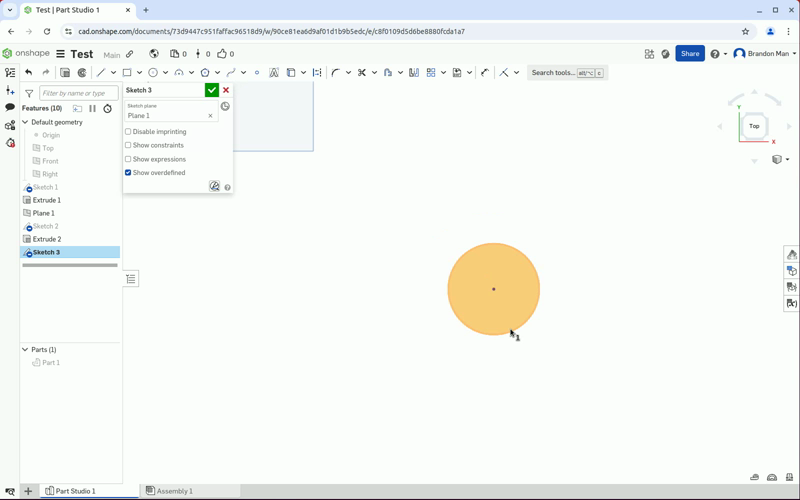
scroll(-6)
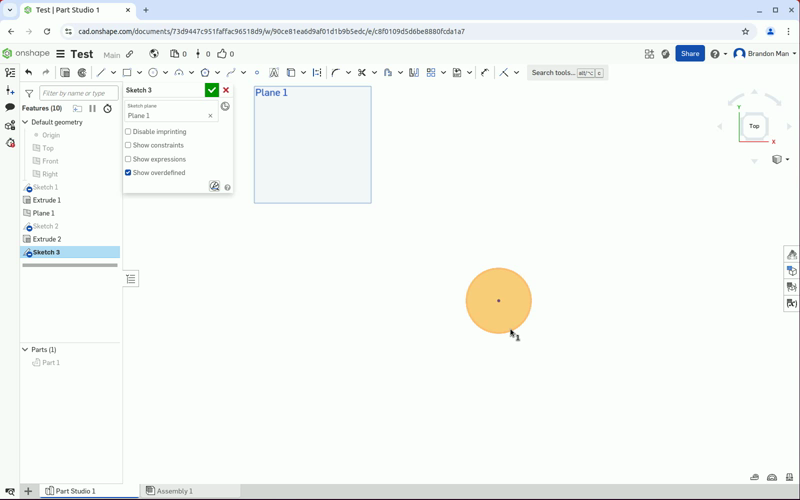
scroll(-6)
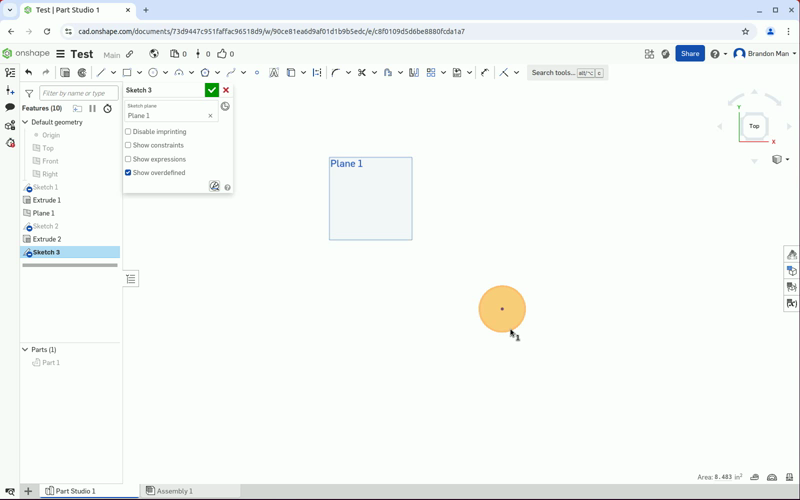
scroll(-6)
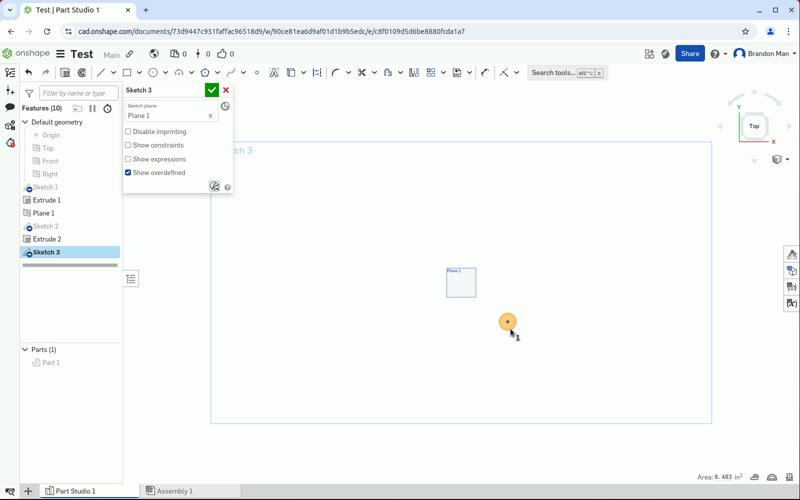
mouse_move(73, 352)
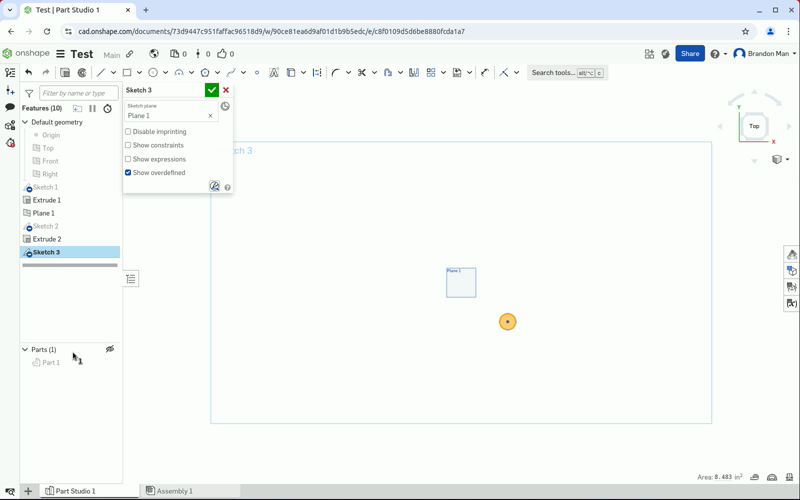
key(shift+y)
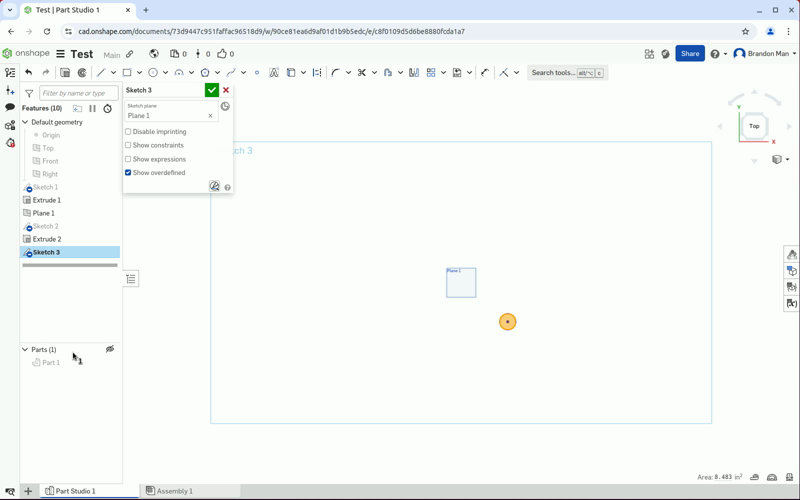
key(shift+e)
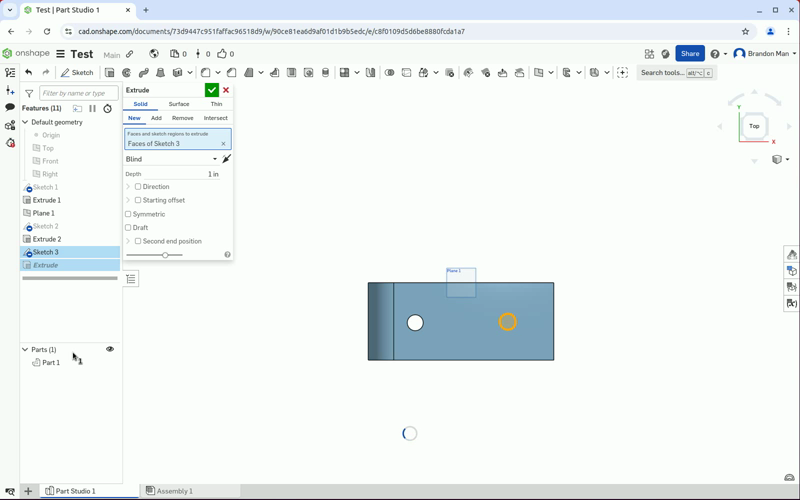
mouse_move(143, 106)
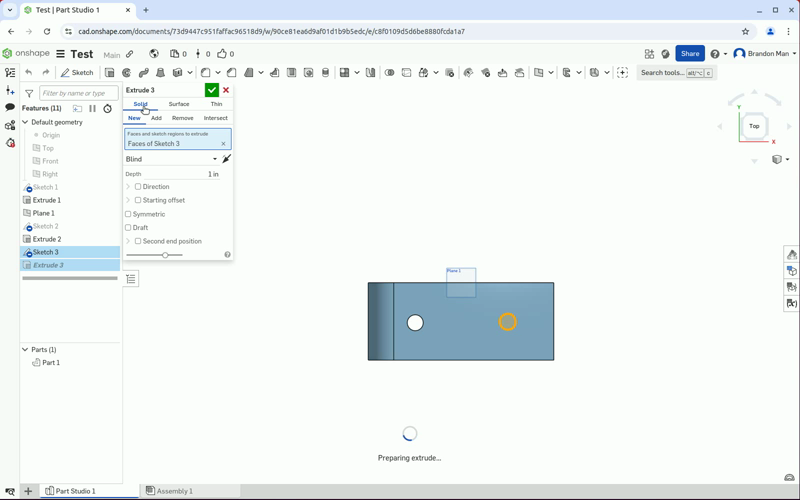
click(143, 106)
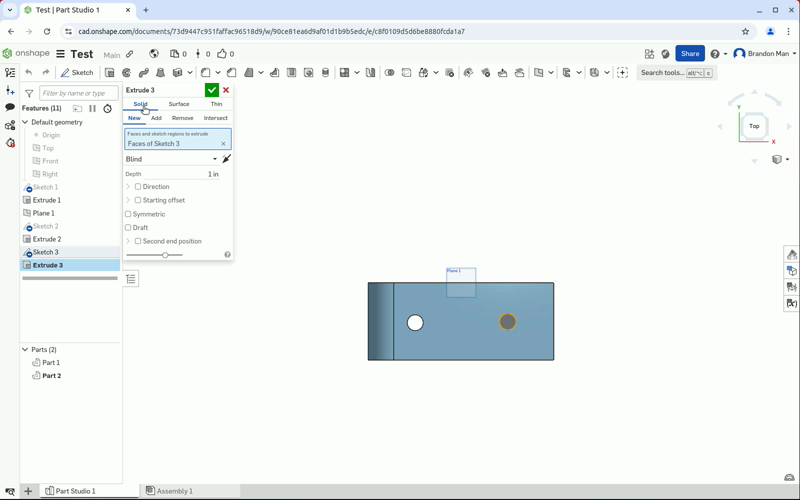
mouse_move(186, 120)
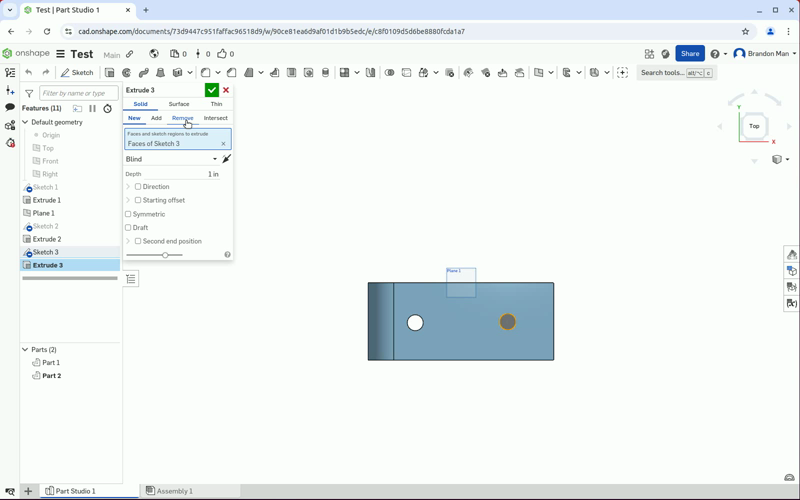
click(186, 120)
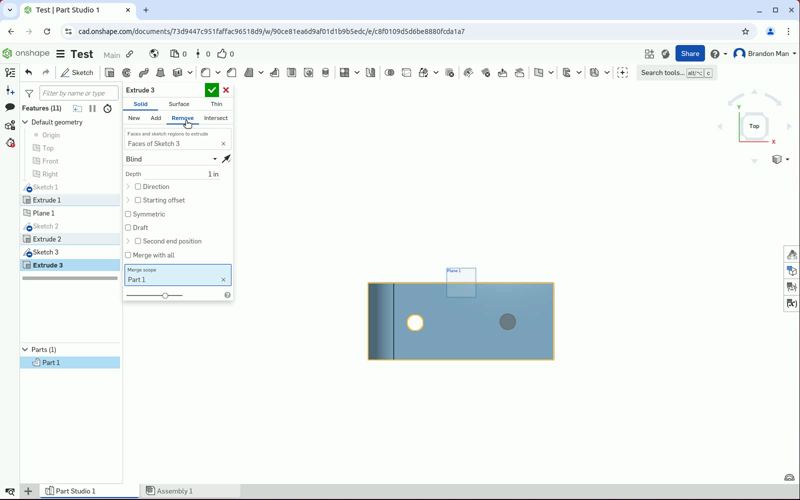
key(tab, 4)
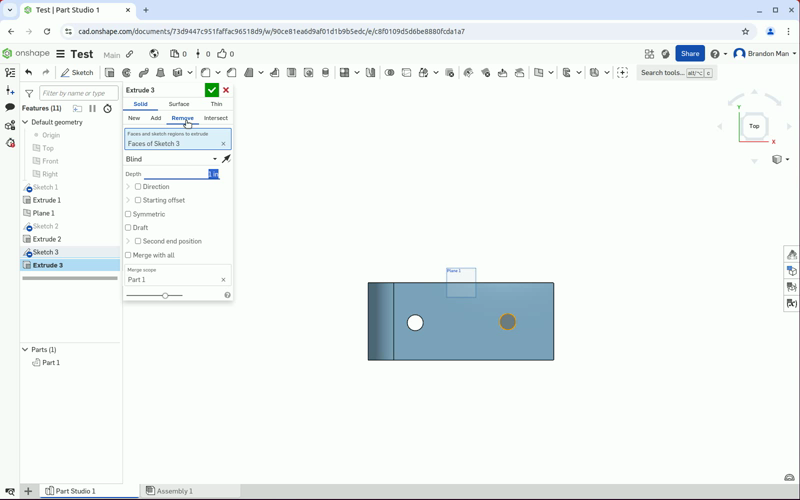
text(7.943)
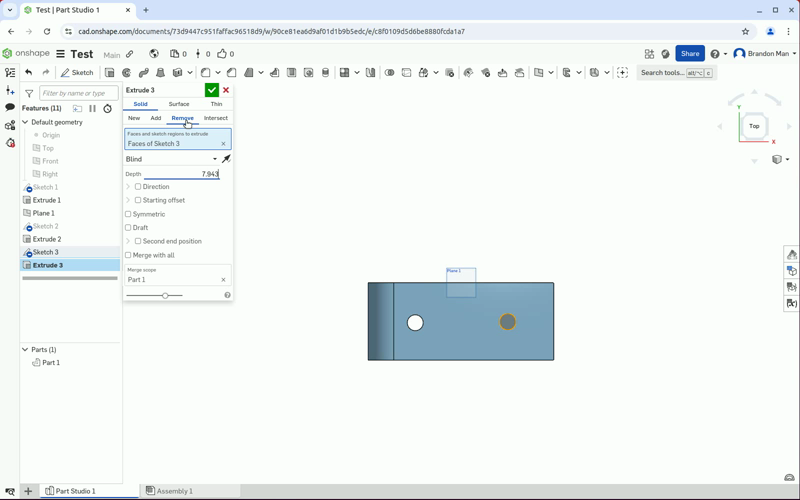
key(tab, 6)
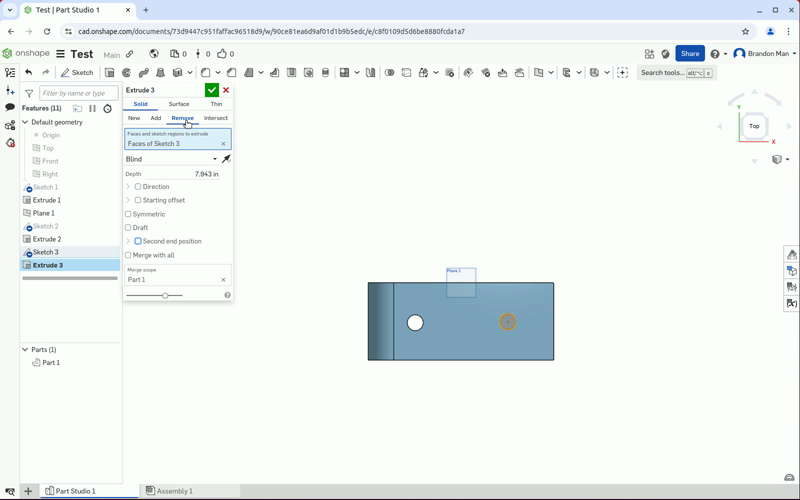
key(space)
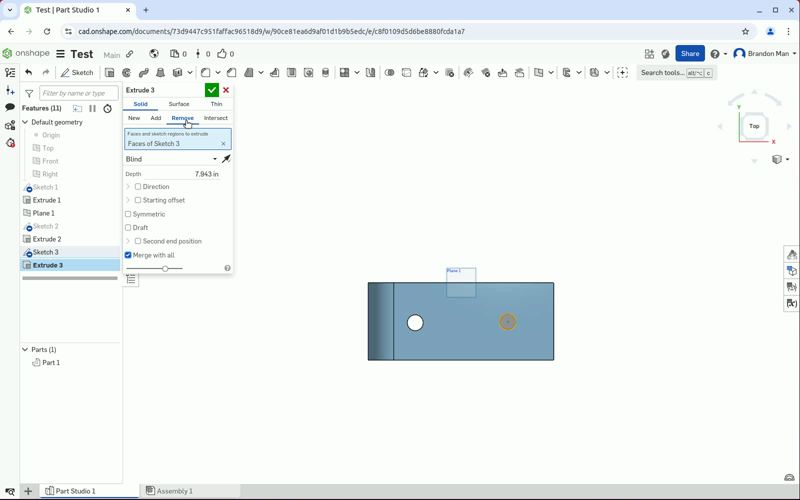
key(enter)
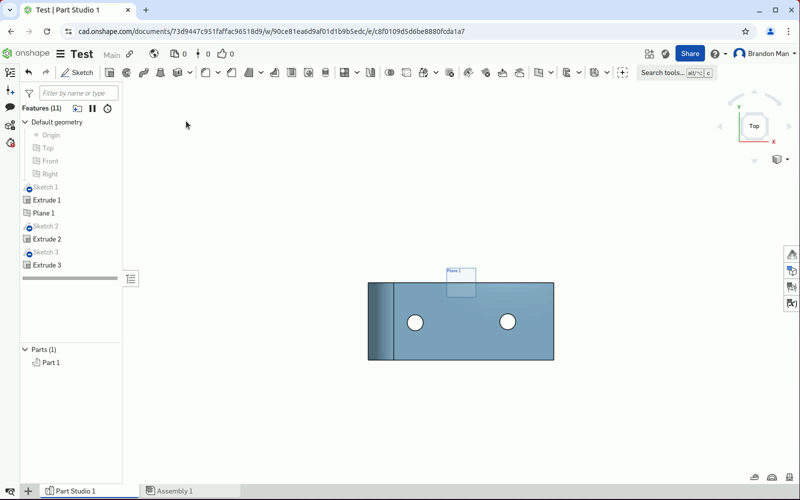
key(shift+h)
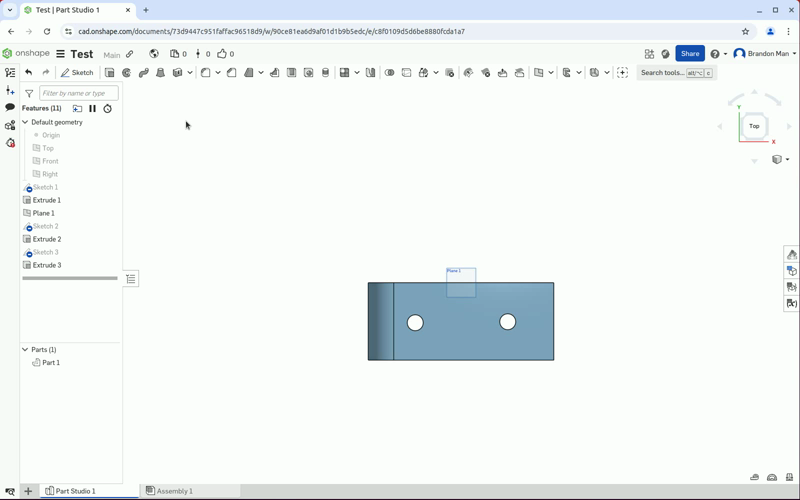
key(shift+h)
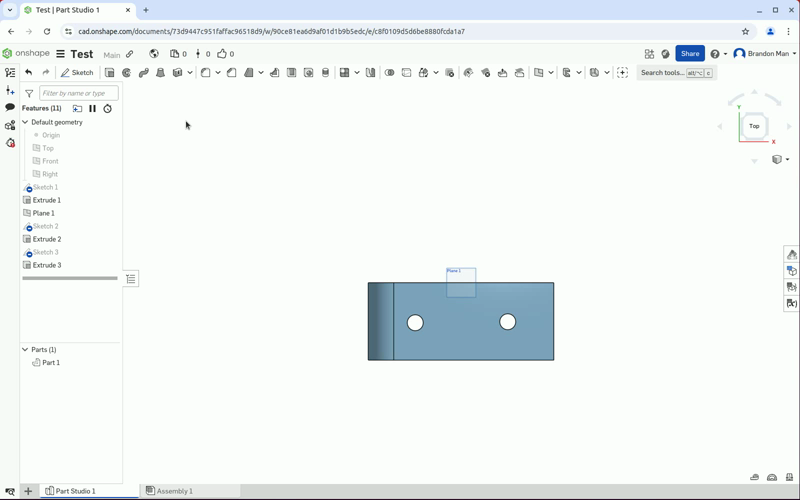
mouse_move(73, 189)
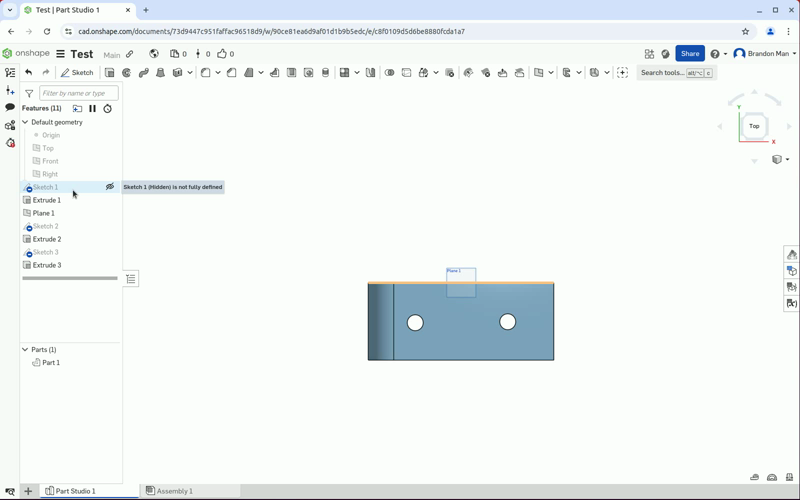
click(73, 189)
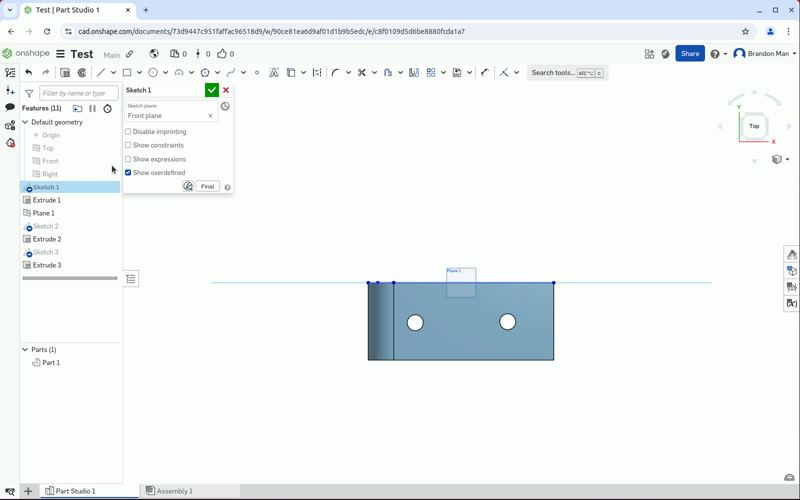
mouse_move(229, 92)
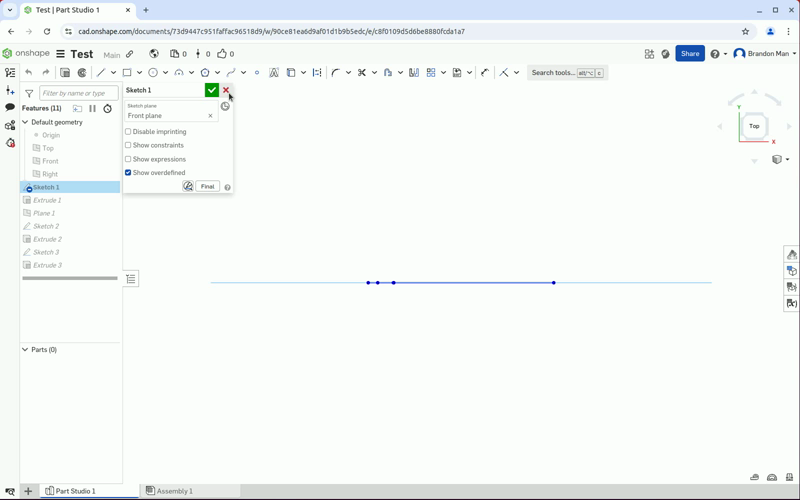
click(229, 92)
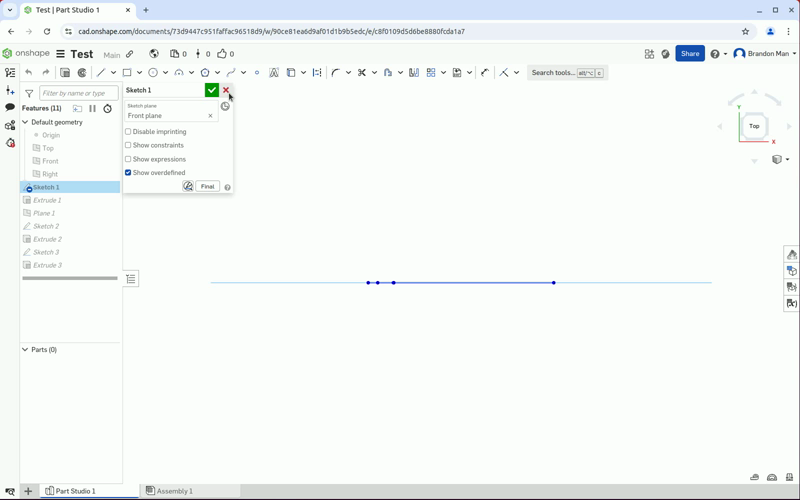
mouse_move(73, 352)
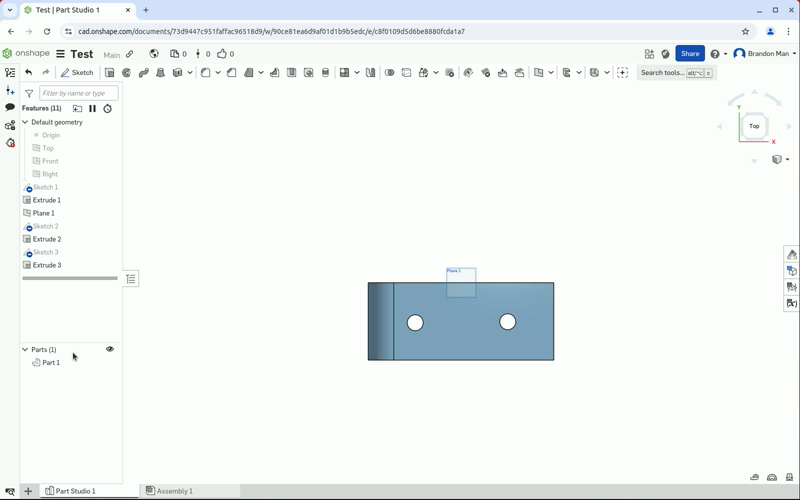
key(y)
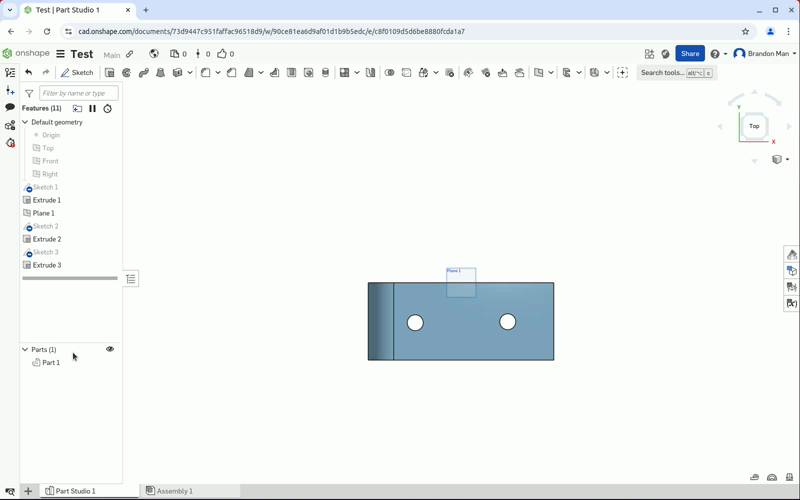
key(shift+p)
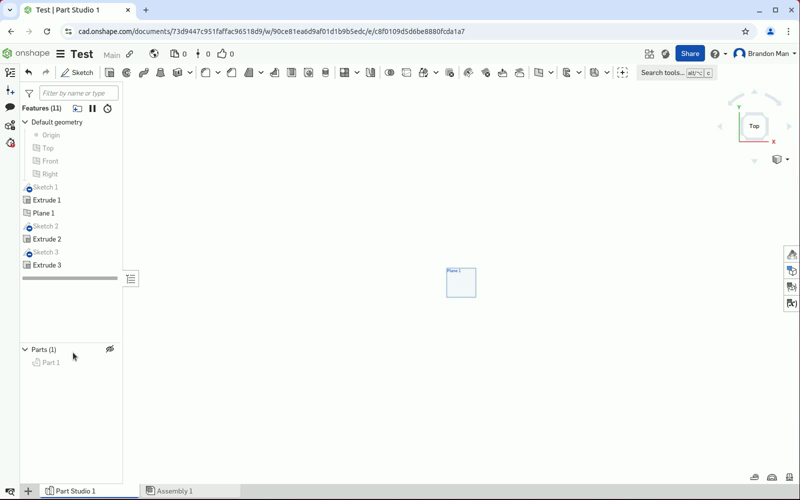
key(space)
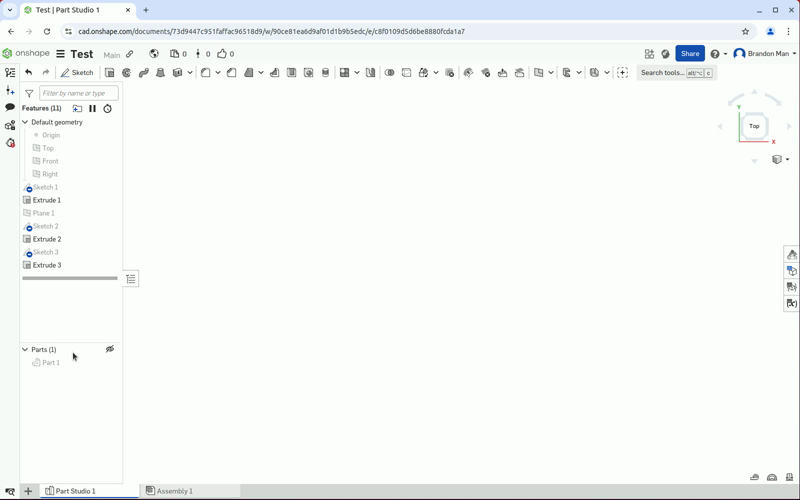
key_down(shift)
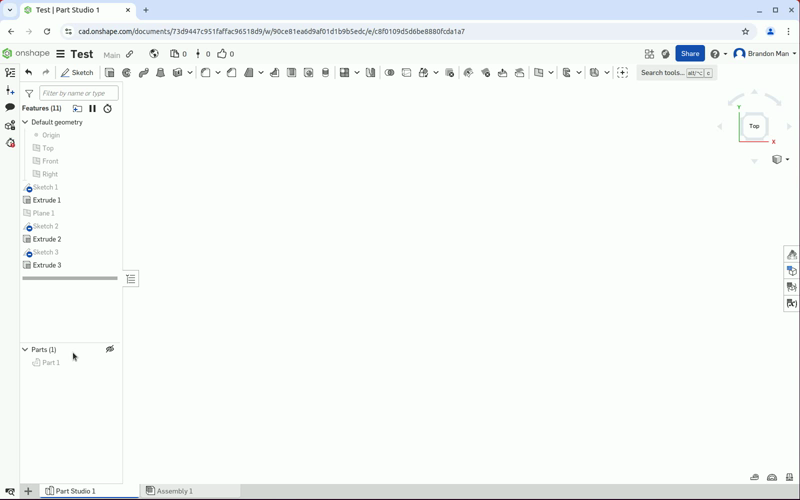
key(up)
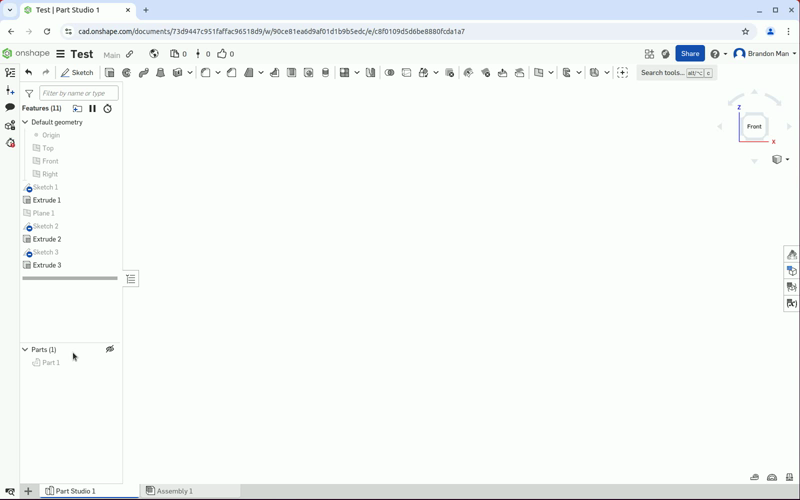
key_up(shift)
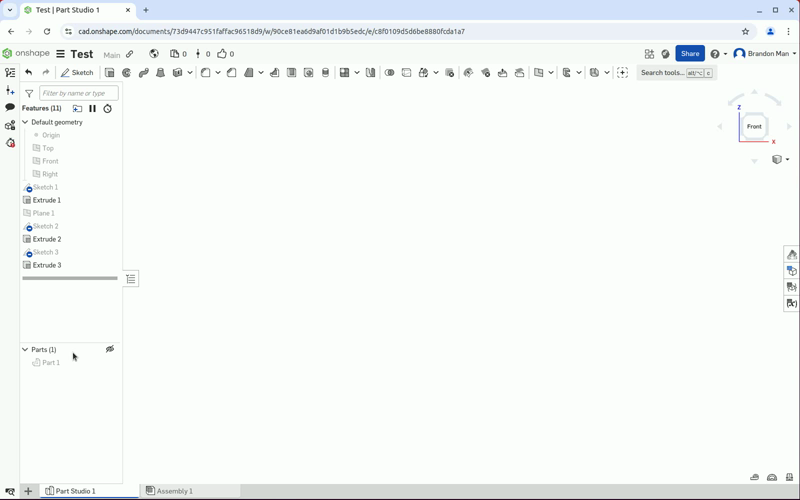
key(space)
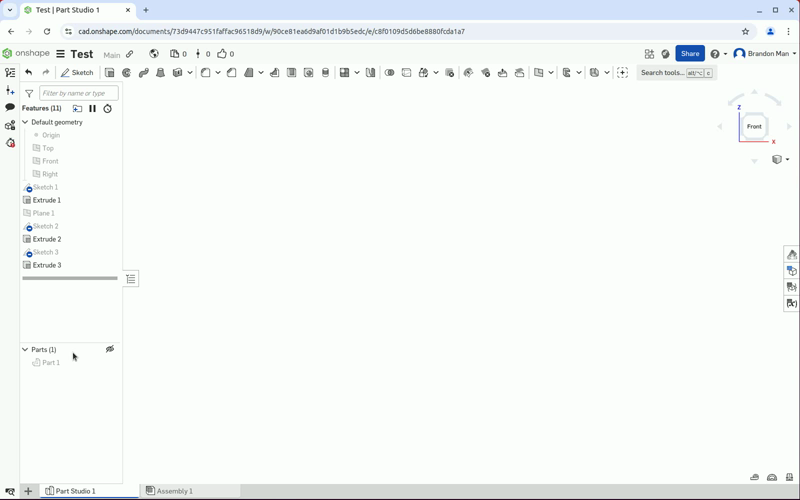
key_down(shift)
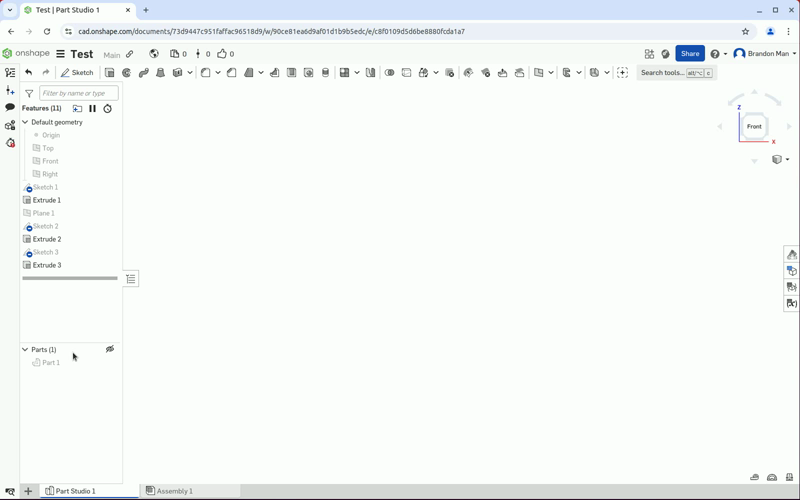
key(left)
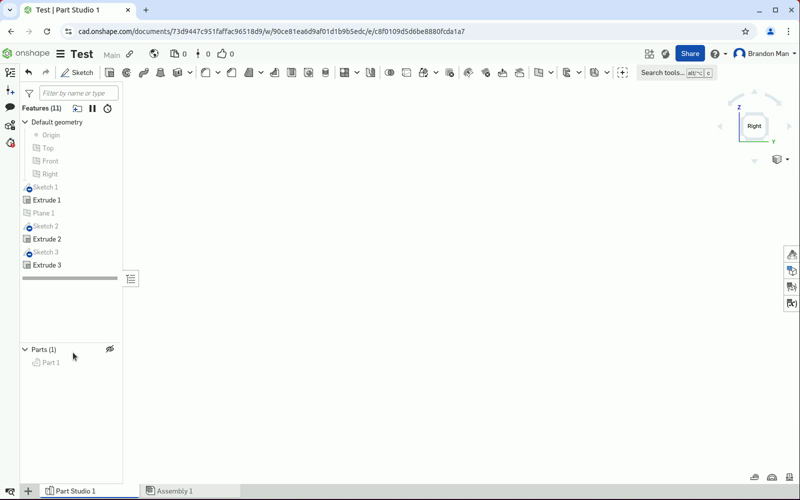
key_up(shift)
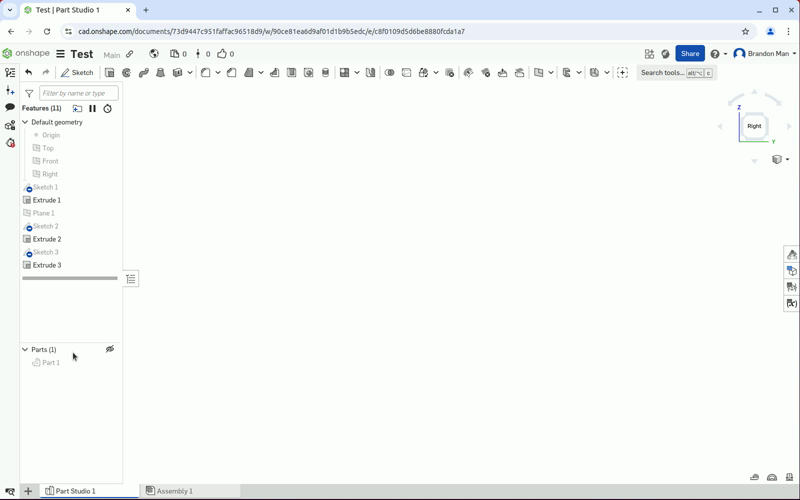
mouse_move(73, 352)
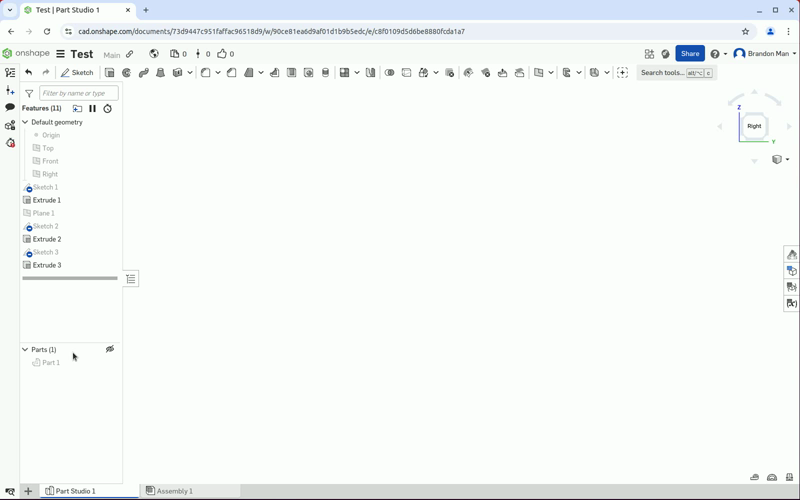
key(shift+y)
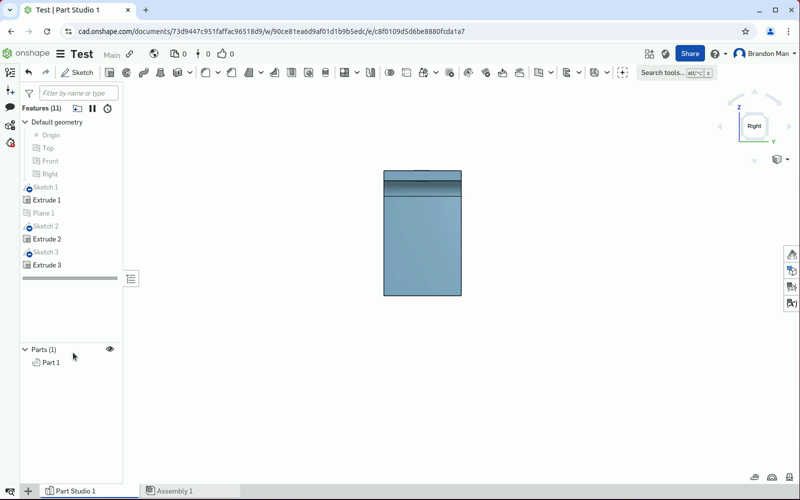
mouse_move(541, 75)
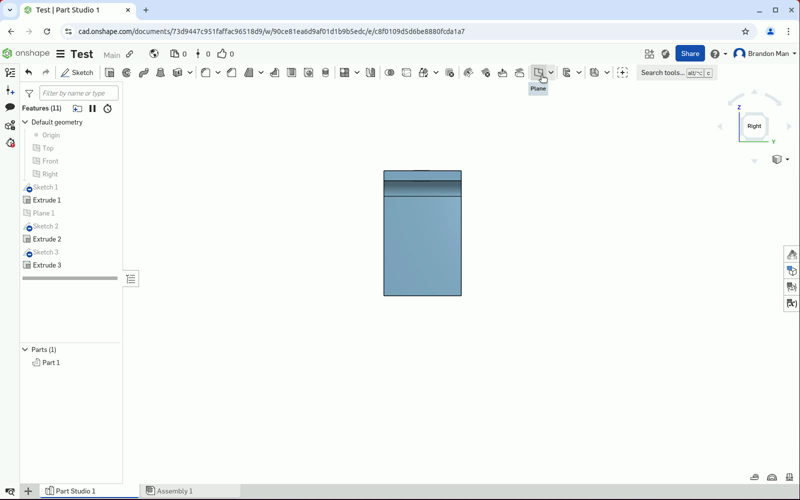
click(541, 75)
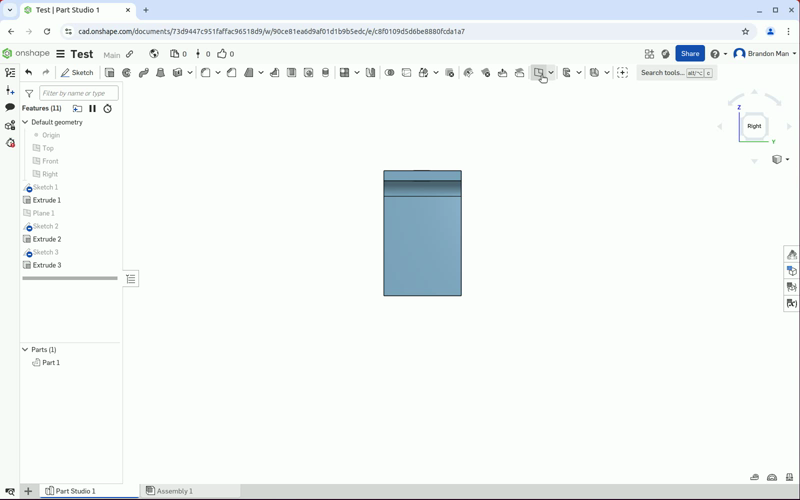
mouse_move(73, 176)
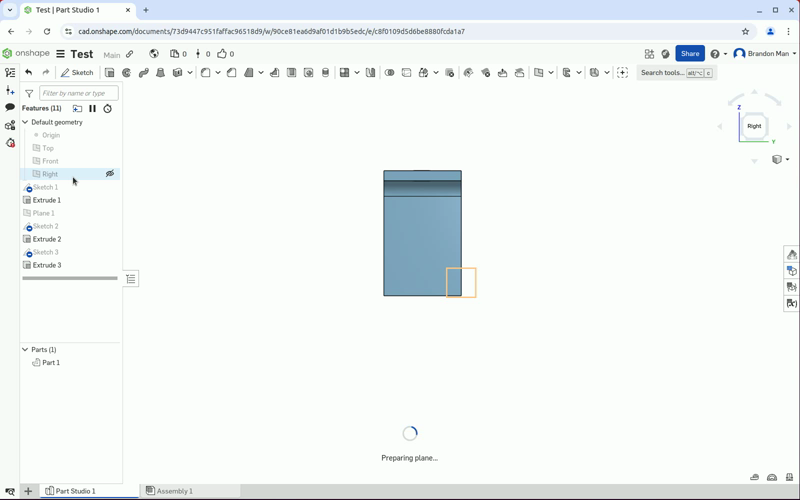
click(73, 176)
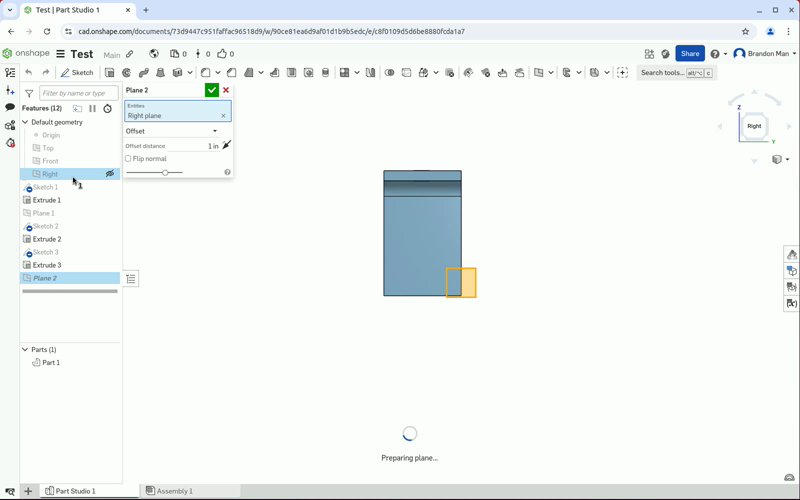
key(tab, 2)
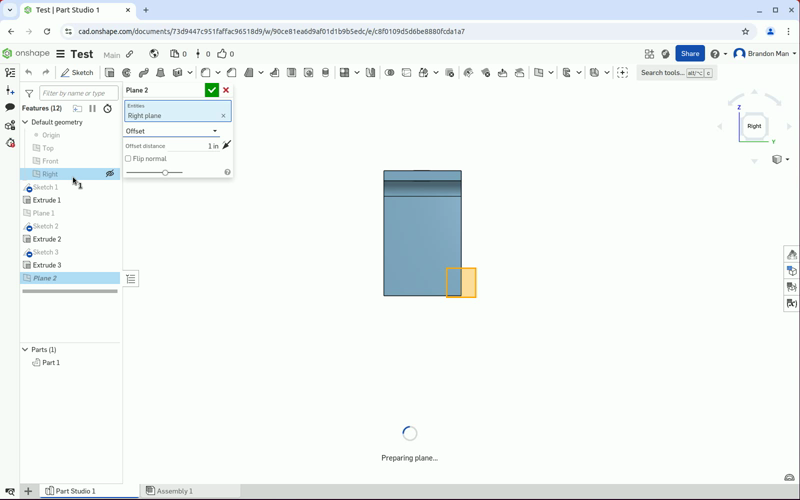
text(17.1)
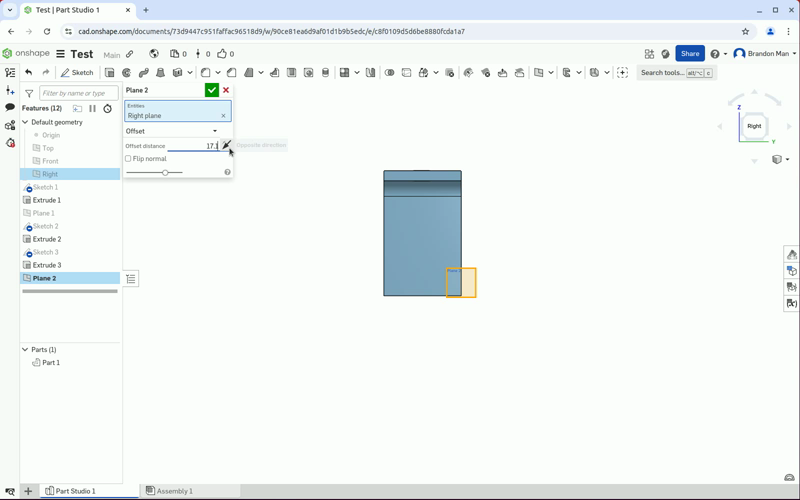
mouse_move(229, 147)
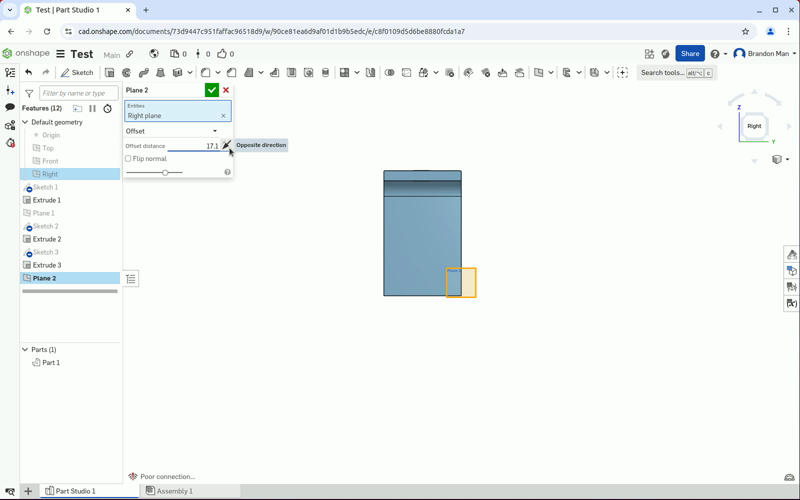
click(229, 147)
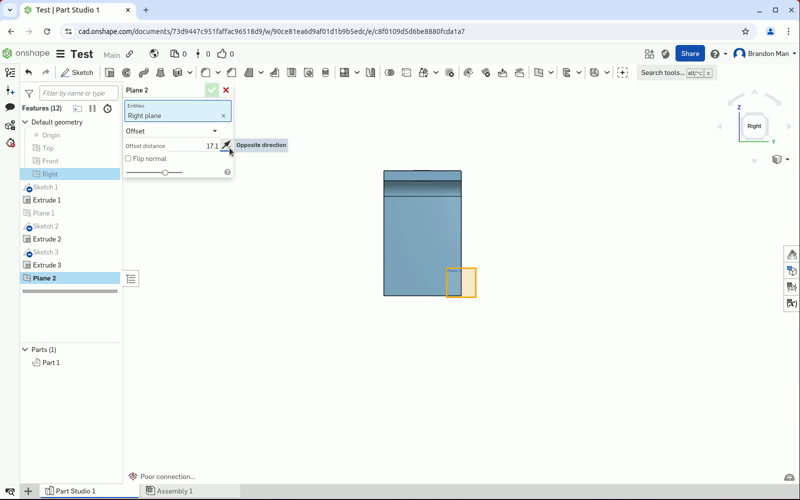
key(enter, 2)
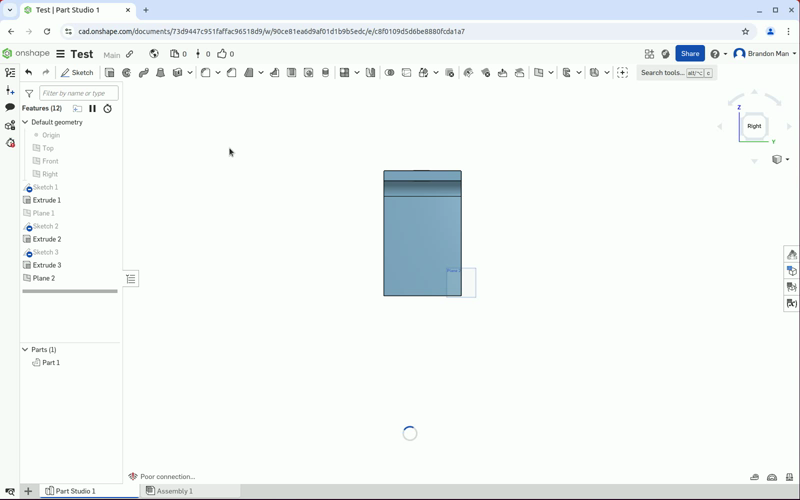
key(shift+s)
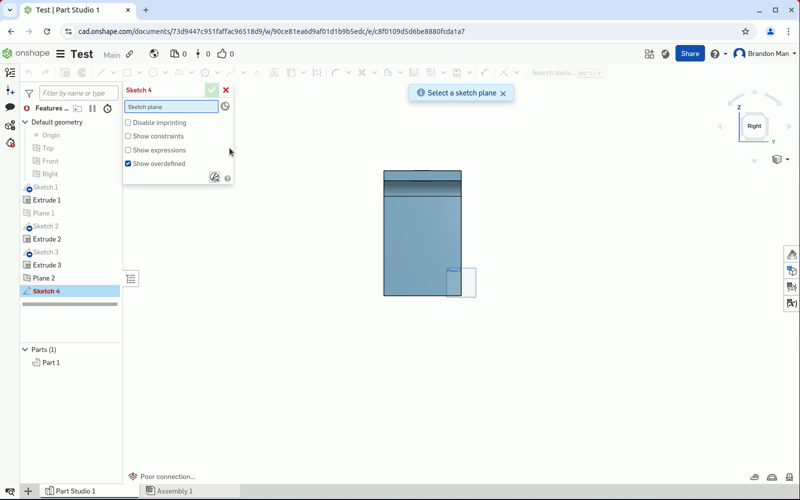
mouse_move(73, 280)
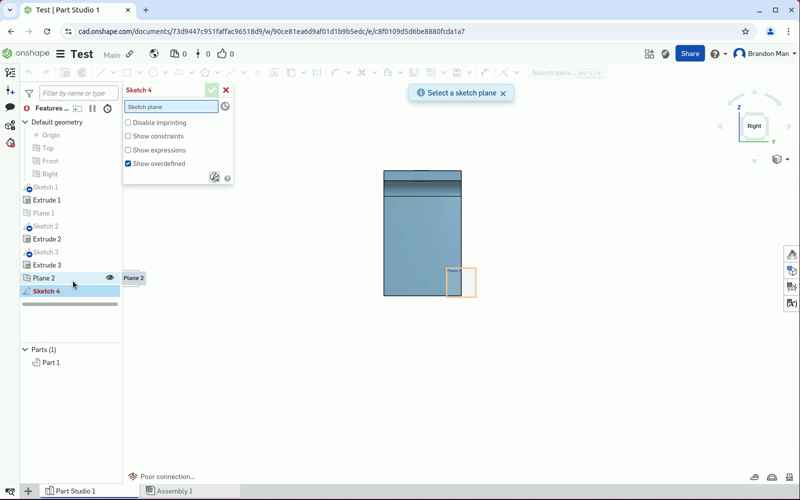
click(73, 280)
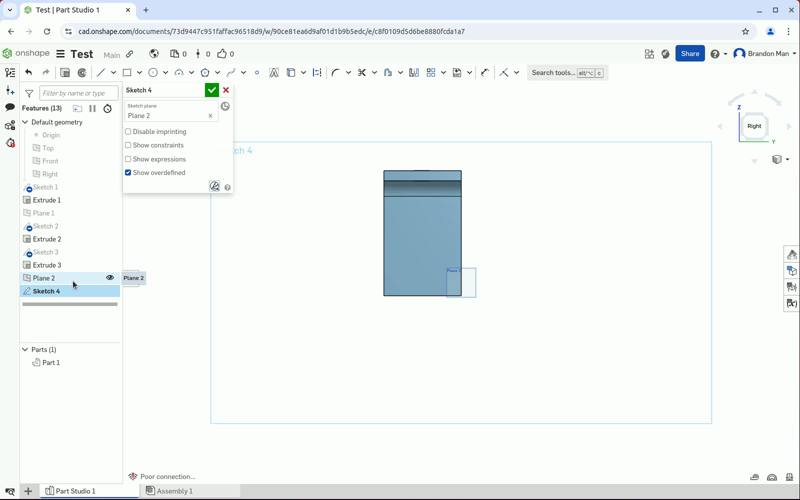
mouse_move(73, 352)
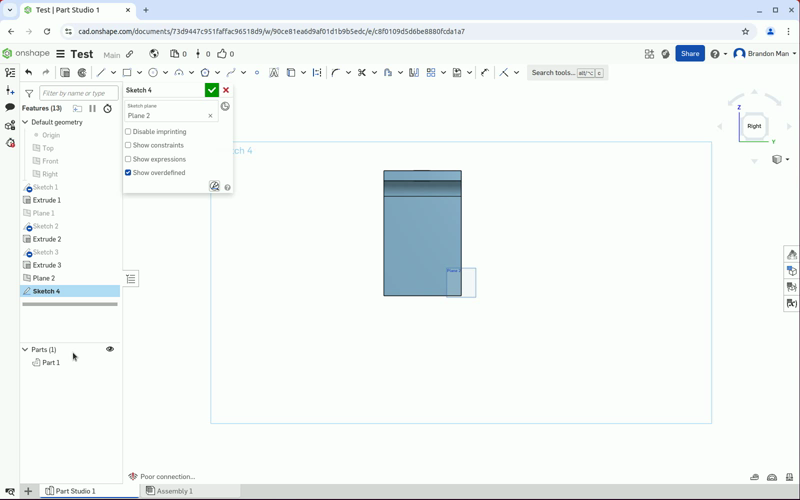
key(y)
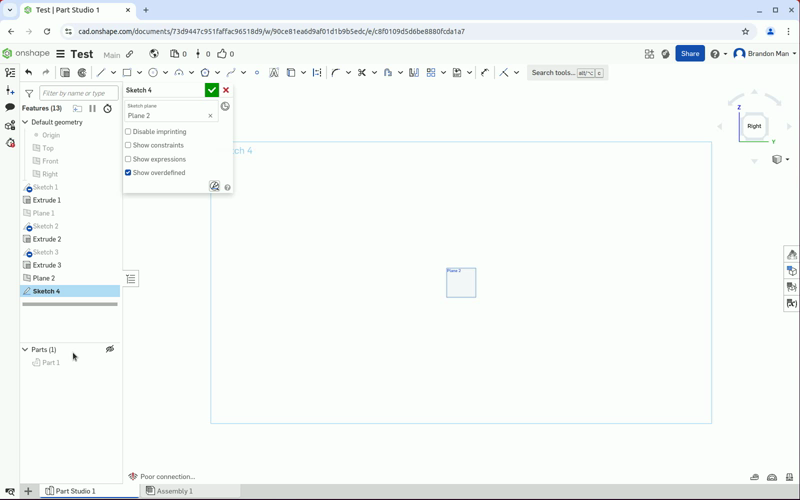
key(c)
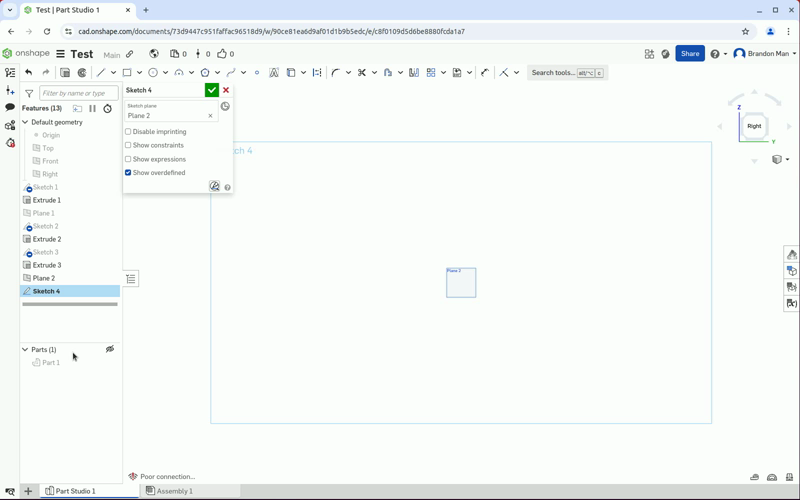
key_down(shift)
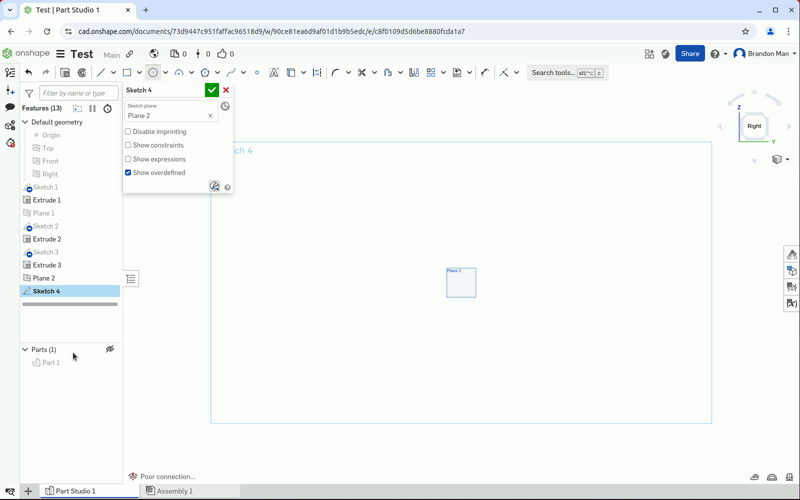
mouse_move(441, 272)
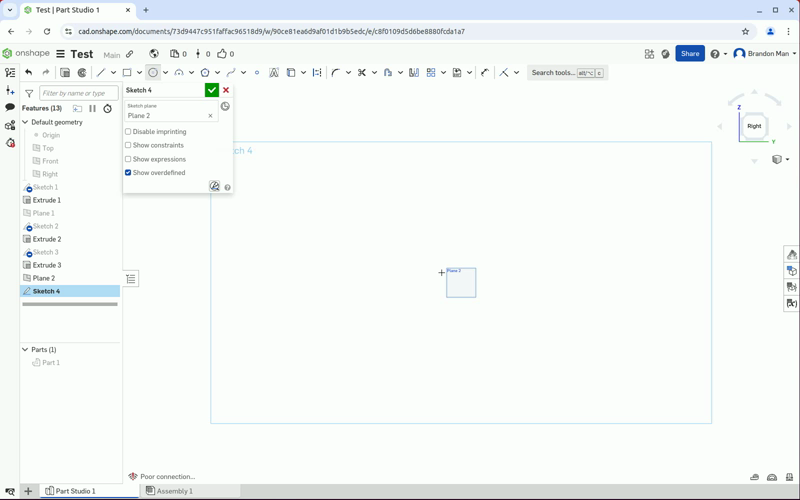
click(441, 272)
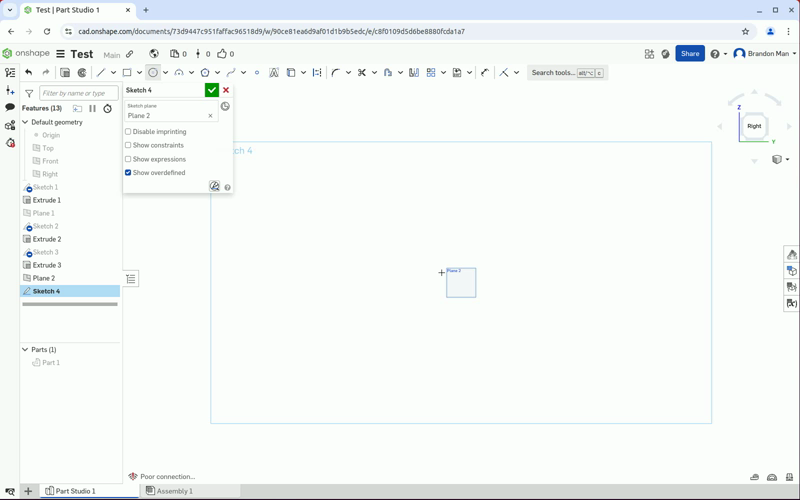
key_up(shift)
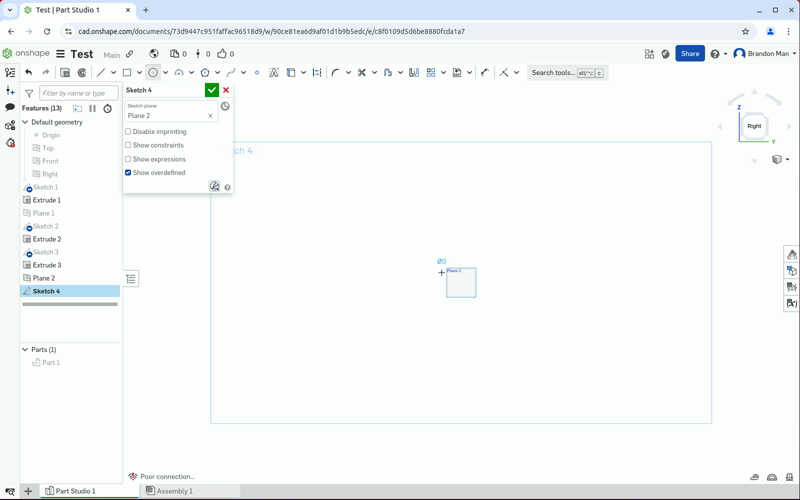
mouse_move(450, 272)
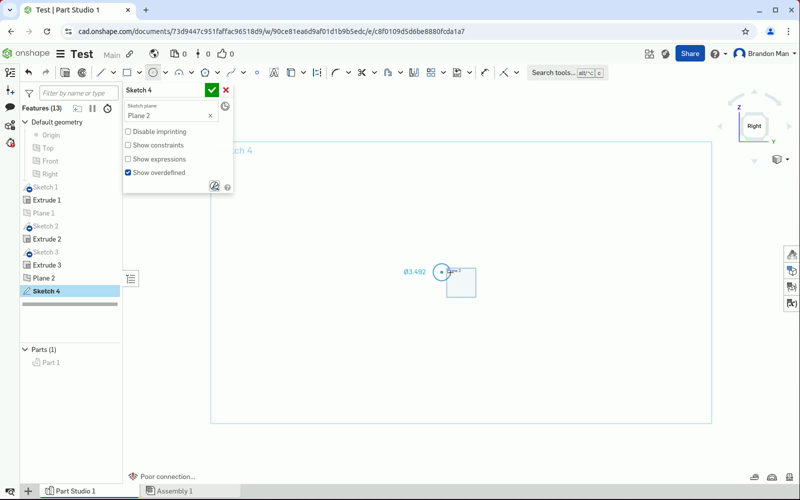
click(450, 272)
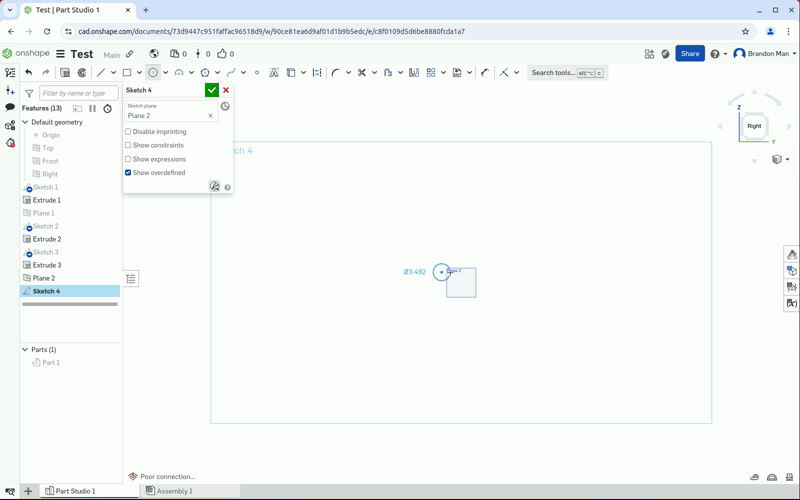
key(esc)
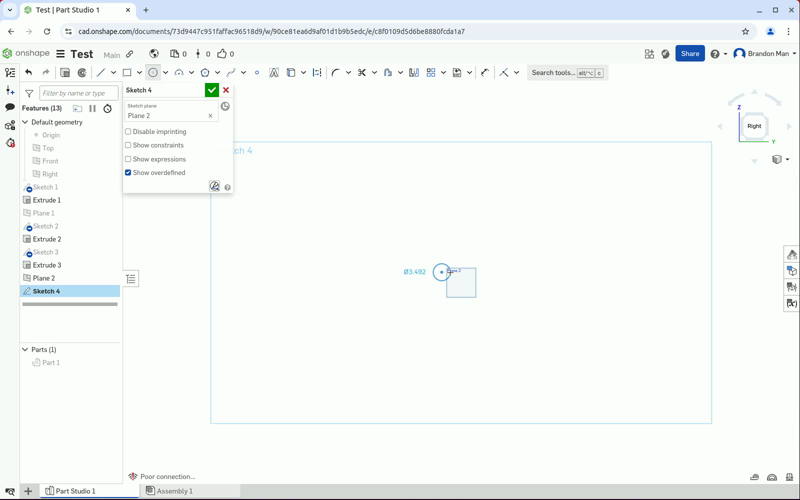
mouse_move(443, 271)
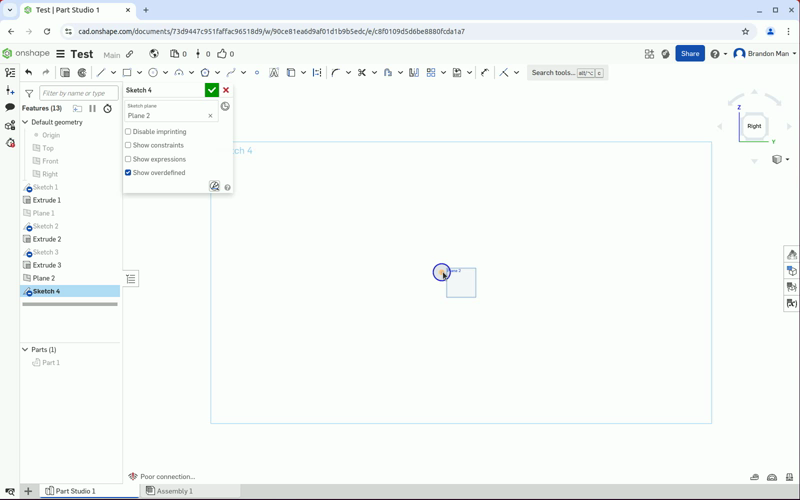
scroll(6)
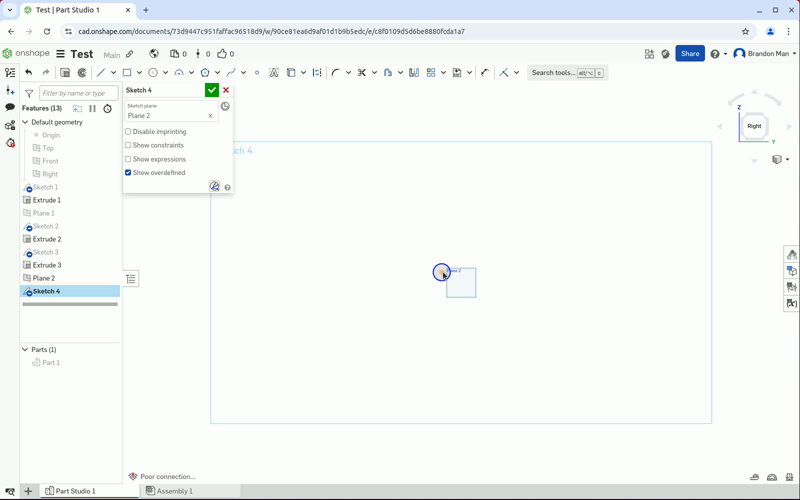
scroll(6)
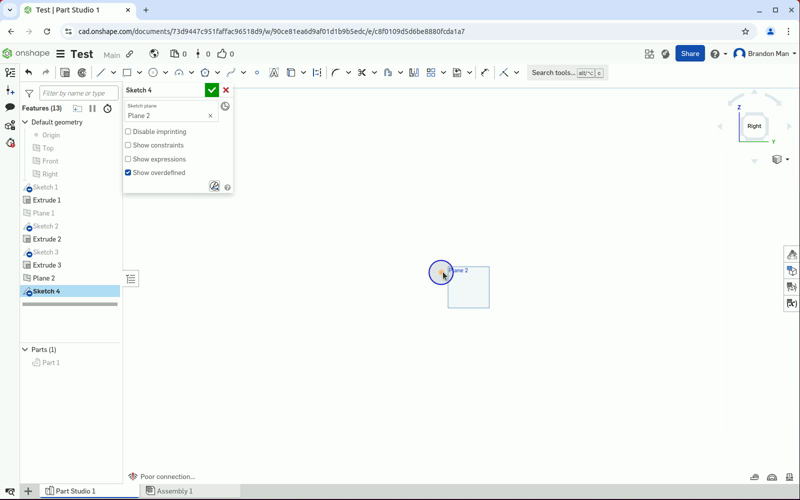
scroll(6)
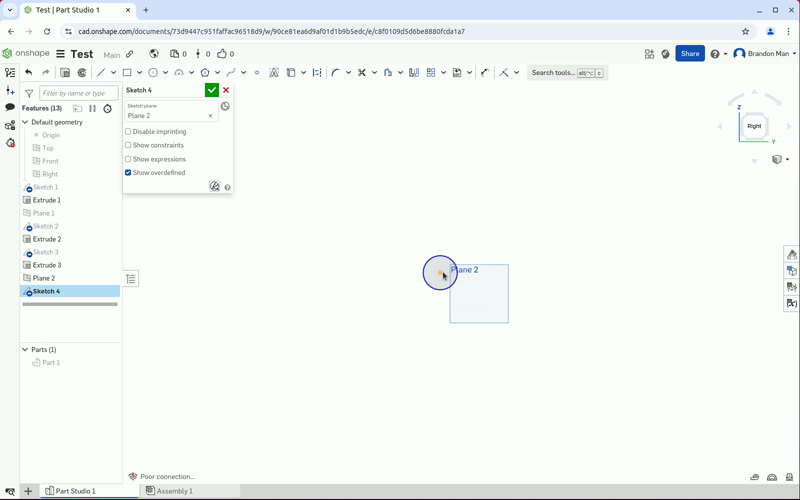
scroll(6)
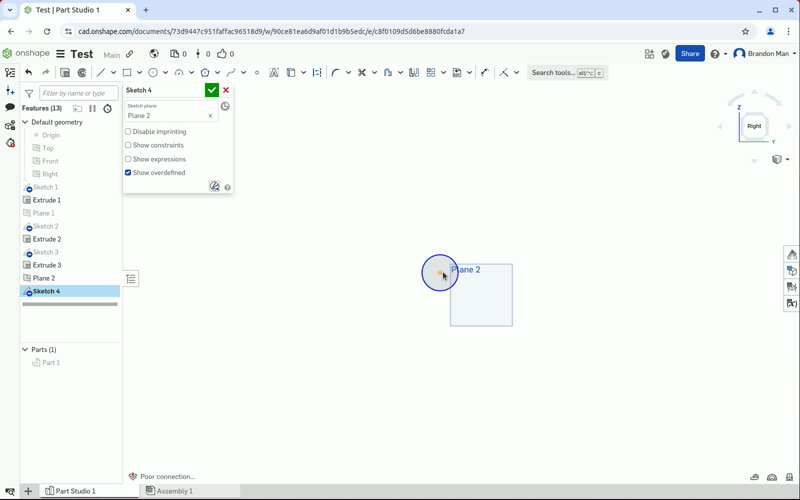
scroll(6)
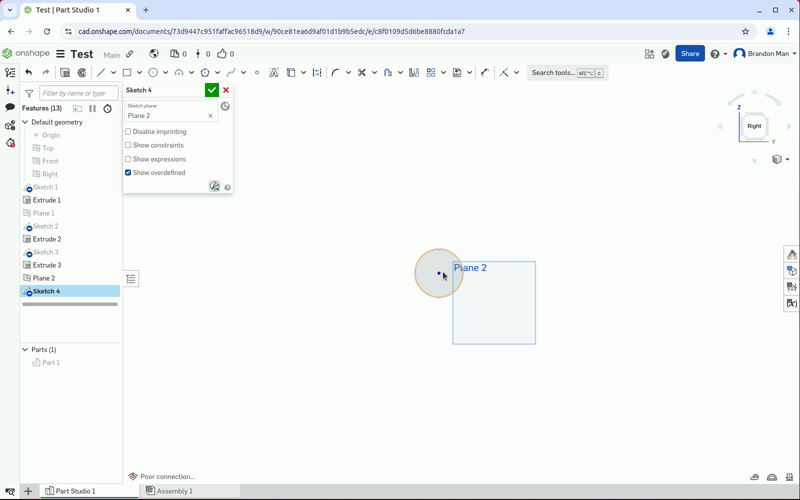
scroll(6)
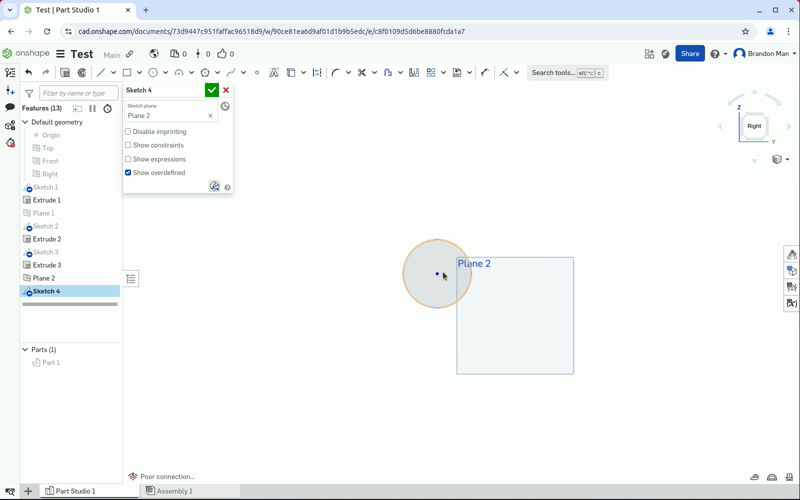
scroll(6)
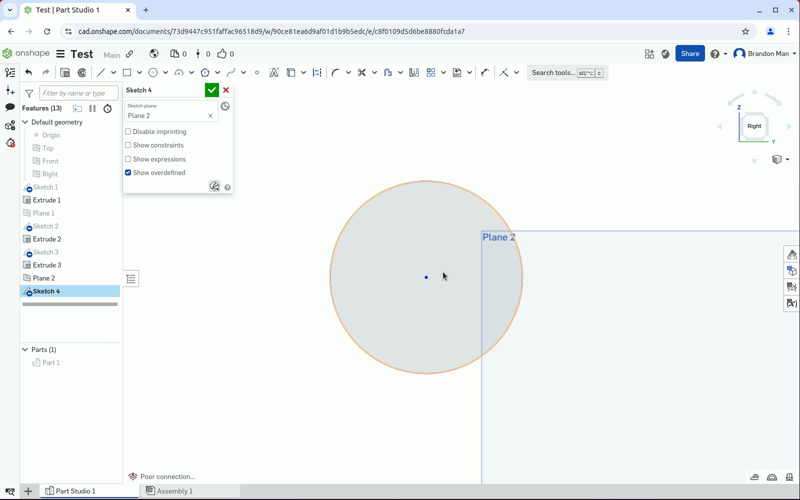
click(443, 271)
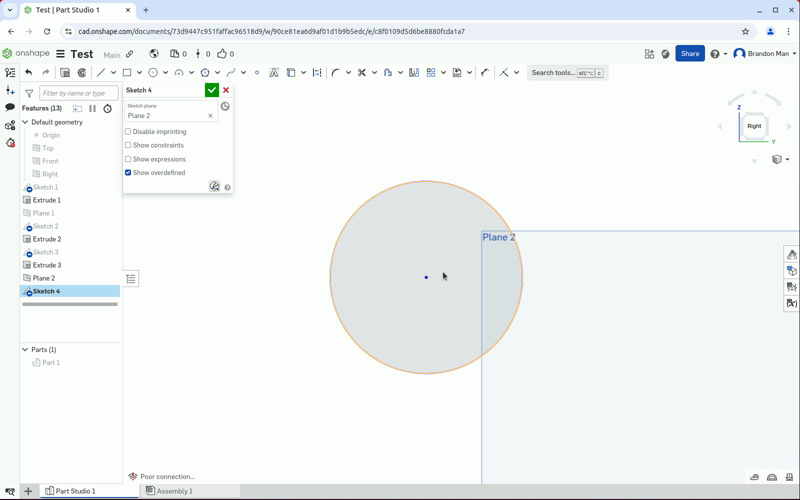
scroll(-6)
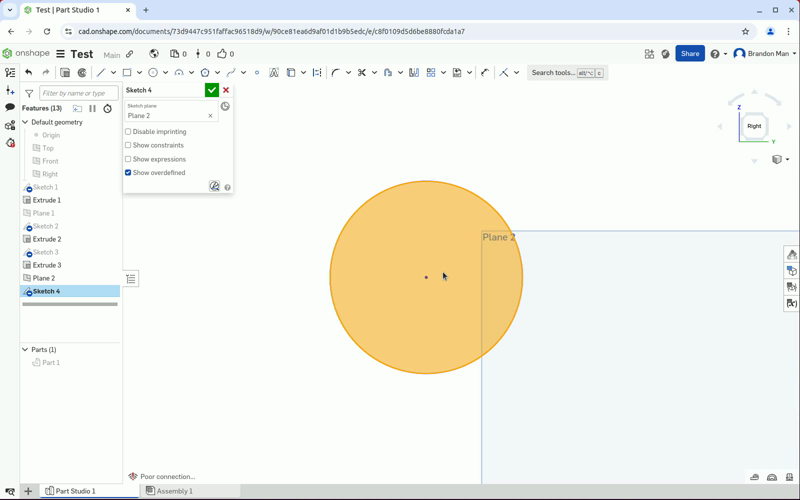
scroll(-6)
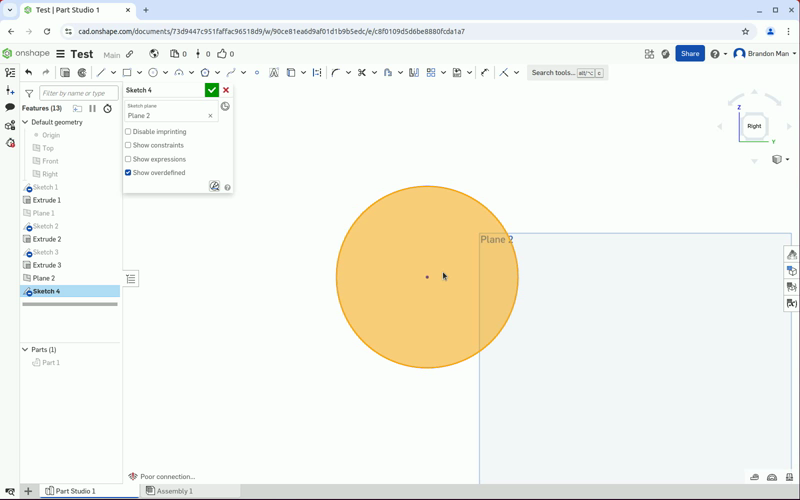
scroll(-6)
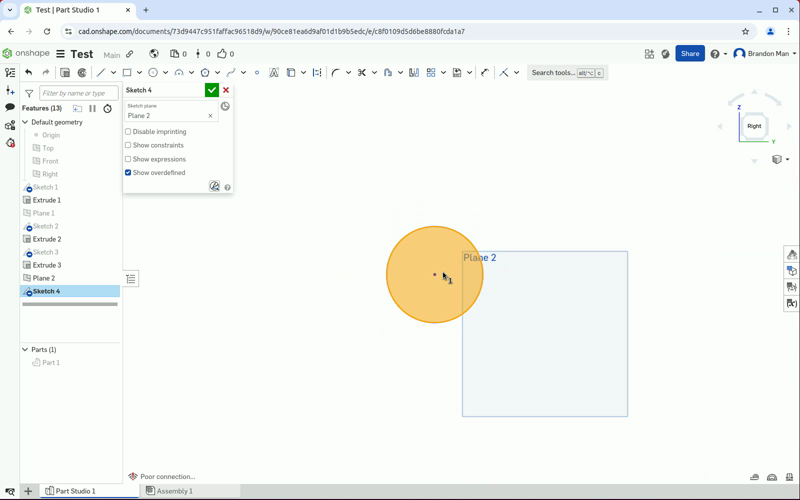
scroll(-6)
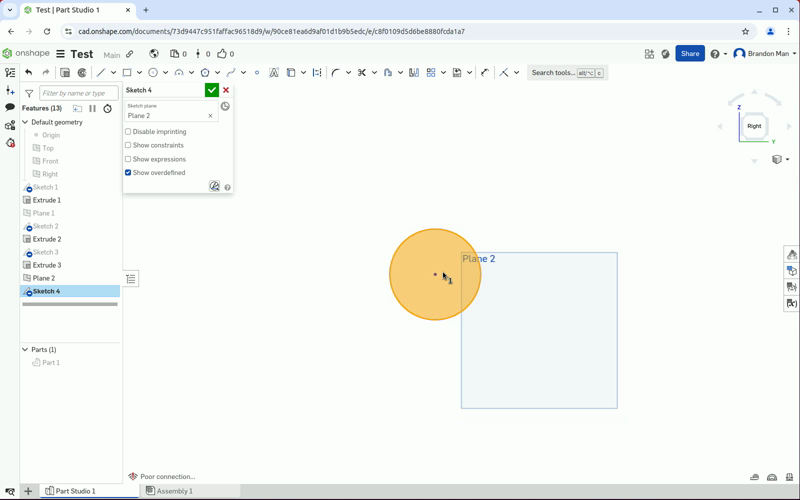
scroll(-6)
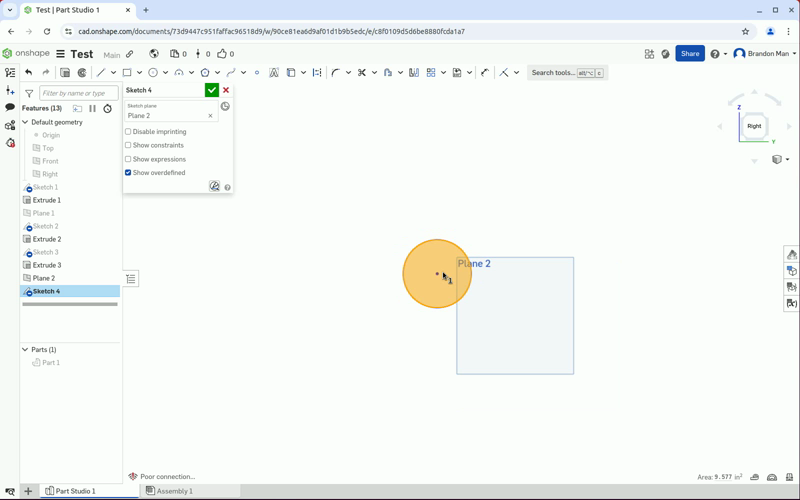
scroll(-6)
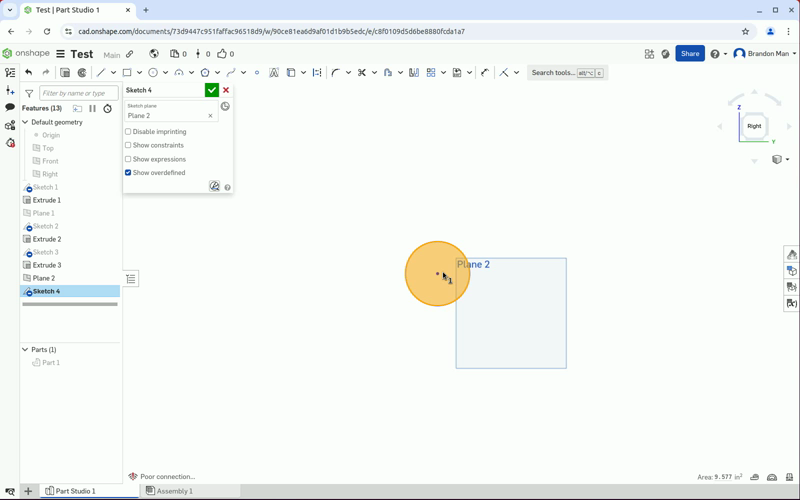
scroll(-6)
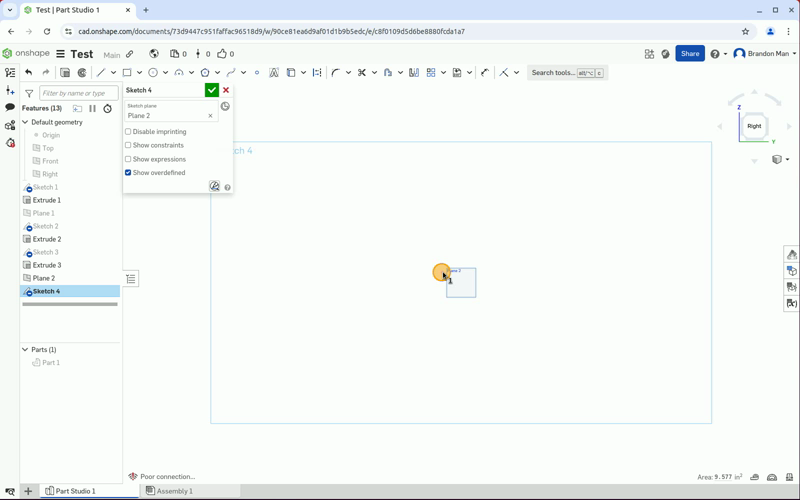
mouse_move(73, 352)
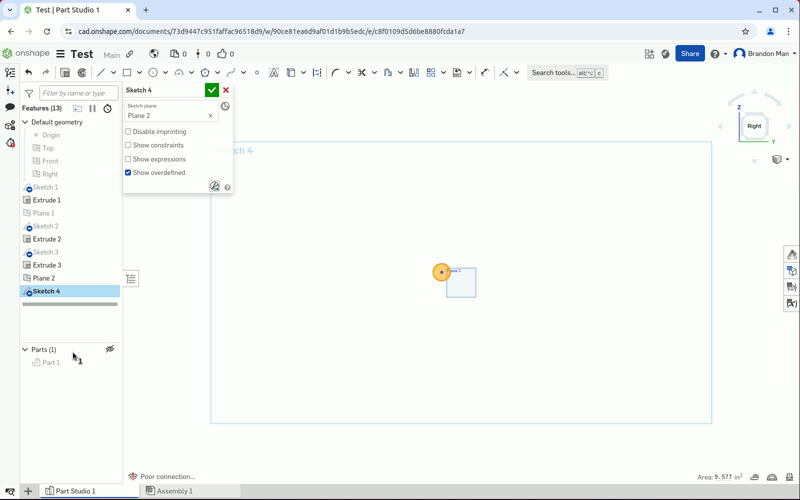
key(shift+y)
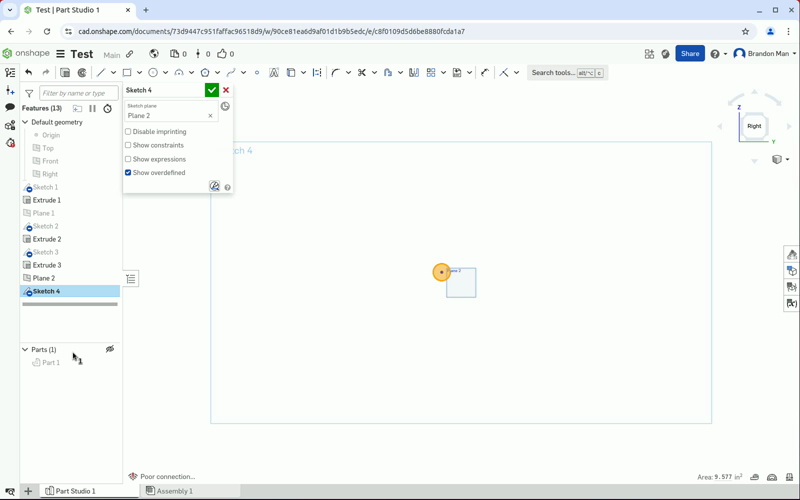
key(shift+e)
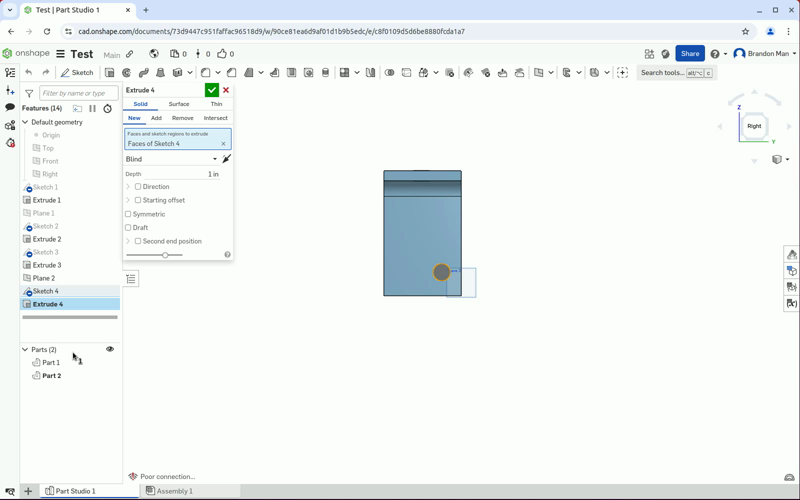
mouse_move(143, 106)
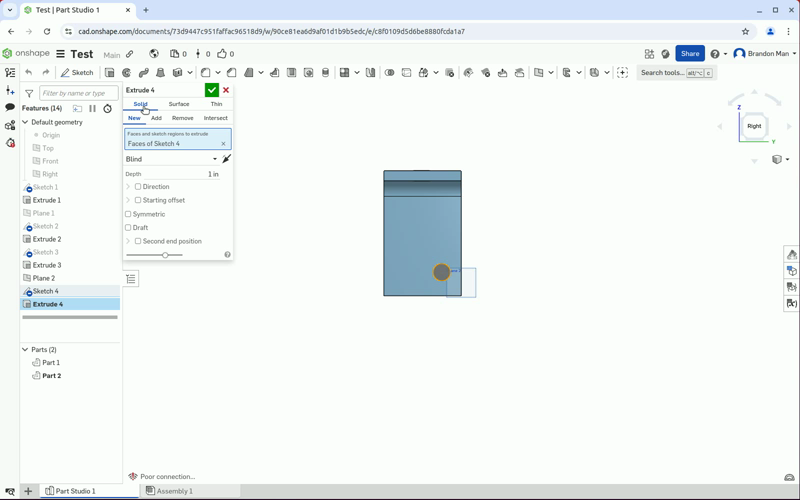
click(143, 106)
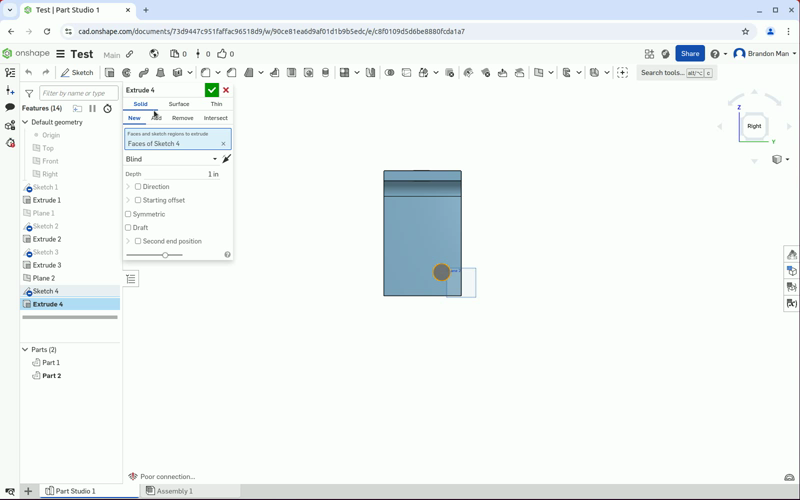
mouse_move(186, 120)
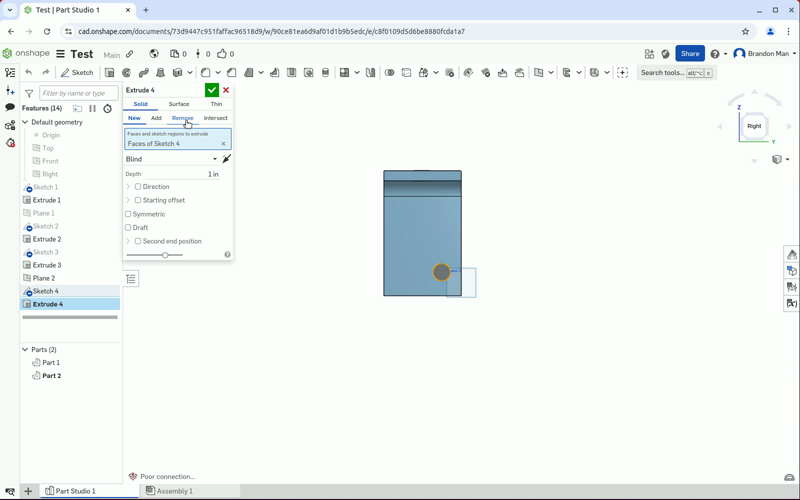
click(186, 120)
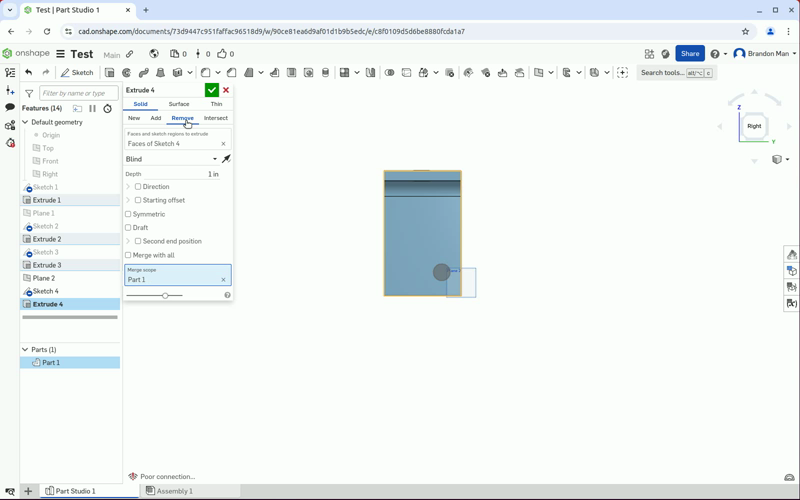
key(tab, 4)
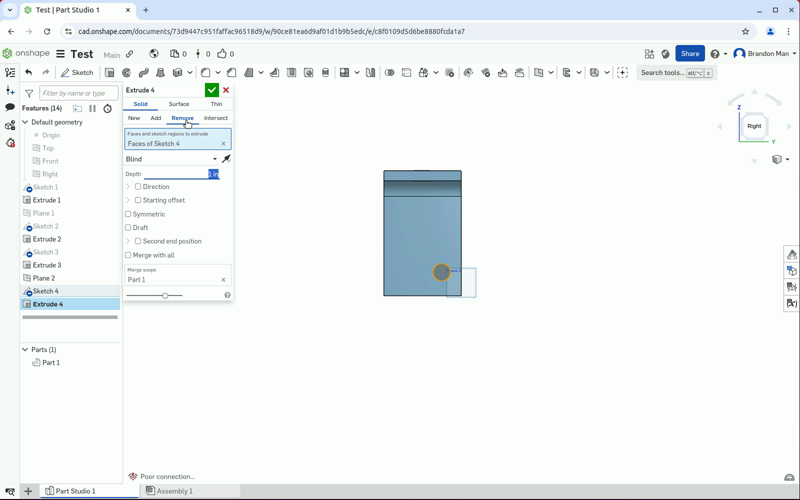
text(7.943)
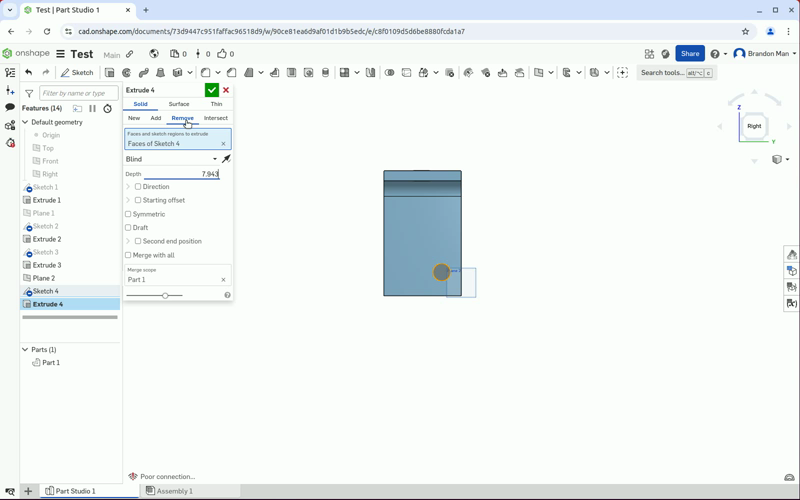
key(tab, 6)
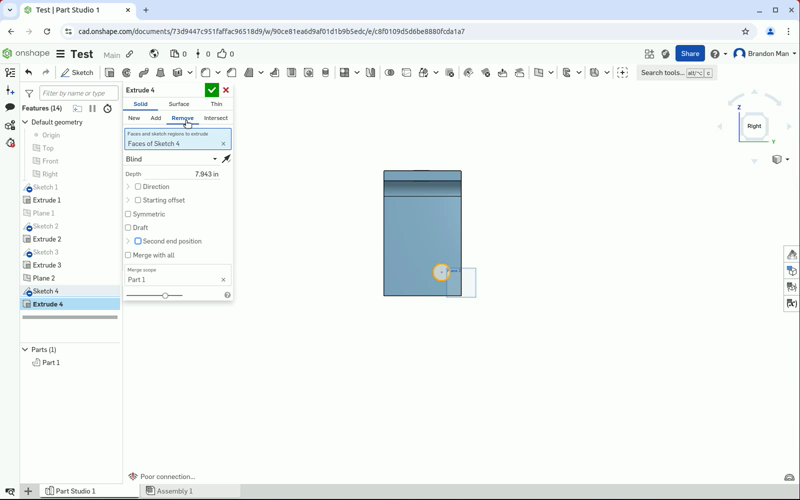
key(space)
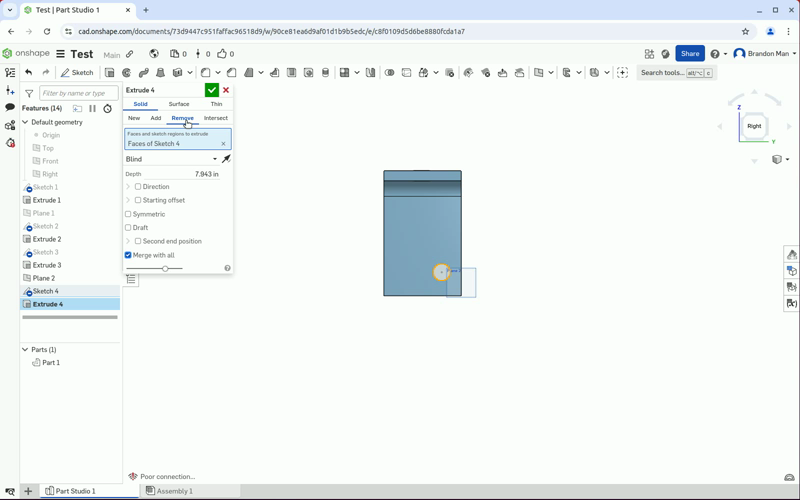
key(enter)
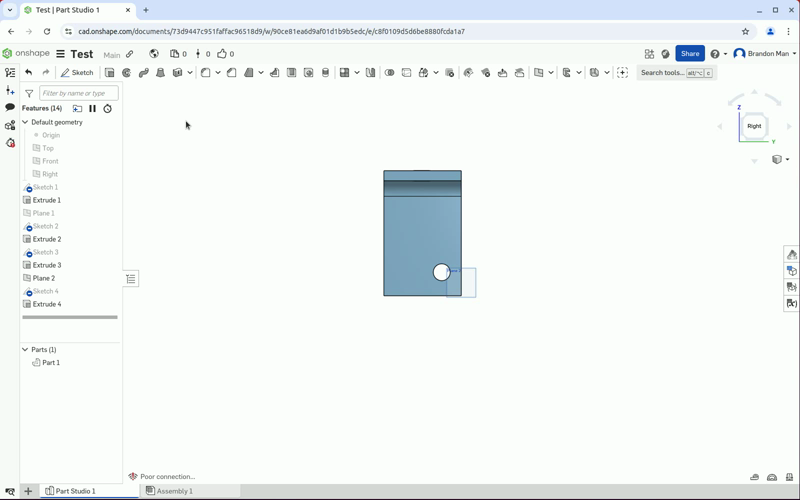
key(shift+h)
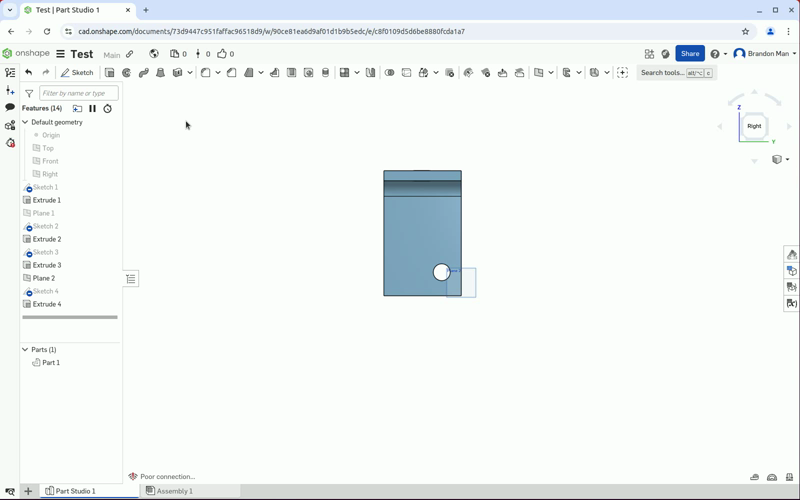
key(shift+h)
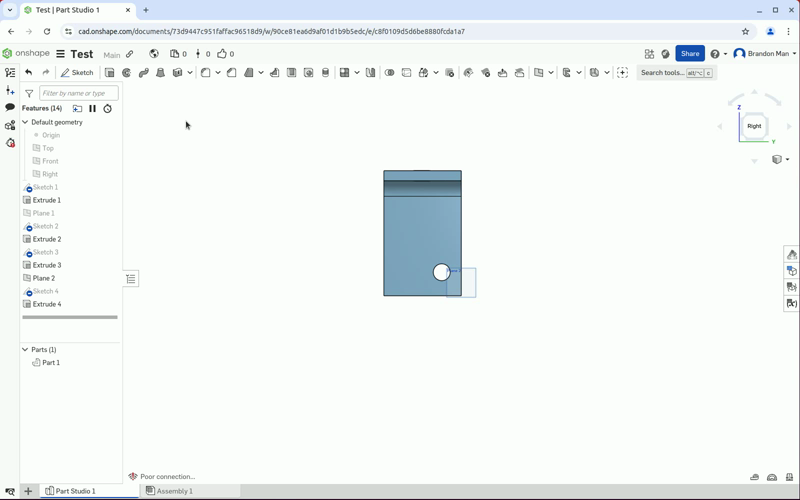
mouse_move(73, 189)
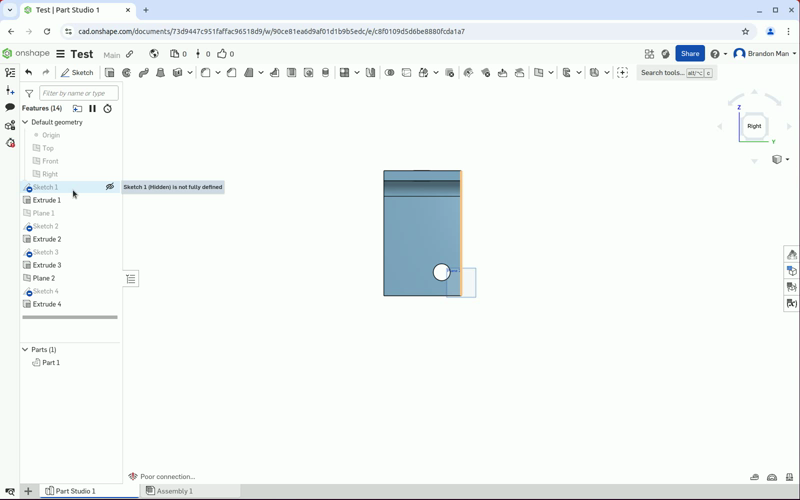
click(73, 189)
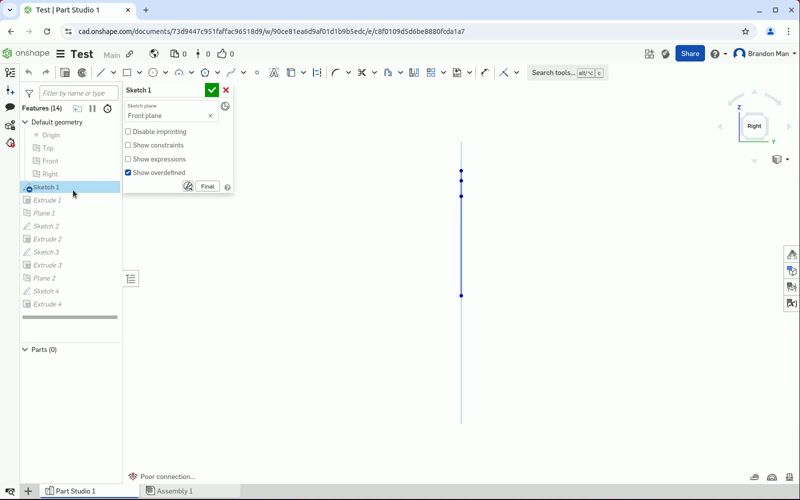
mouse_move(229, 92)
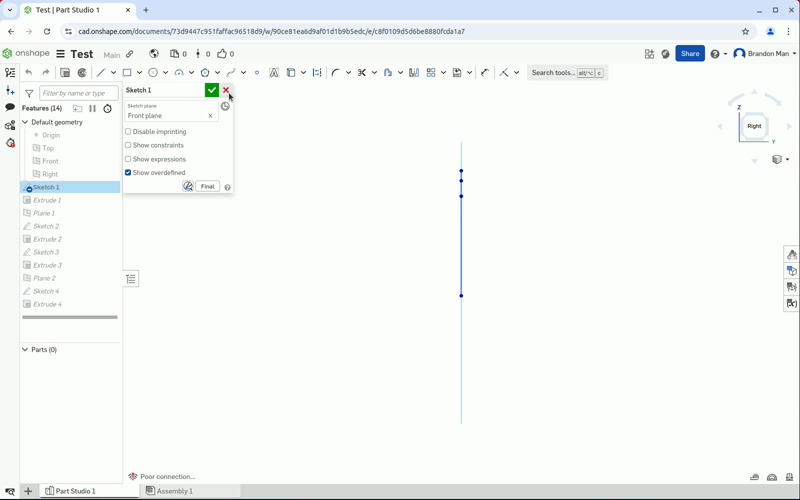
click(229, 92)
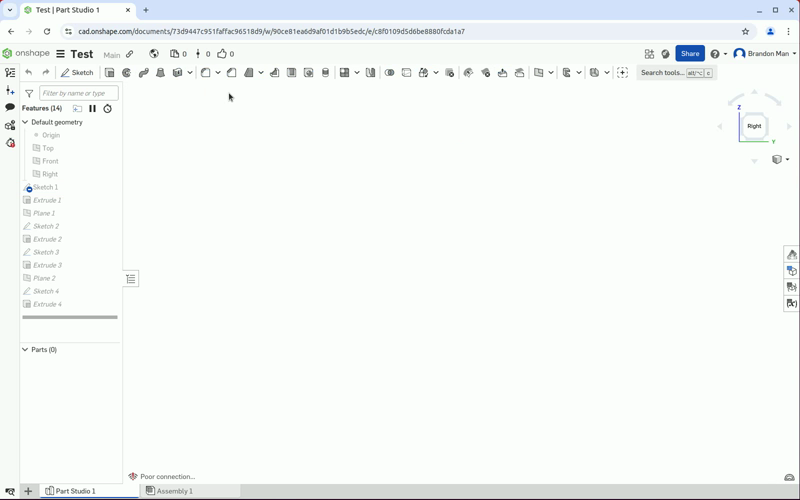
key(shift+s)
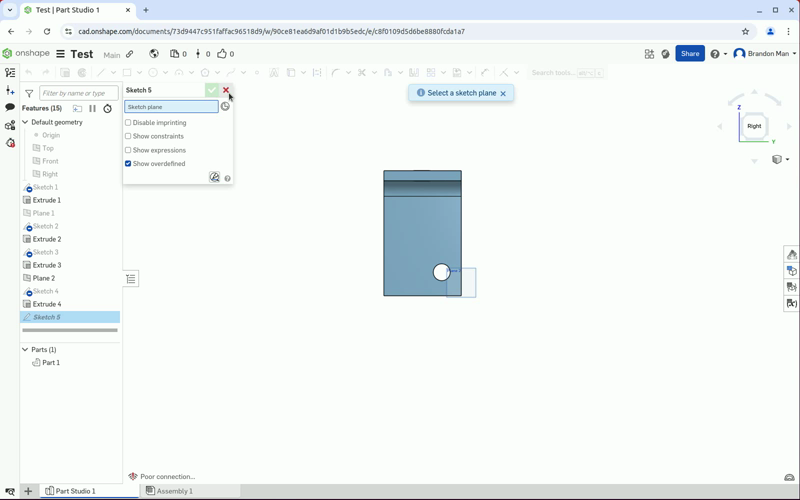
mouse_move(73, 280)
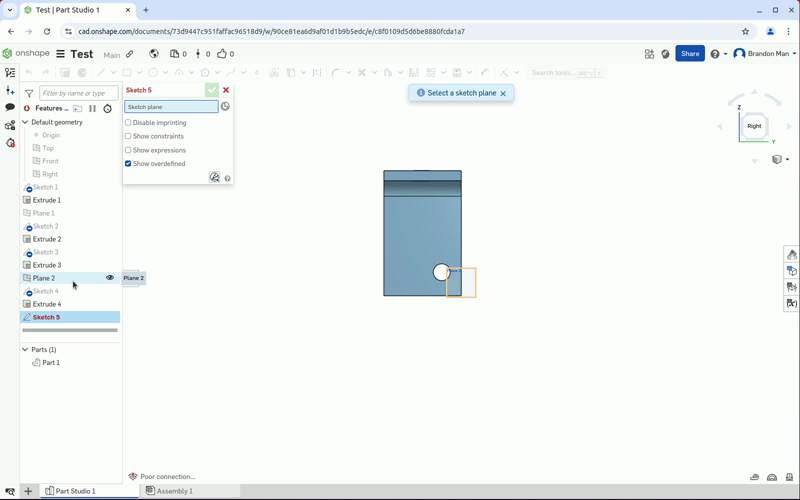
click(73, 280)
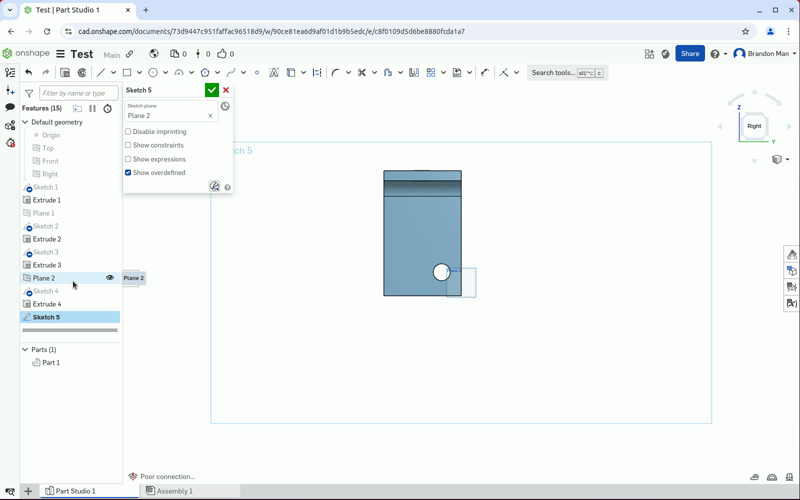
mouse_move(73, 352)
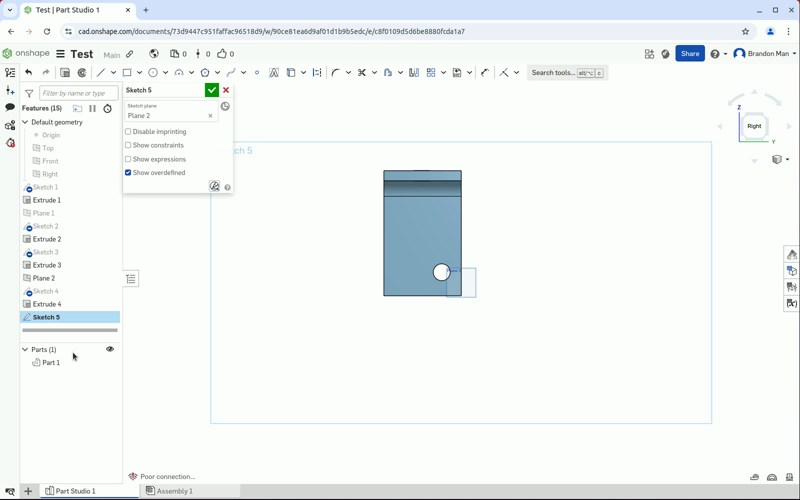
key(y)
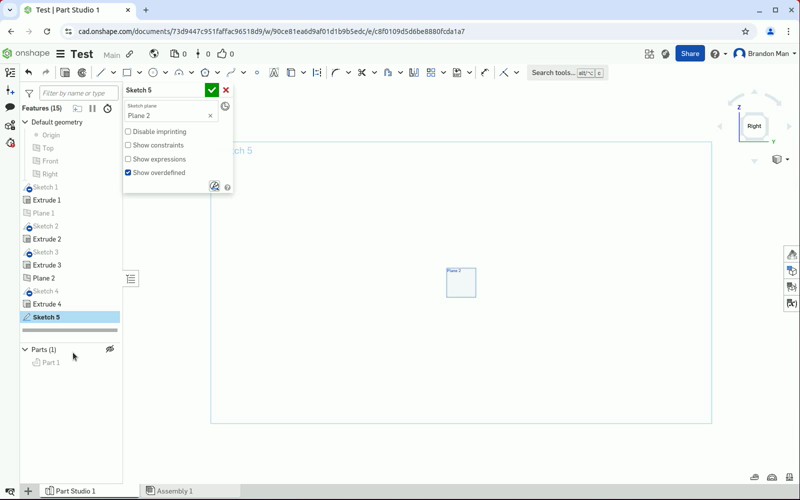
key(c)
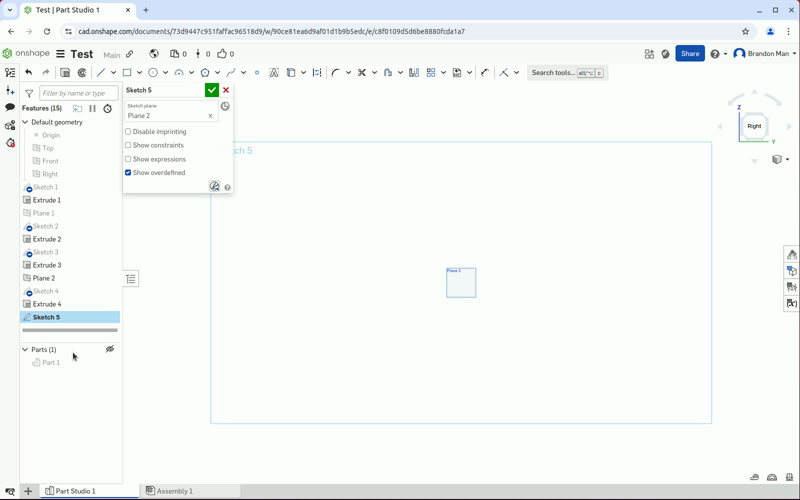
key_down(shift)
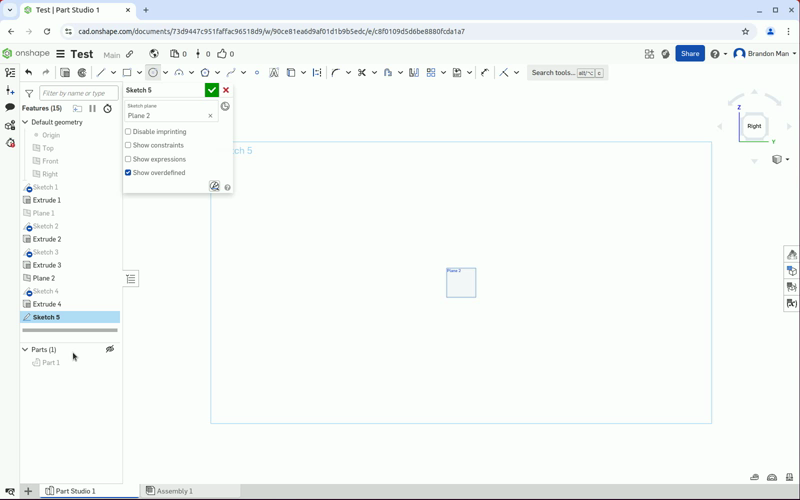
mouse_move(403, 241)
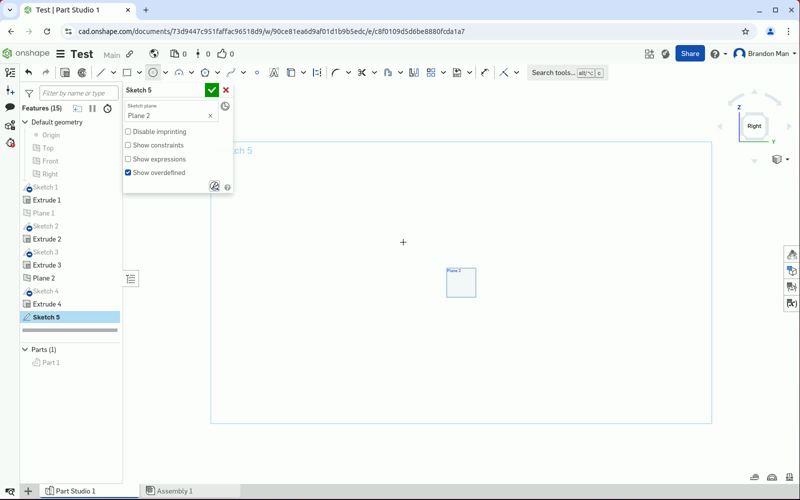
click(403, 241)
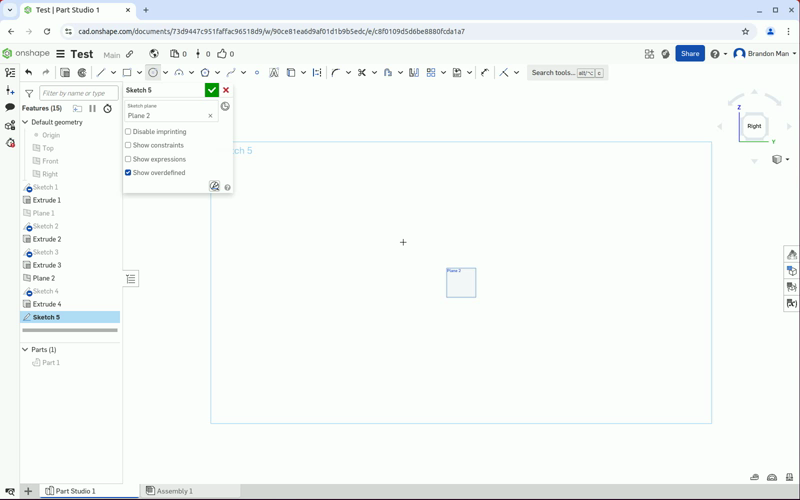
key_up(shift)
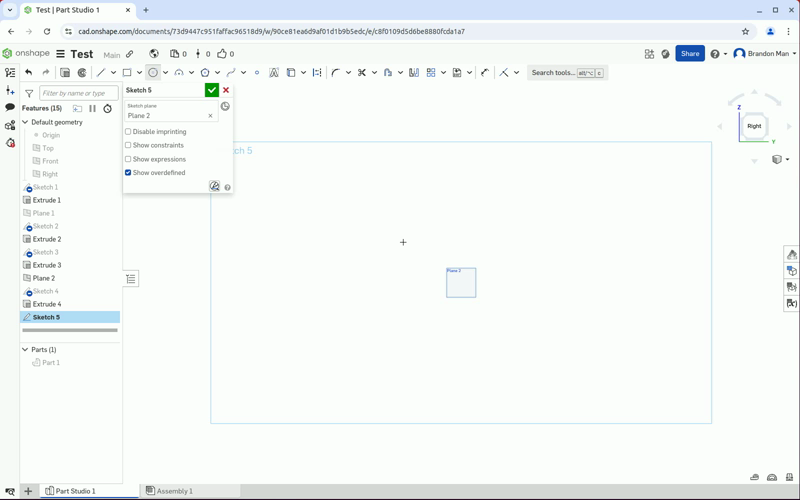
mouse_move(411, 241)
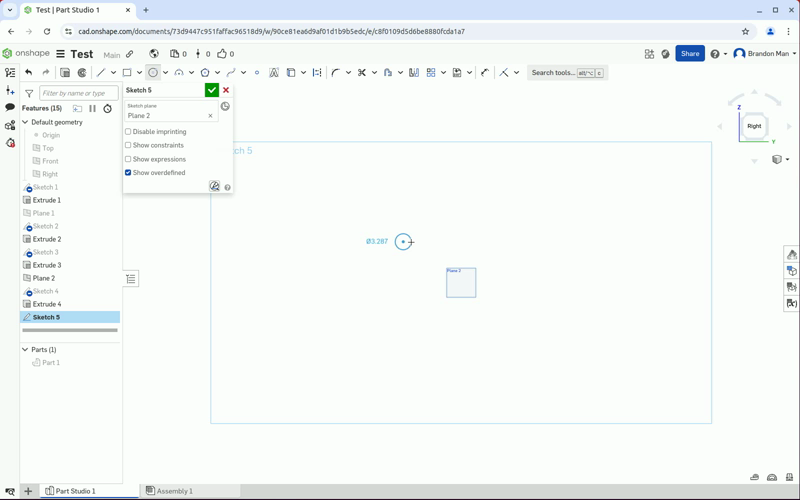
click(411, 241)
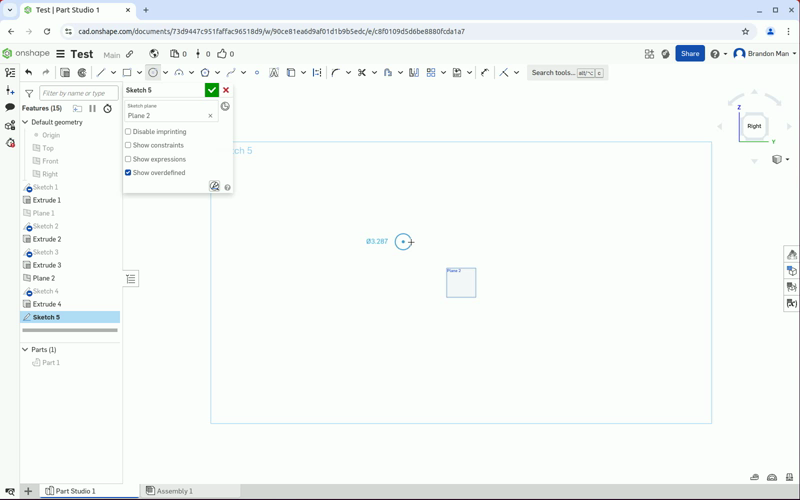
key(esc)
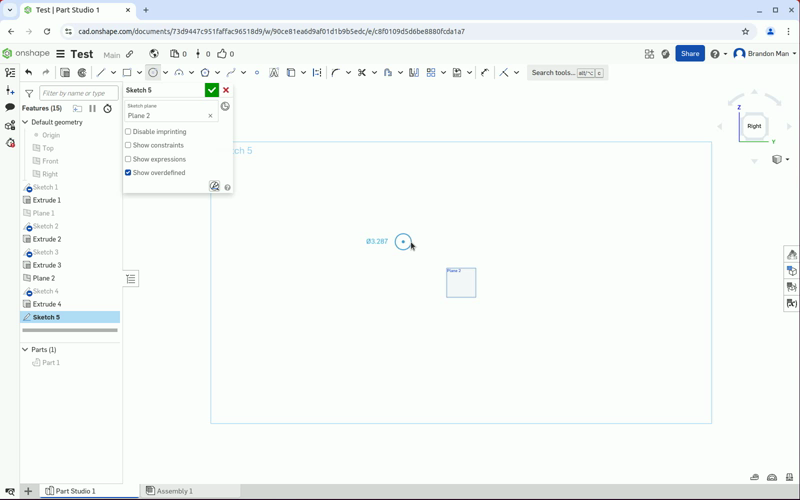
mouse_move(403, 235)
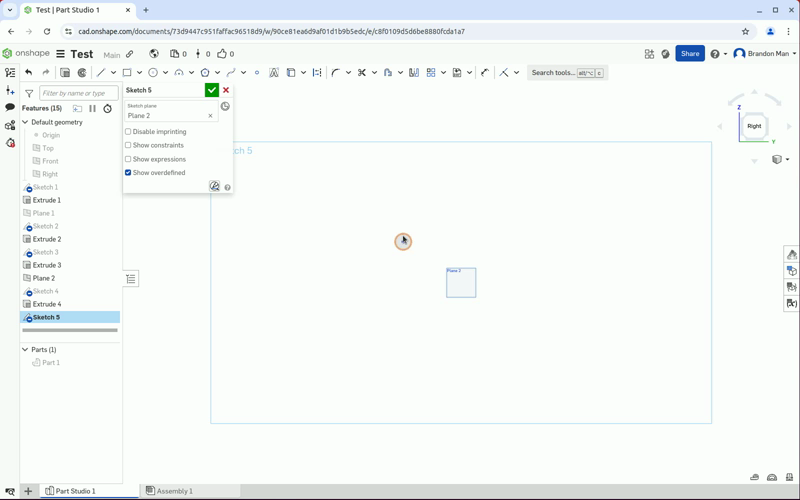
scroll(6)
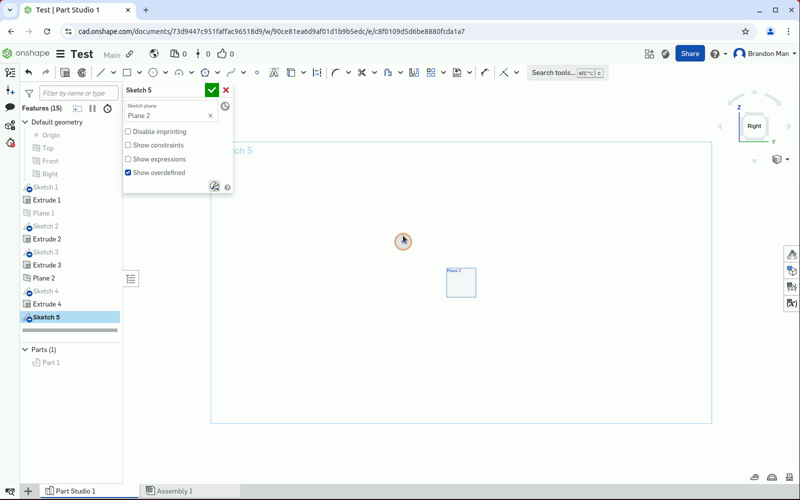
scroll(6)
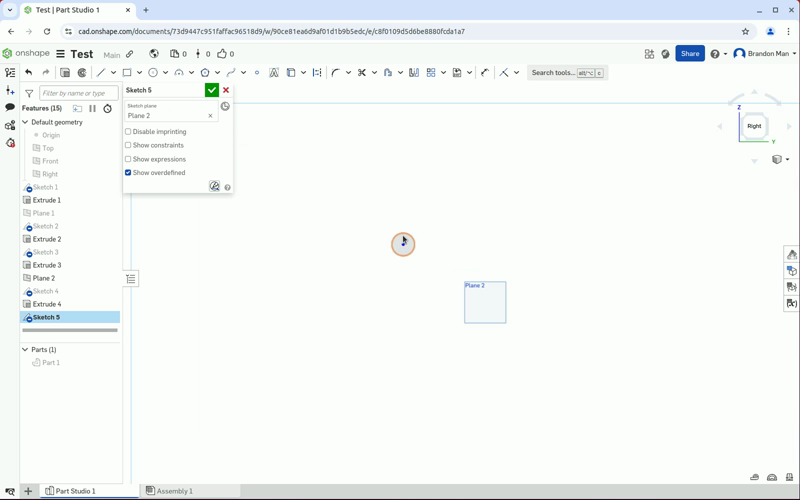
scroll(6)
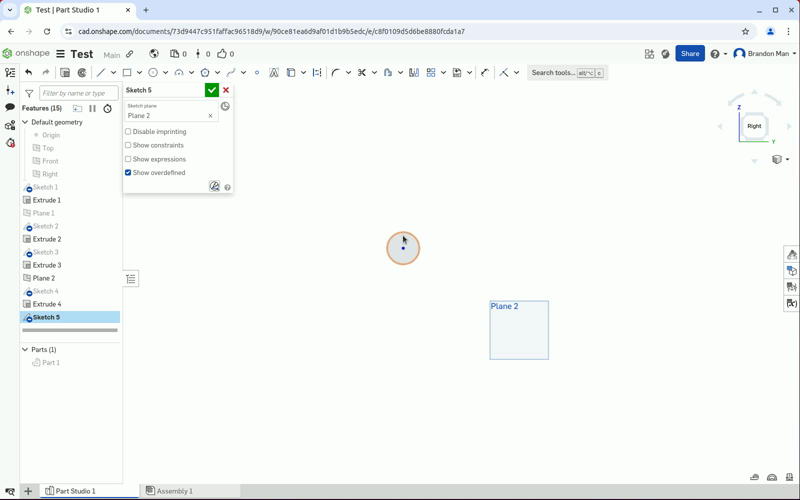
scroll(6)
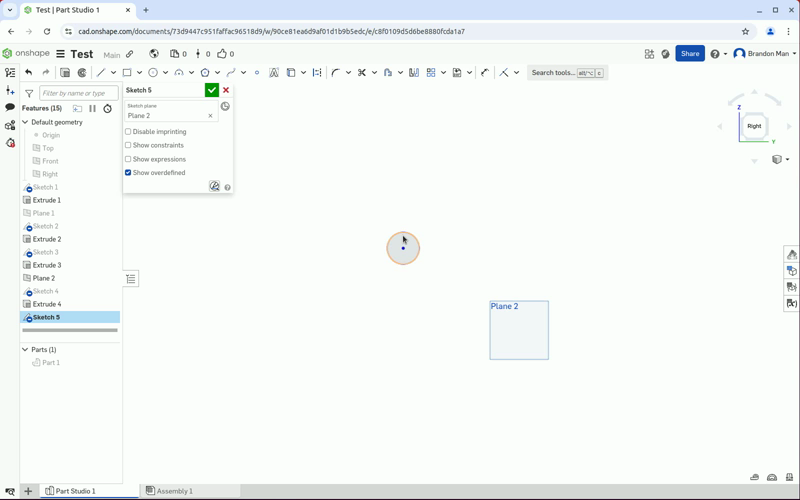
scroll(6)
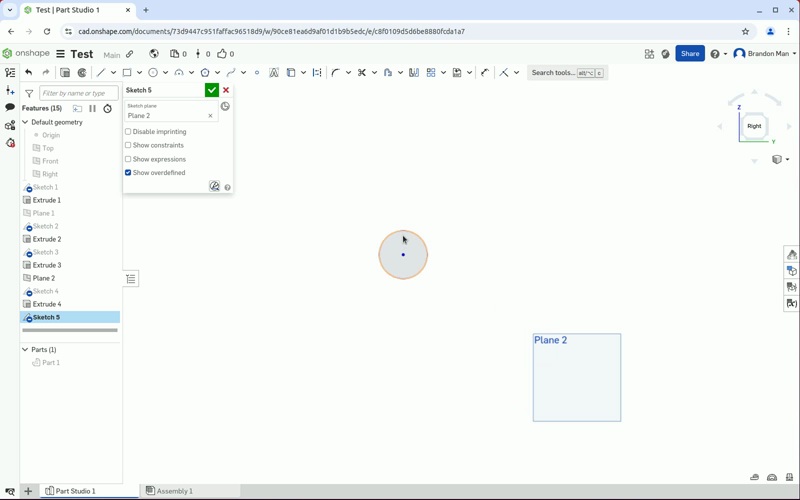
scroll(6)
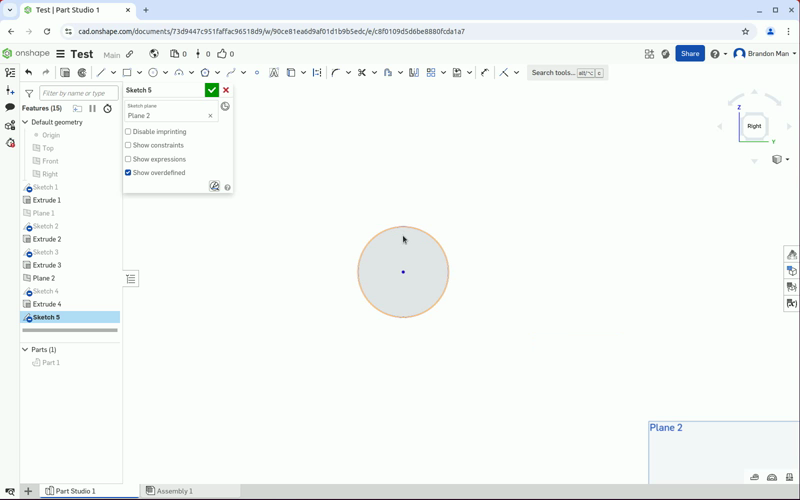
scroll(6)
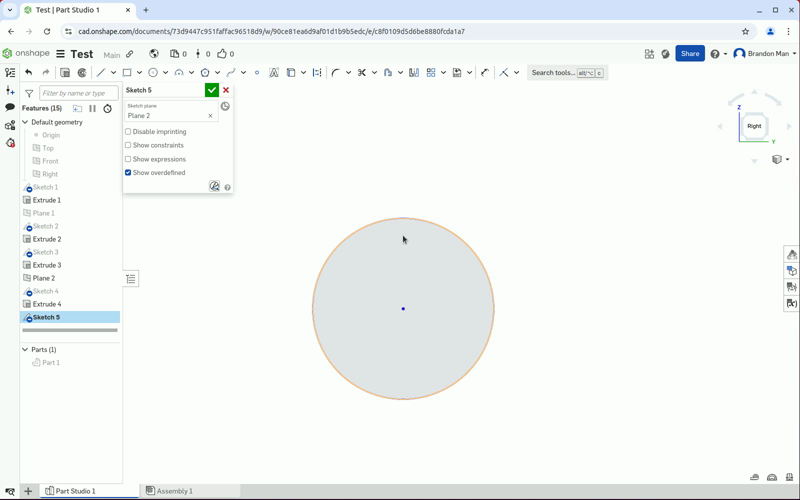
click(403, 235)
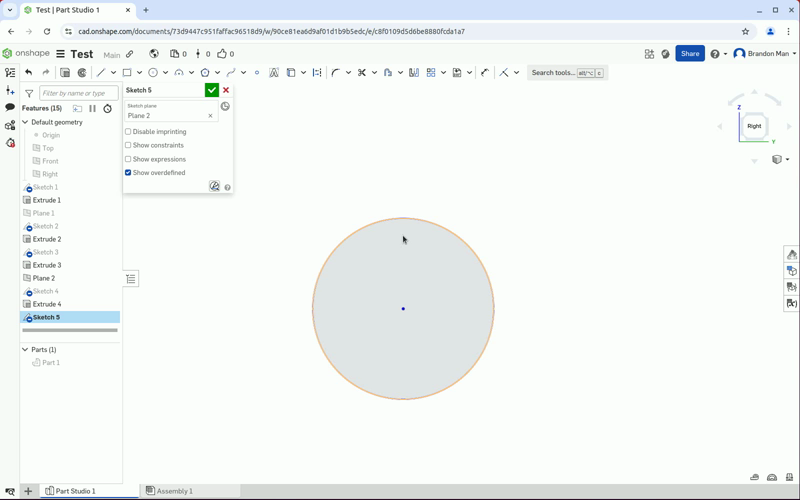
scroll(-6)
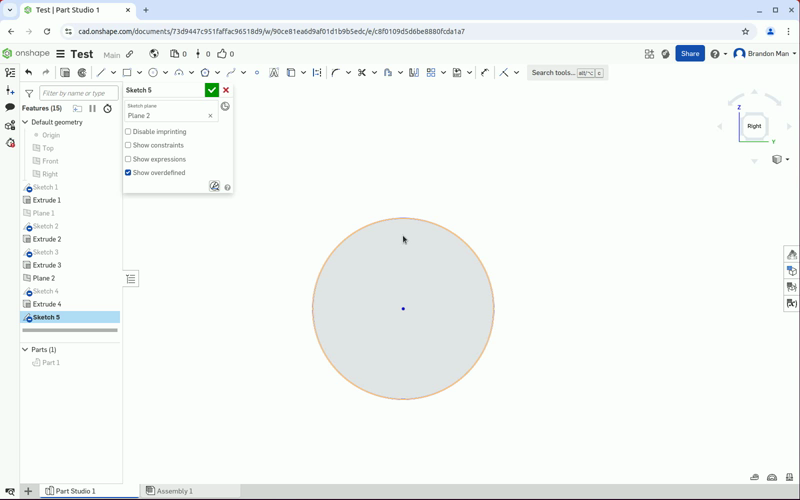
scroll(-6)
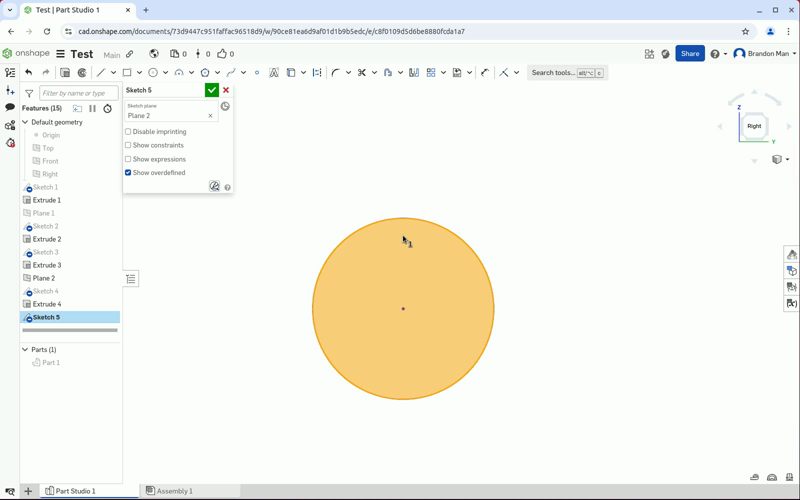
scroll(-6)
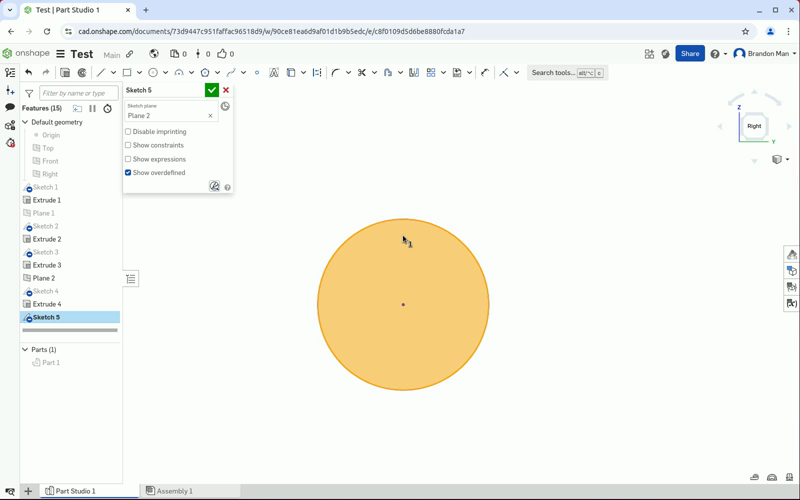
scroll(-6)
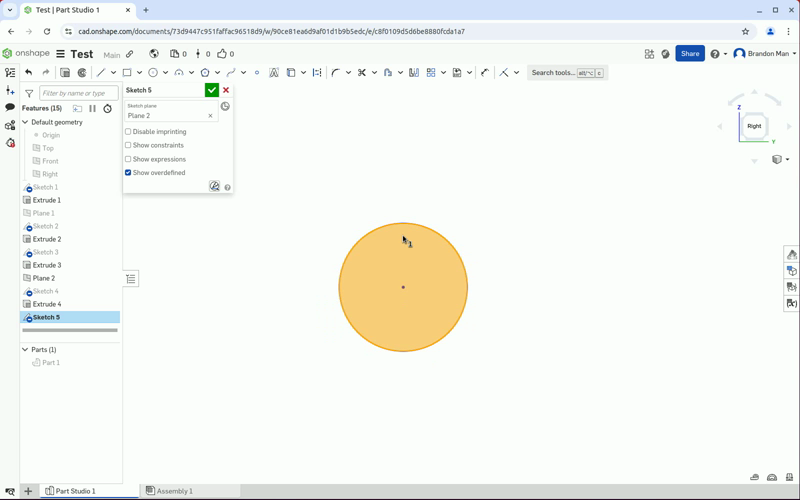
scroll(-6)
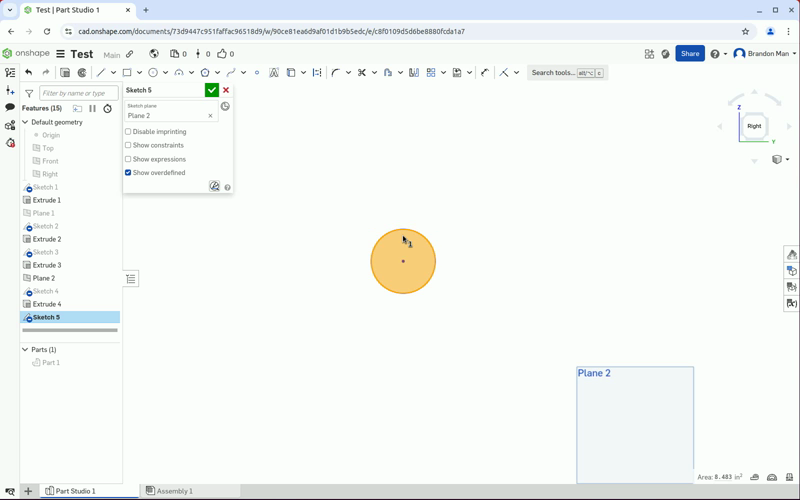
scroll(-6)
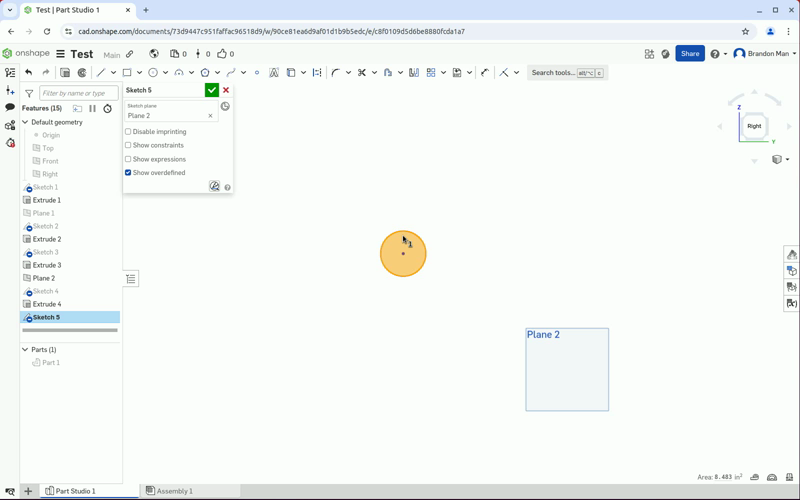
scroll(-6)
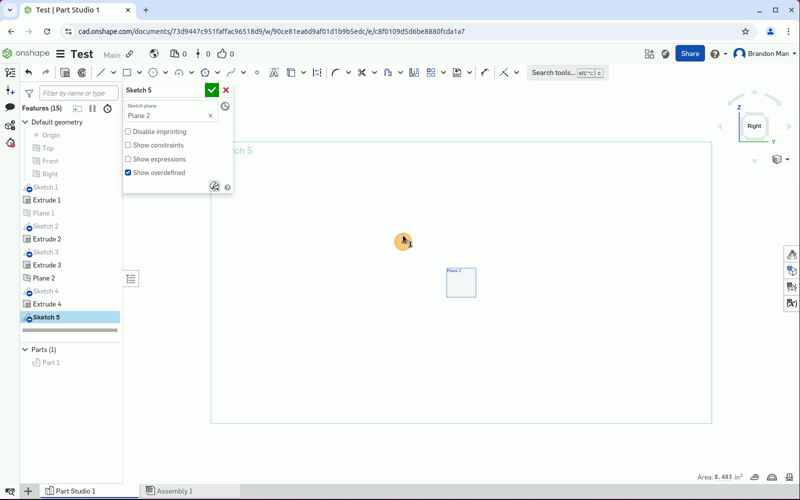
mouse_move(73, 352)
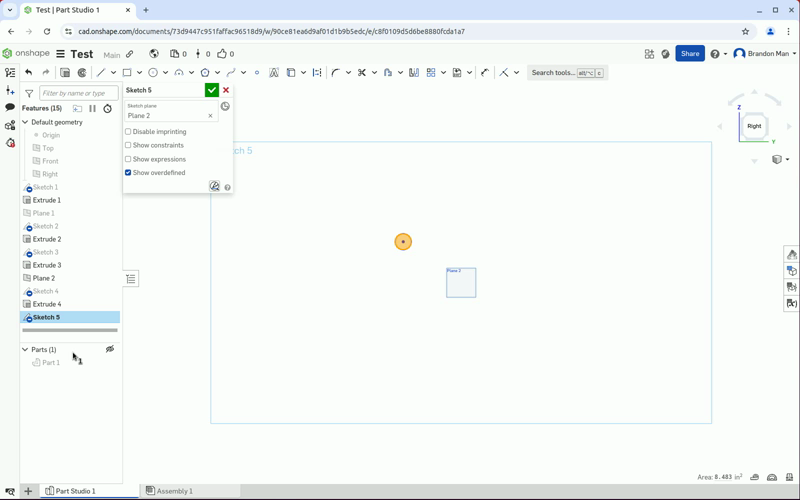
key(shift+y)
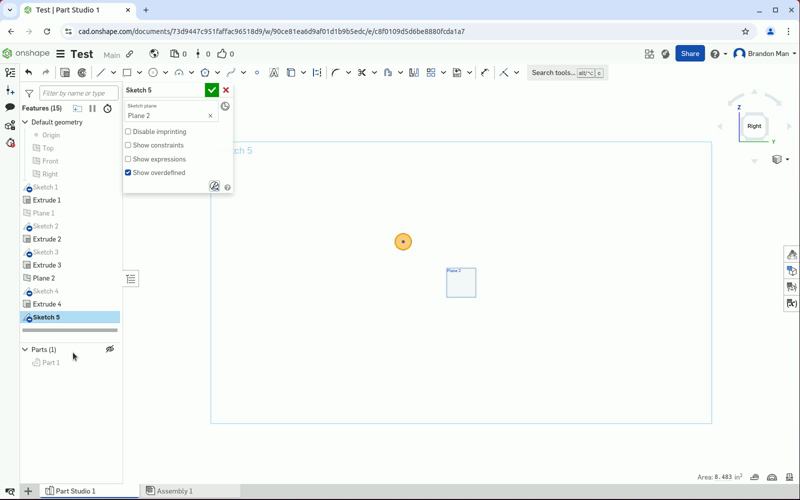
key(shift+e)
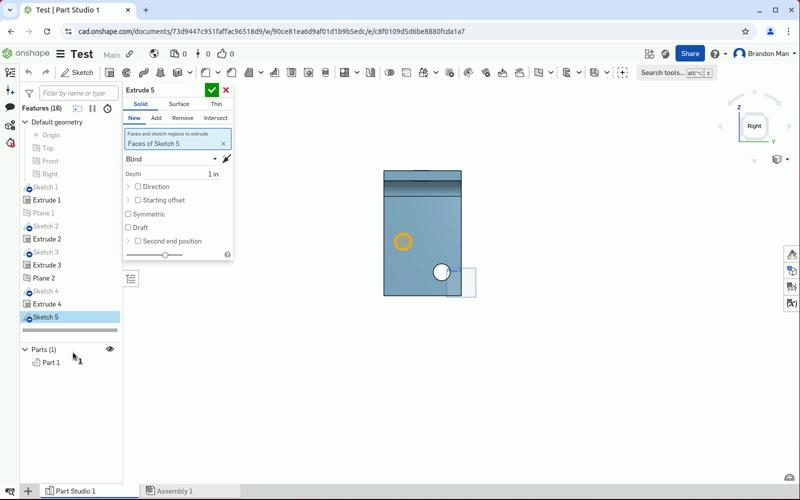
mouse_move(143, 106)
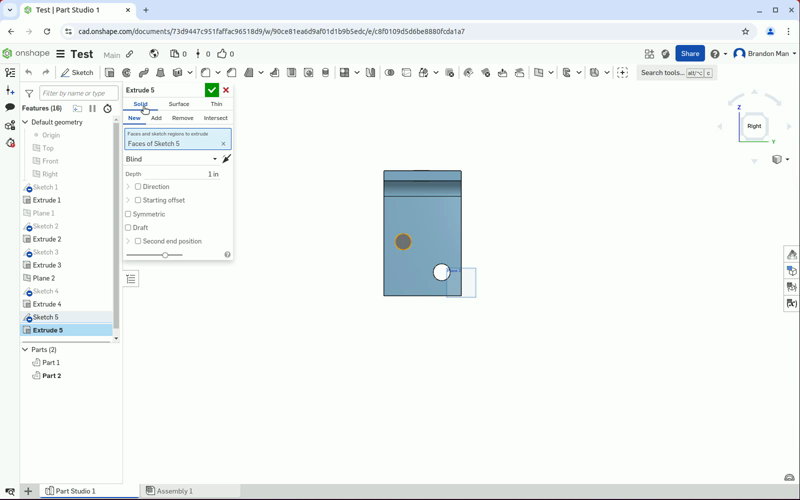
click(143, 106)
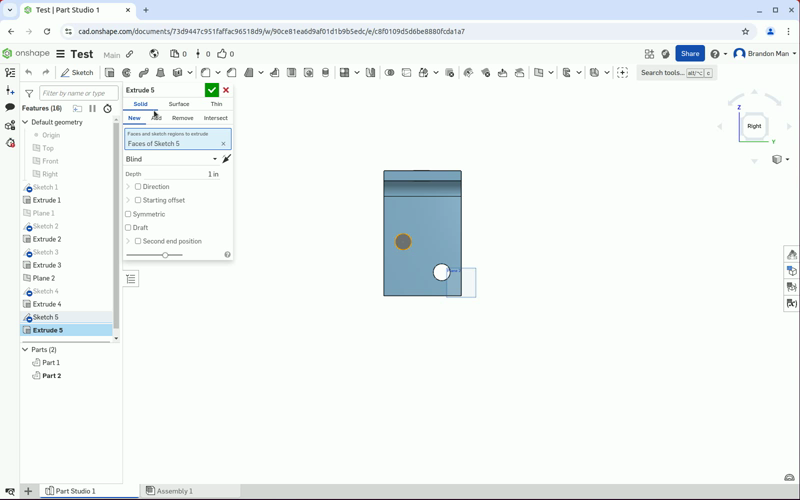
mouse_move(186, 120)
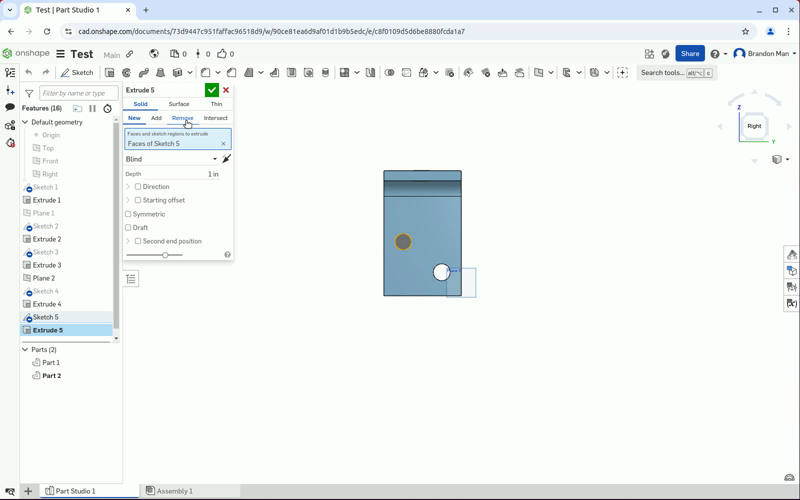
click(186, 120)
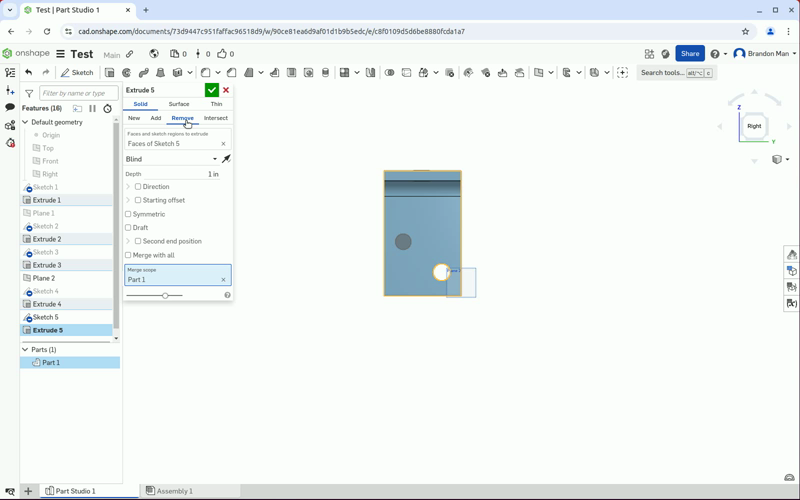
key(tab, 4)
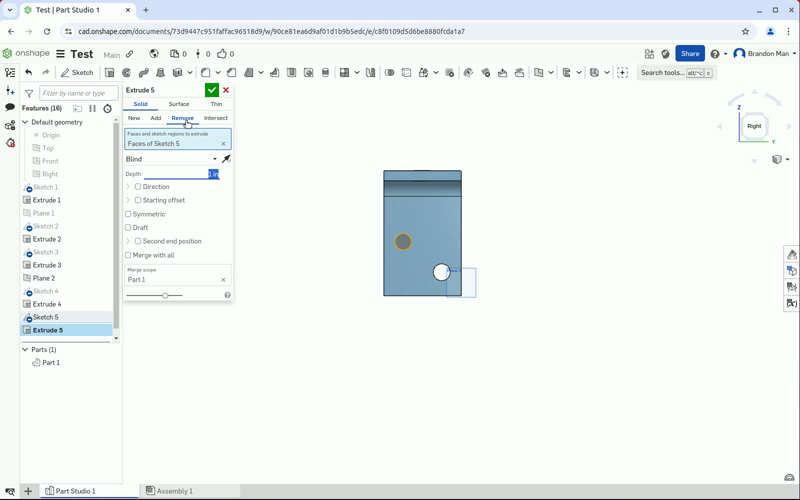
text(7.943)
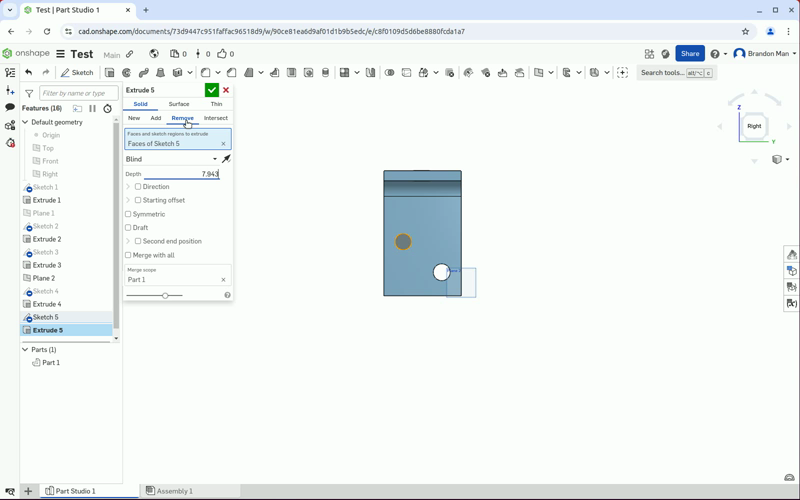
key(tab, 6)
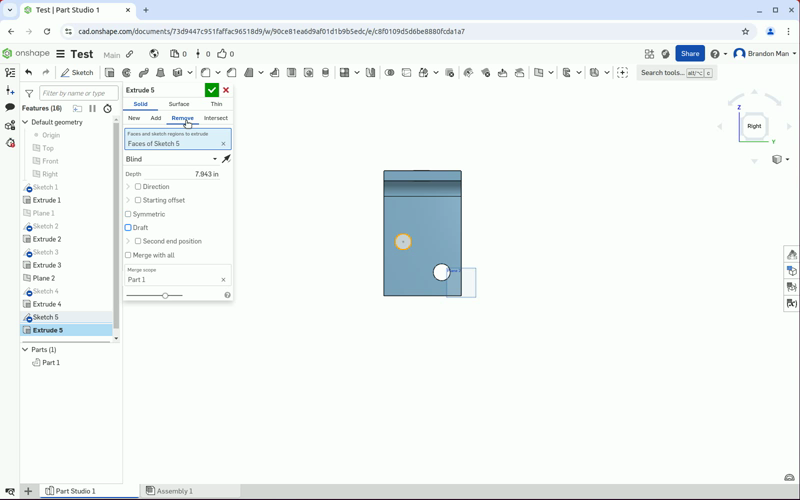
key(space)
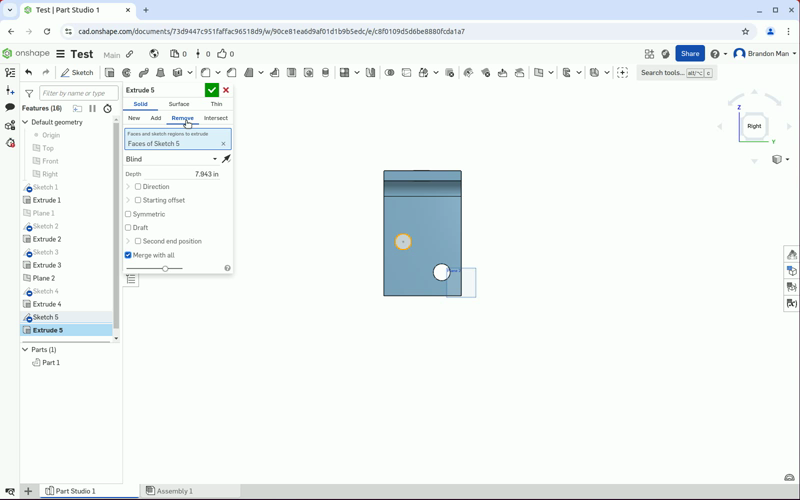
key(enter)
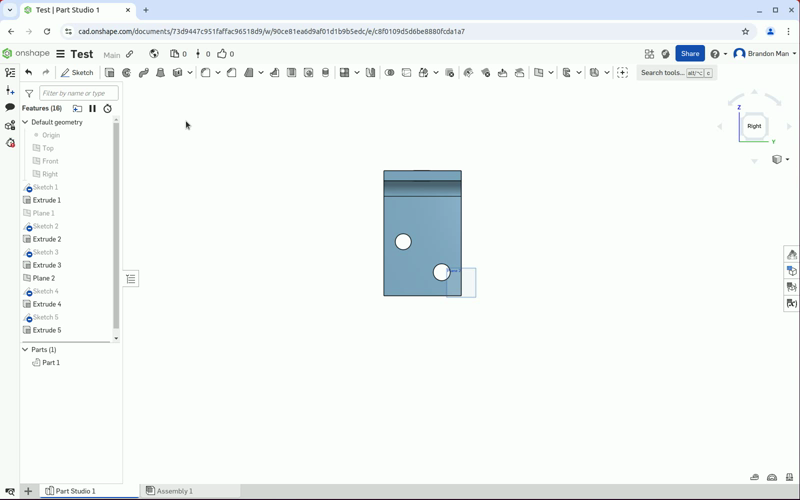
key(shift+h)
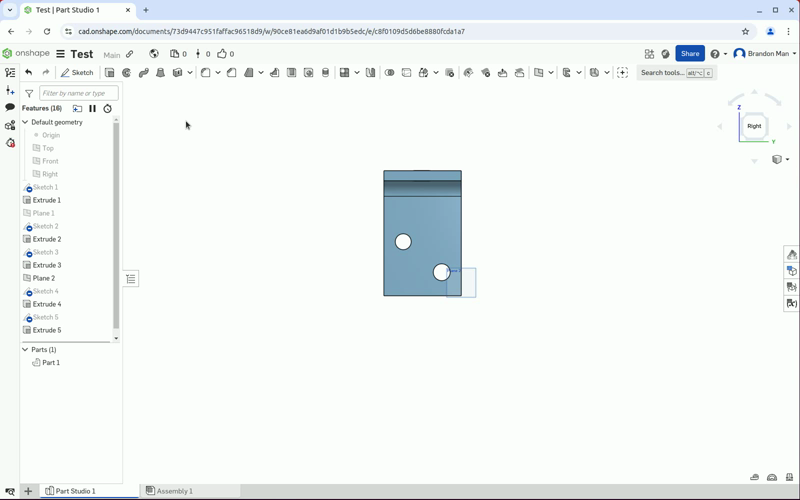
key(shift+h)
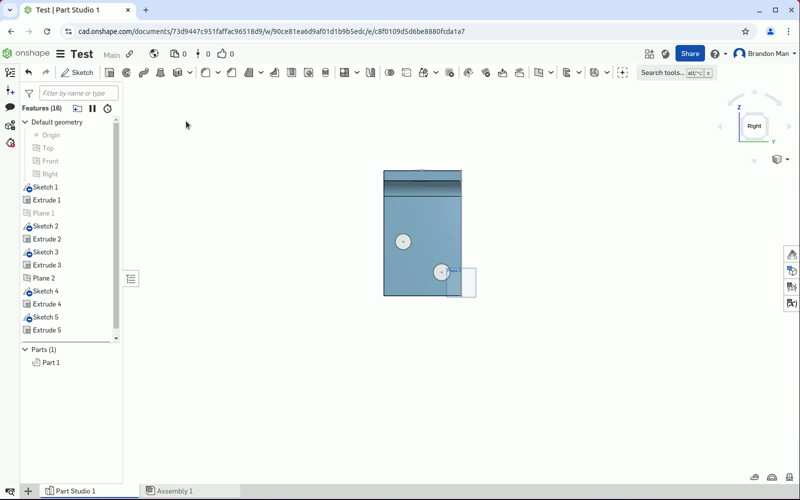
key(shift+7)
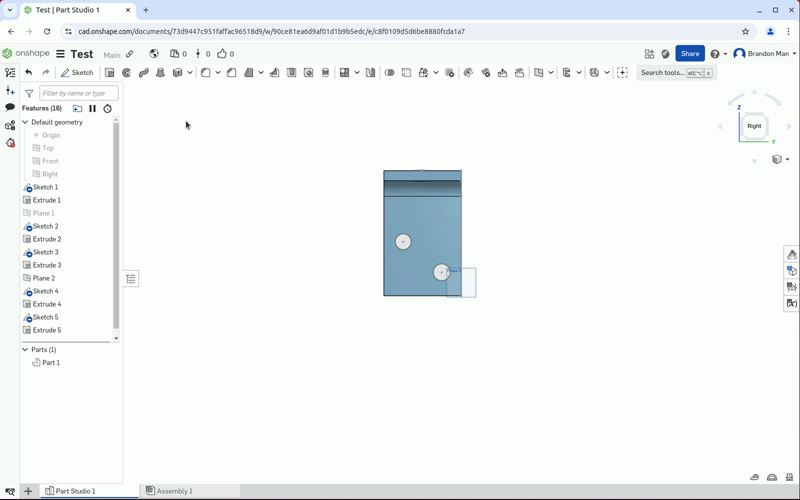
key(right, 2)
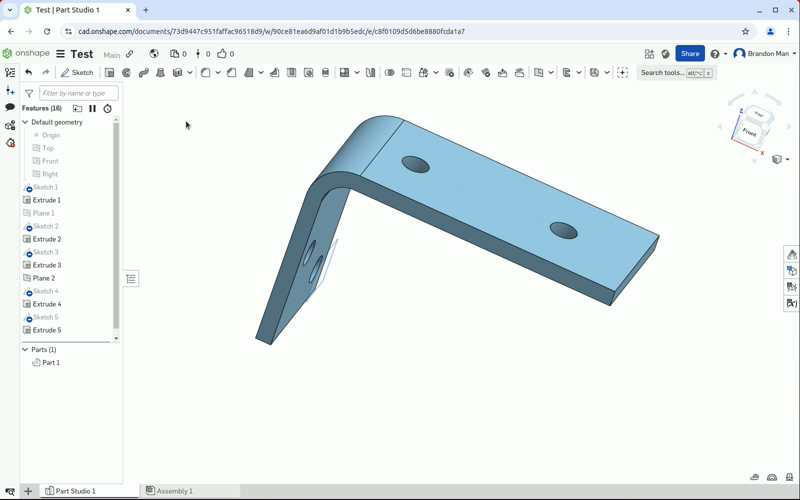
key(down, 2)
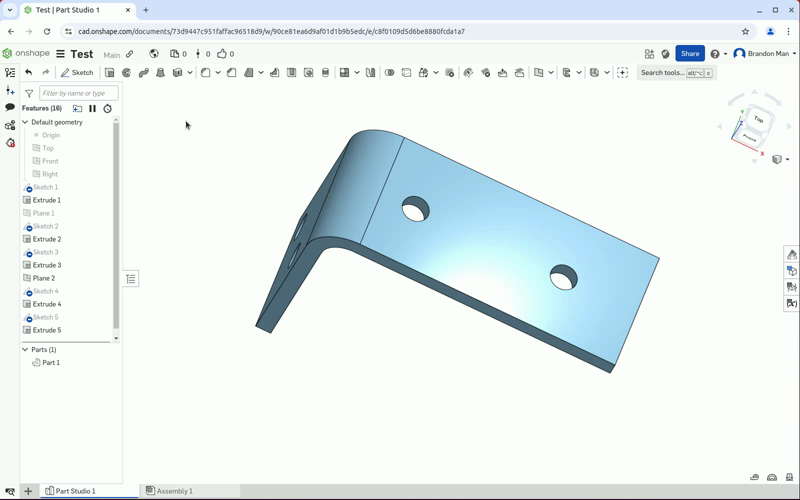
key(up, 2)
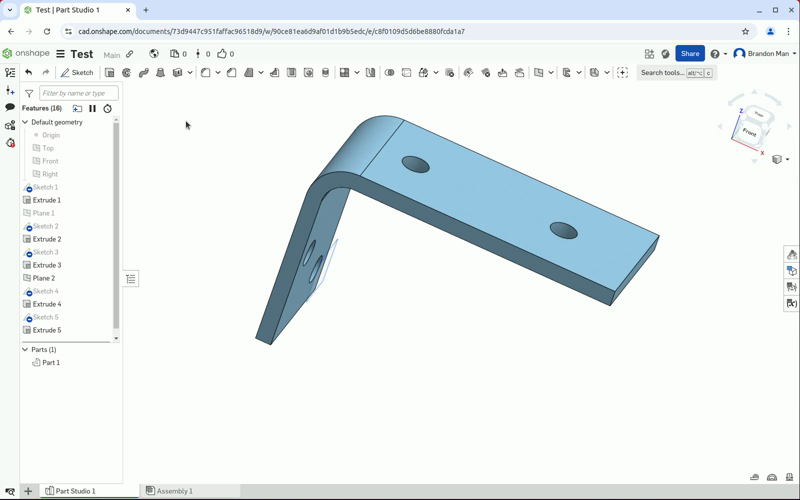
key(left, 2)
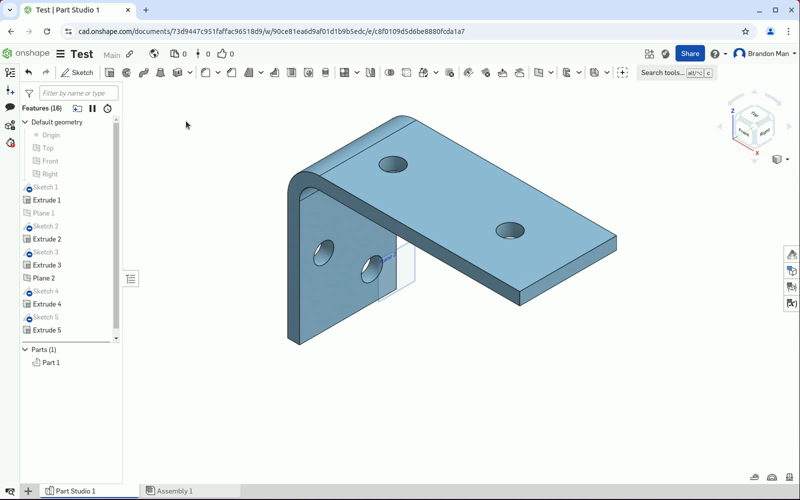
mouse_move(69, 189)
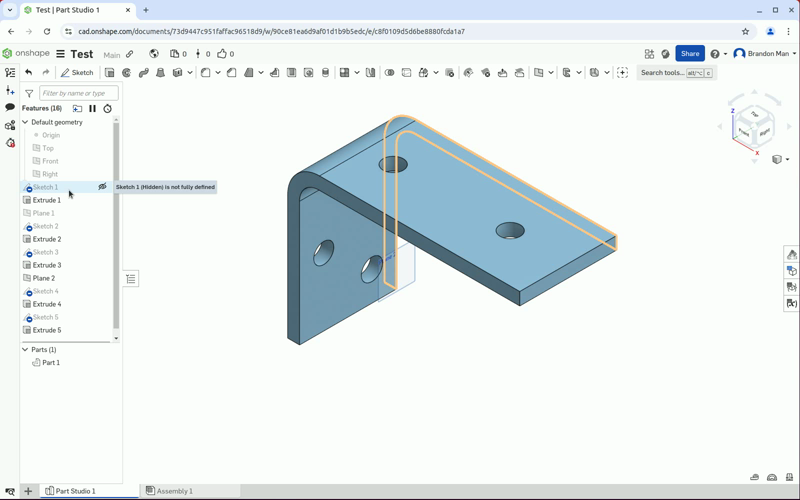
click(69, 189)